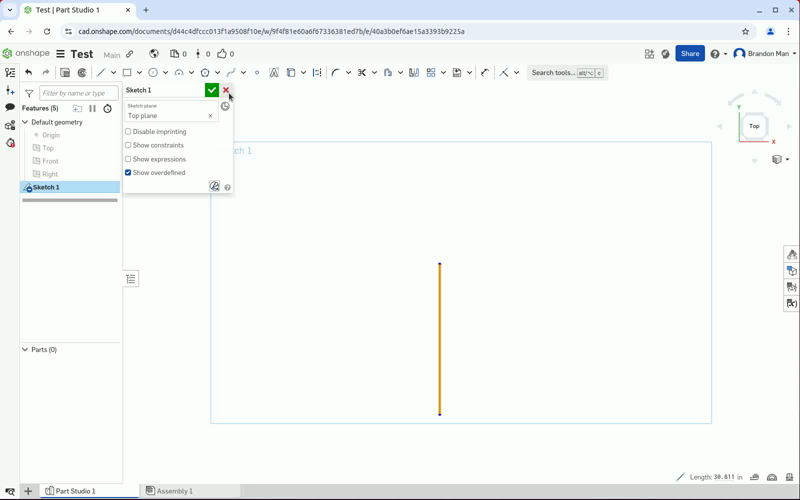
key(shift+h)
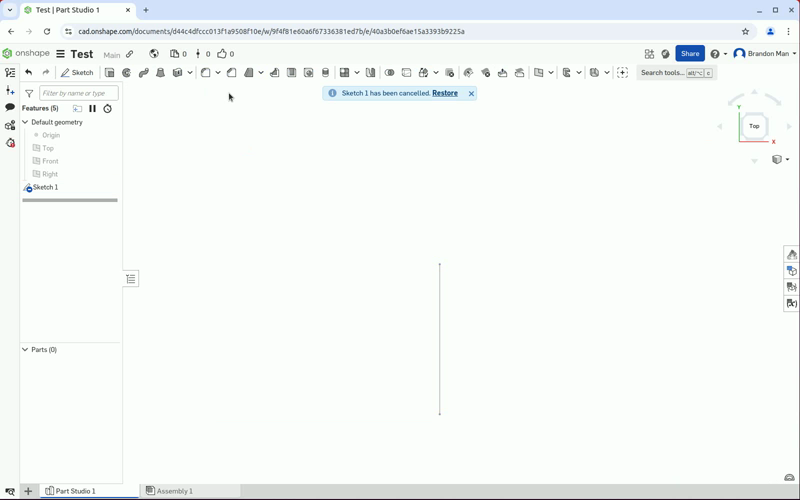
key(shift+s)
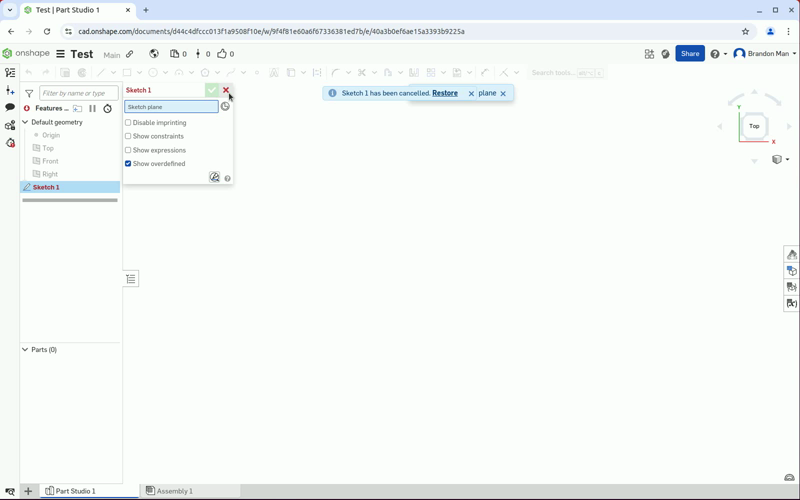
mouse_move(73, 150)
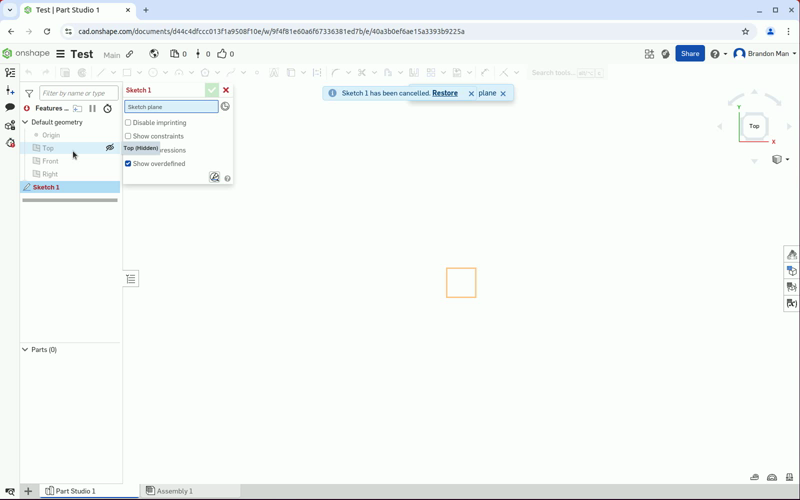
click(73, 150)
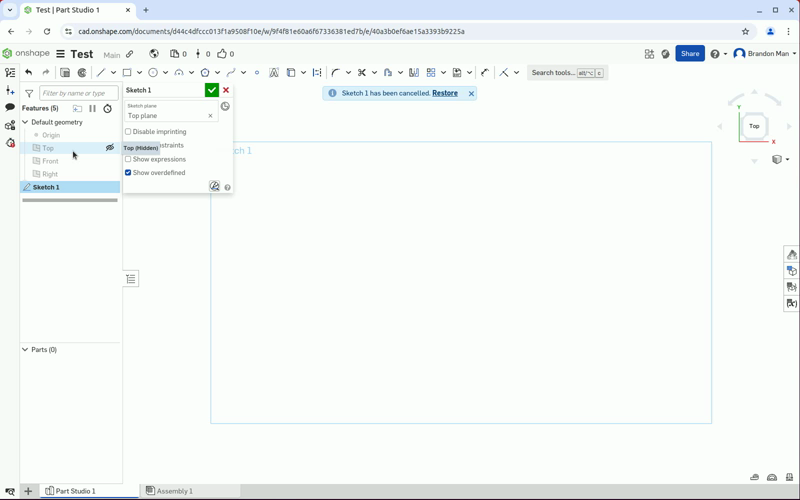
mouse_move(73, 352)
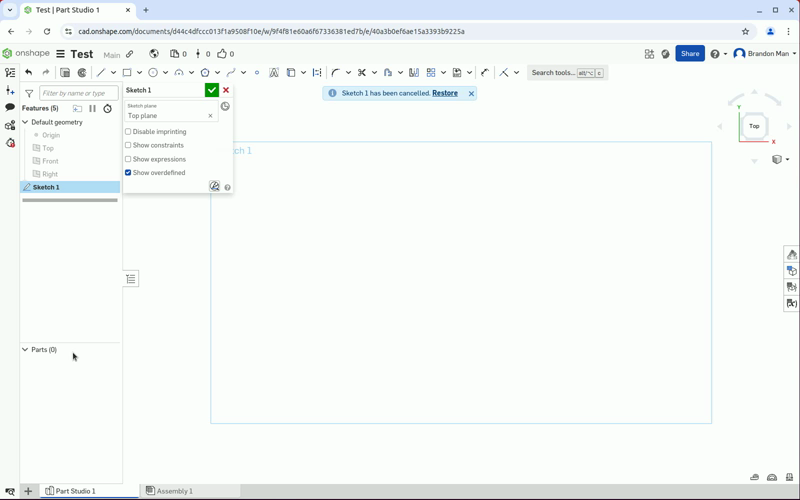
key(y)
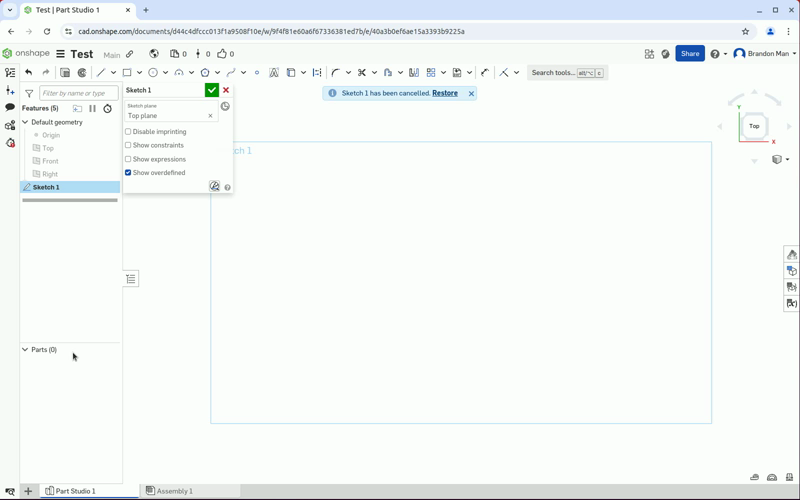
key(l)
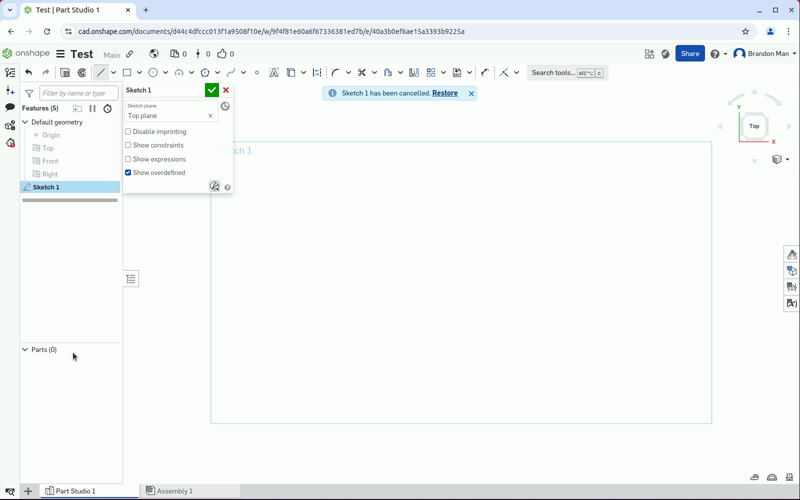
key_down(shift)
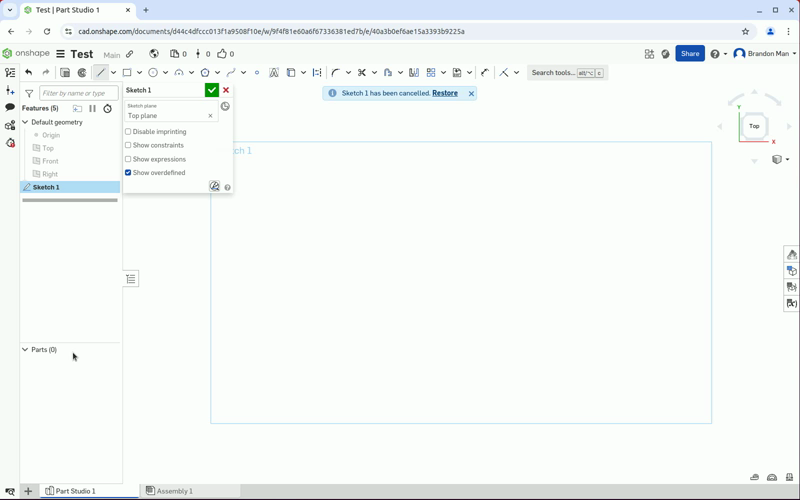
mouse_move(459, 282)
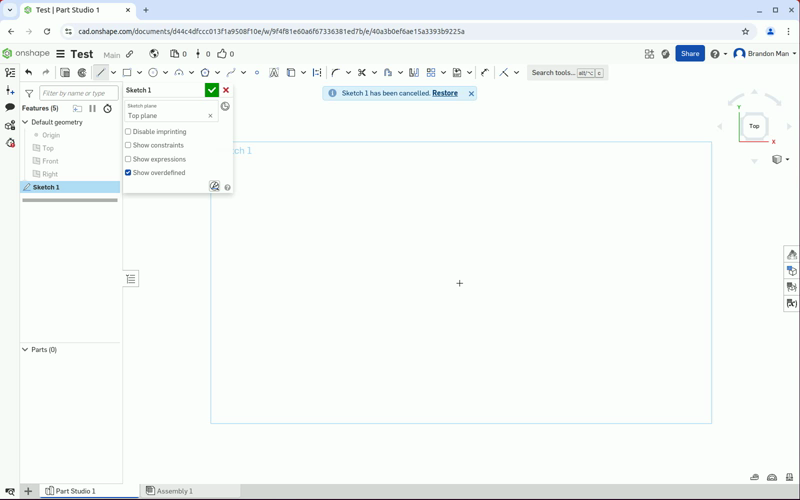
click(459, 282)
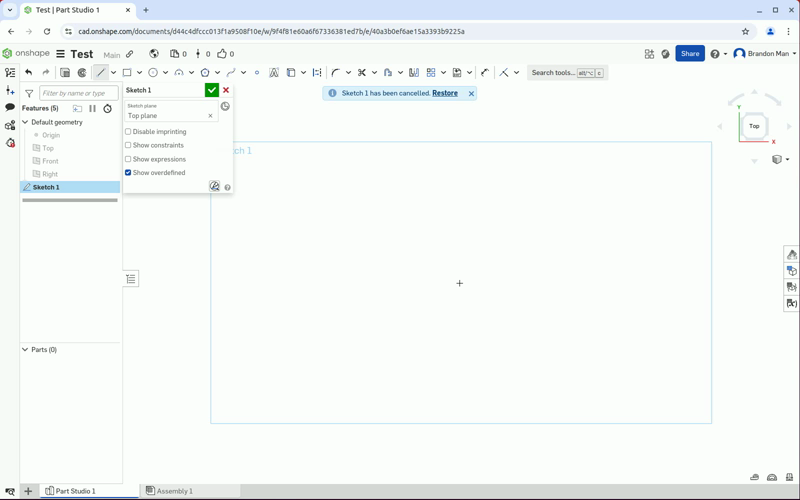
key_up(shift)
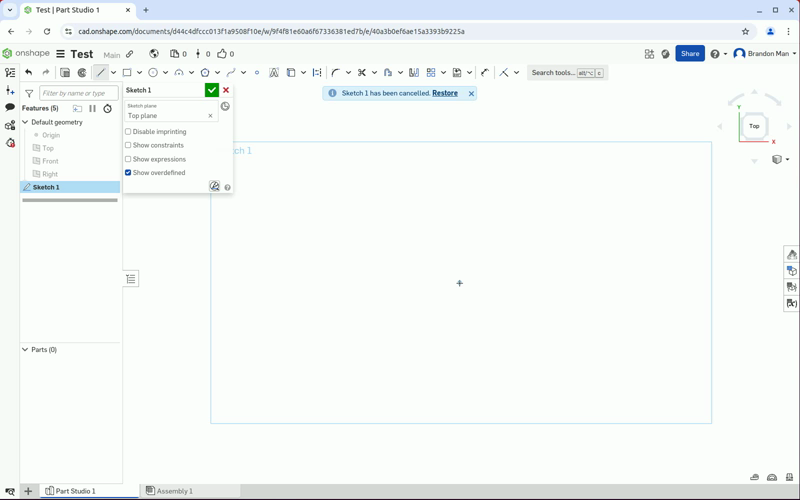
key_down(shift)
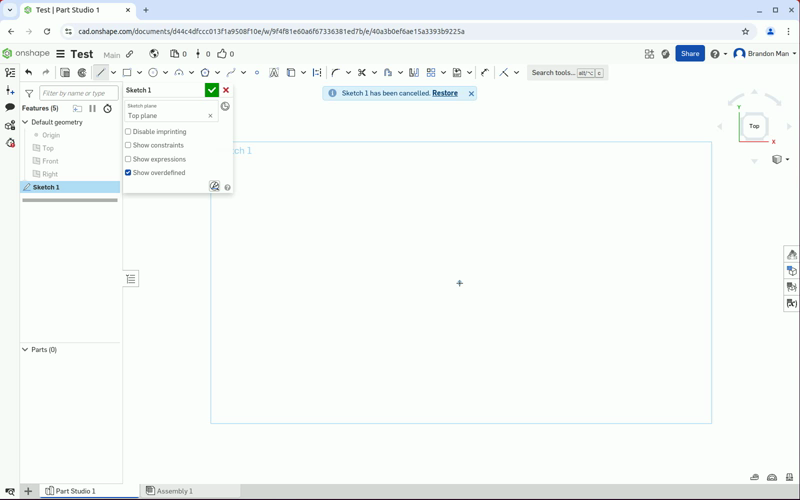
mouse_move(489, 282)
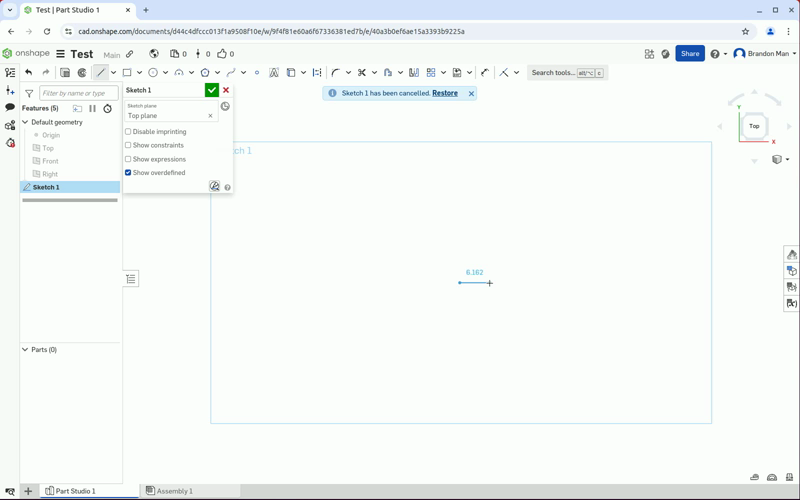
mouse_move(461, 282)
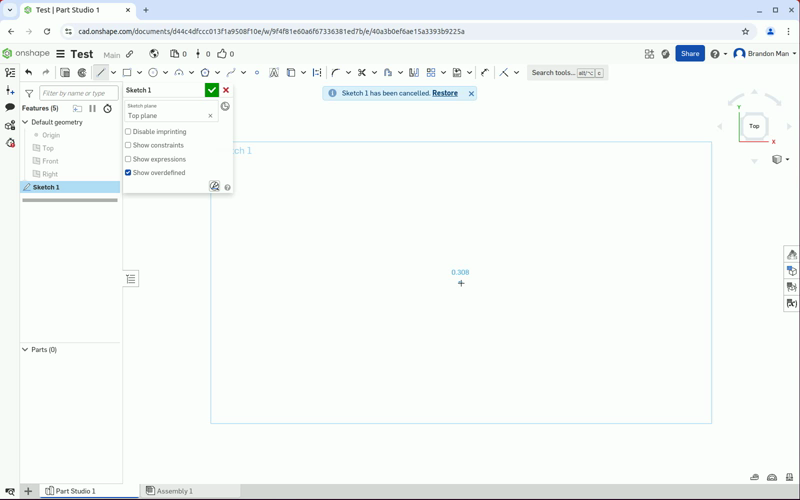
scroll(6)
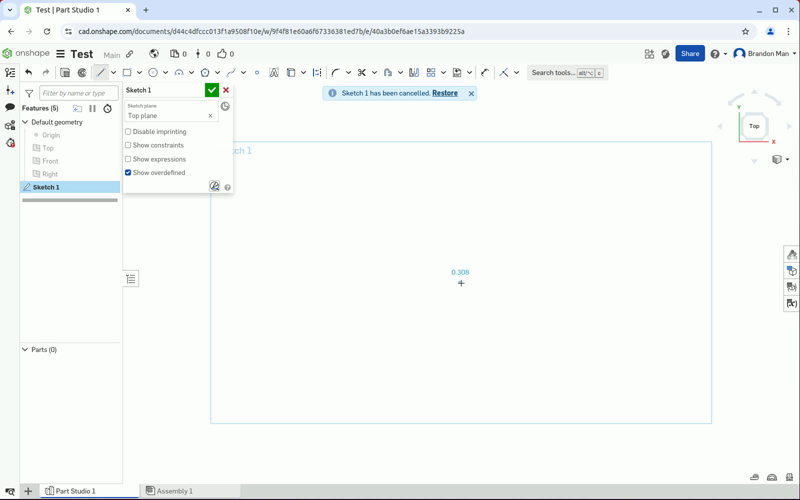
scroll(6)
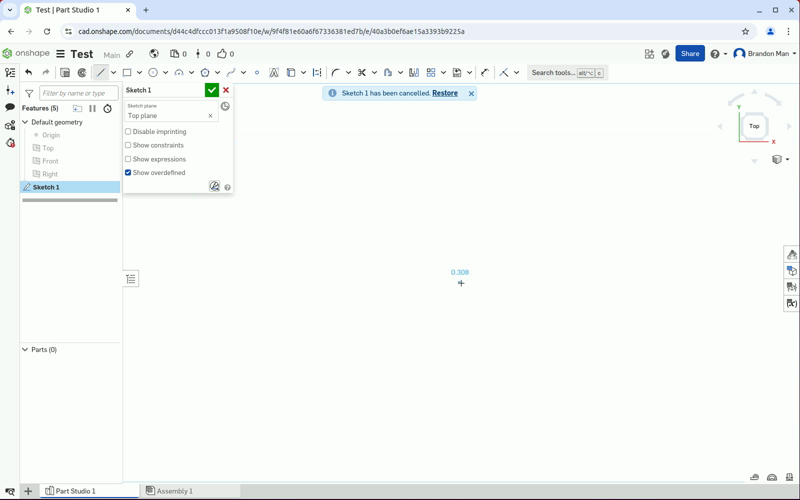
scroll(6)
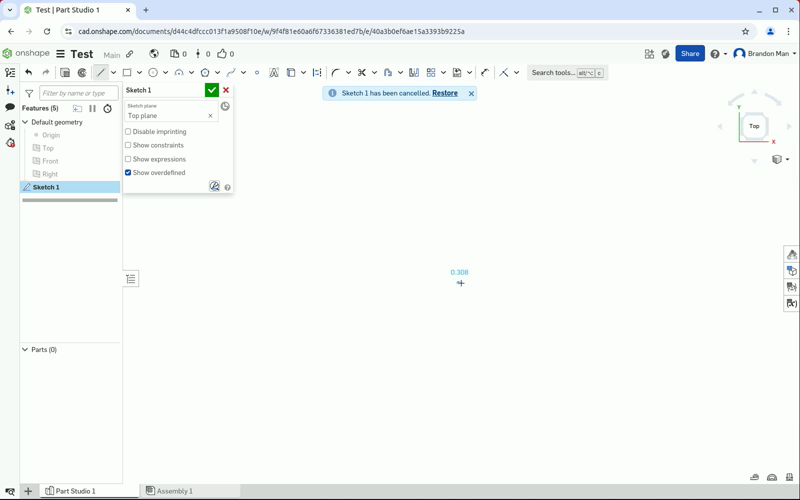
scroll(6)
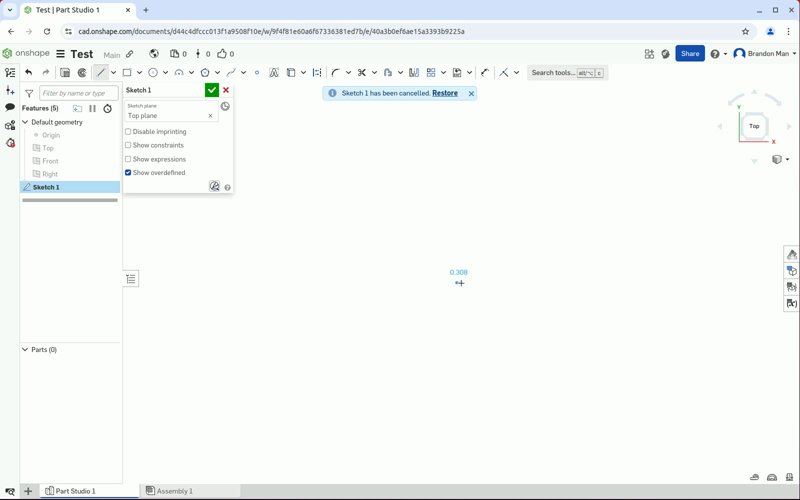
scroll(6)
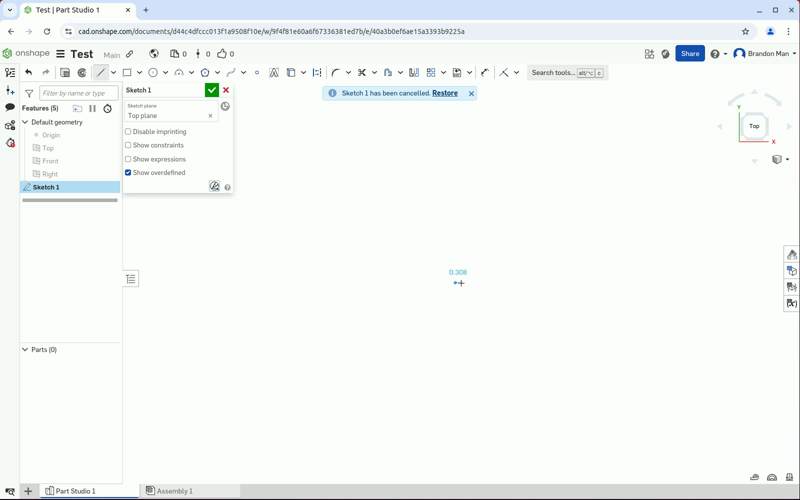
scroll(6)
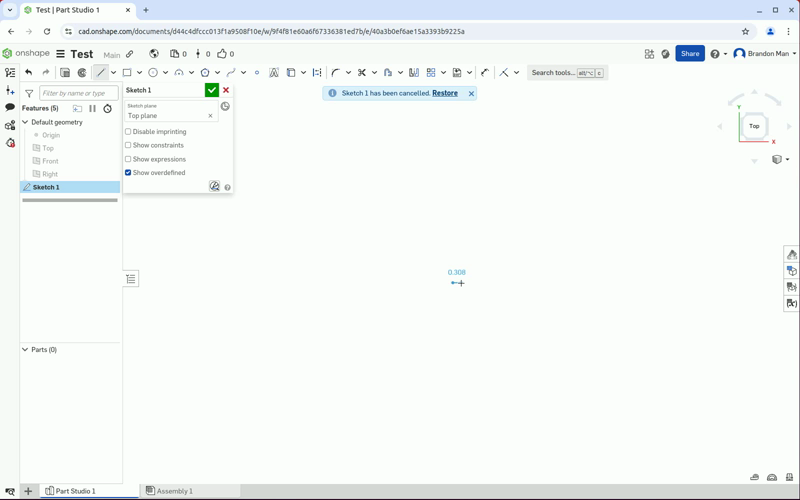
scroll(6)
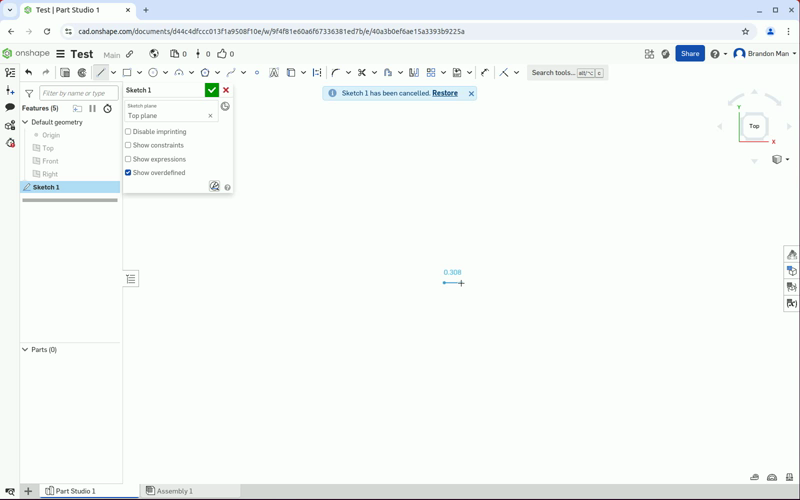
click(461, 282)
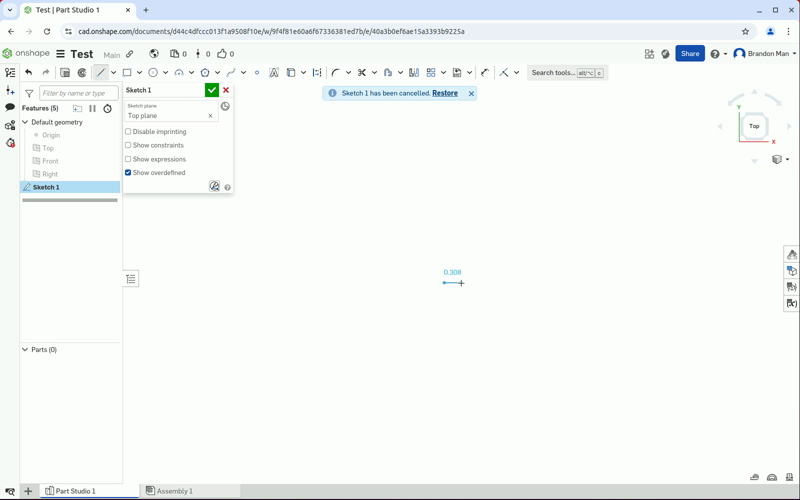
scroll(-6)
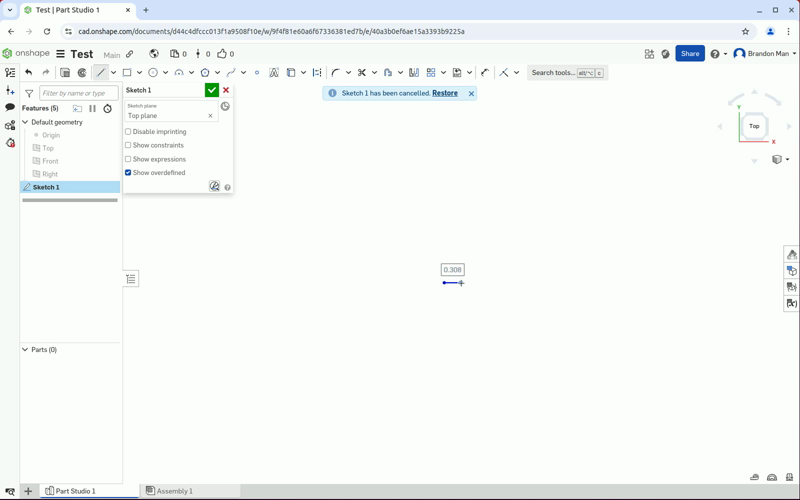
scroll(-6)
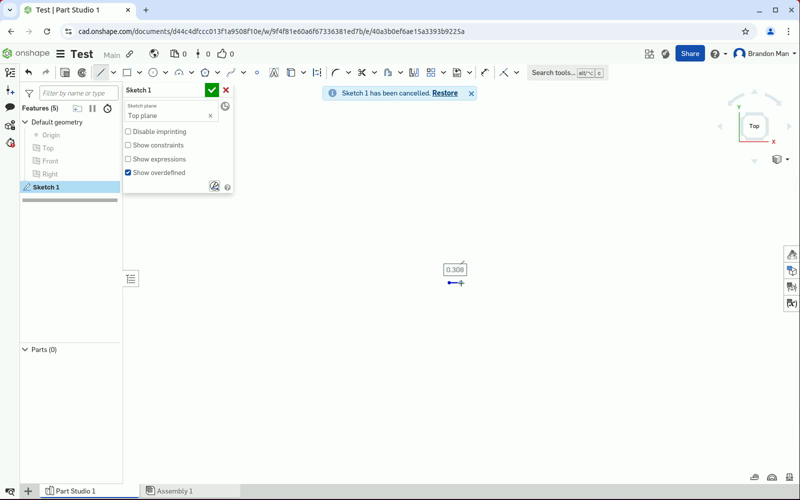
scroll(-6)
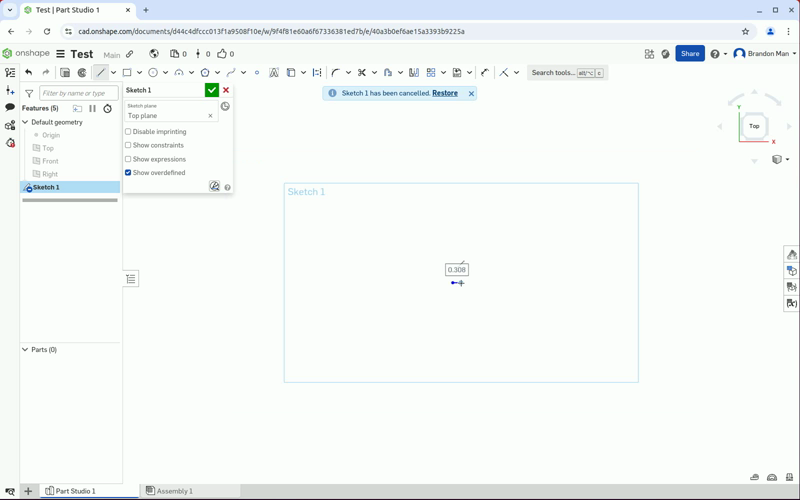
scroll(-6)
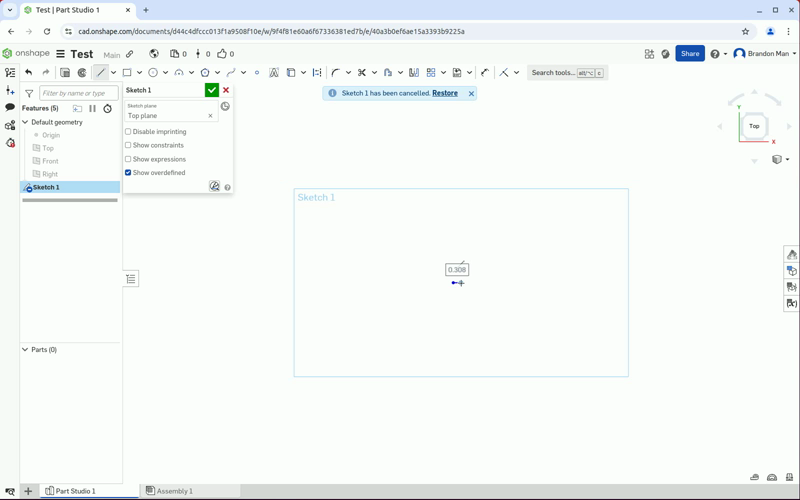
scroll(-6)
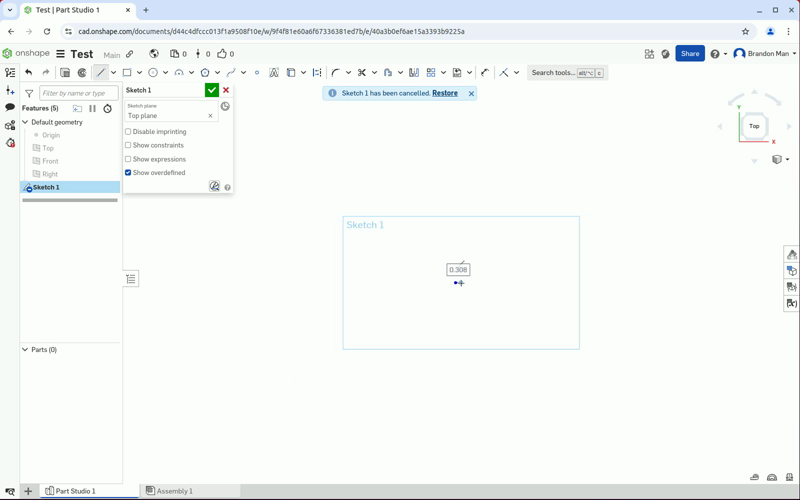
scroll(-6)
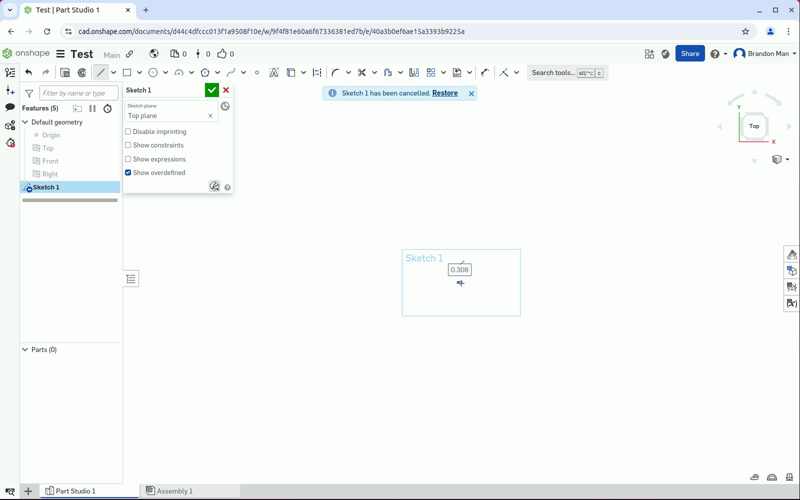
scroll(-6)
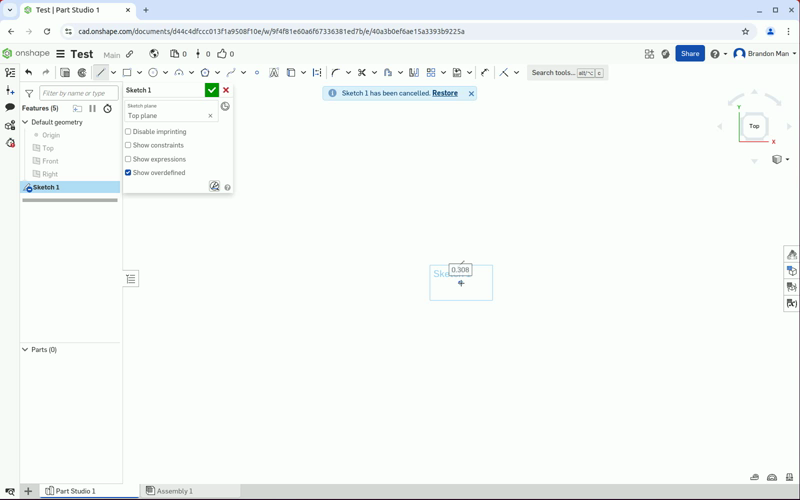
key_up(shift)
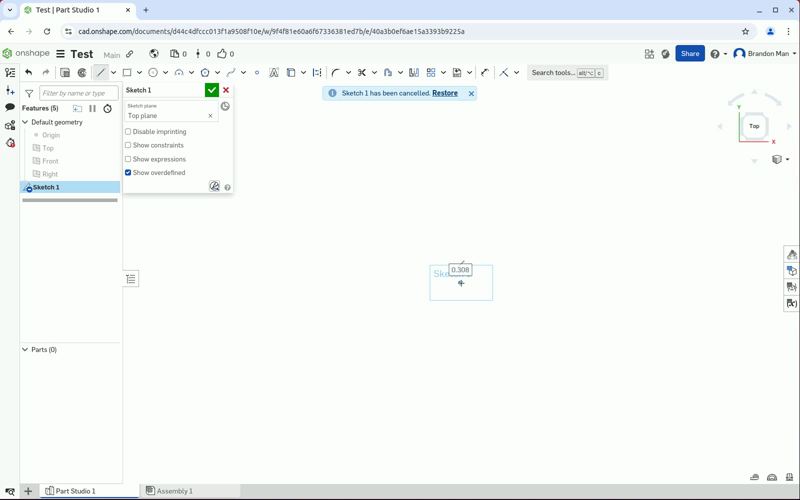
key_down(shift)
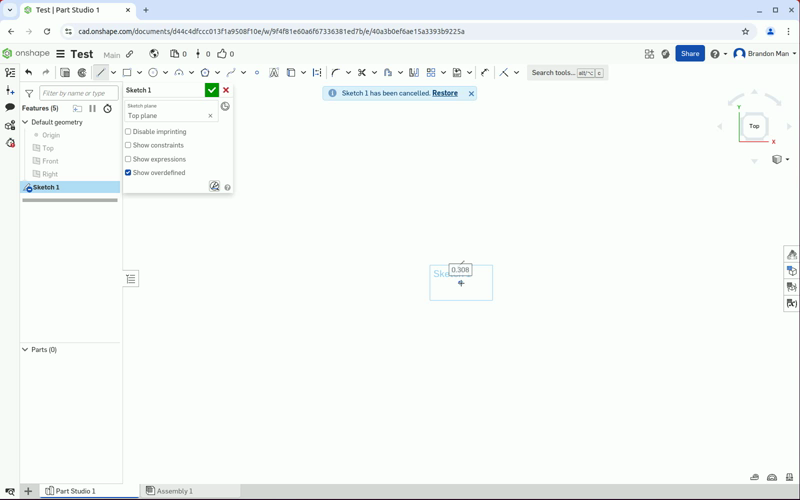
mouse_move(491, 282)
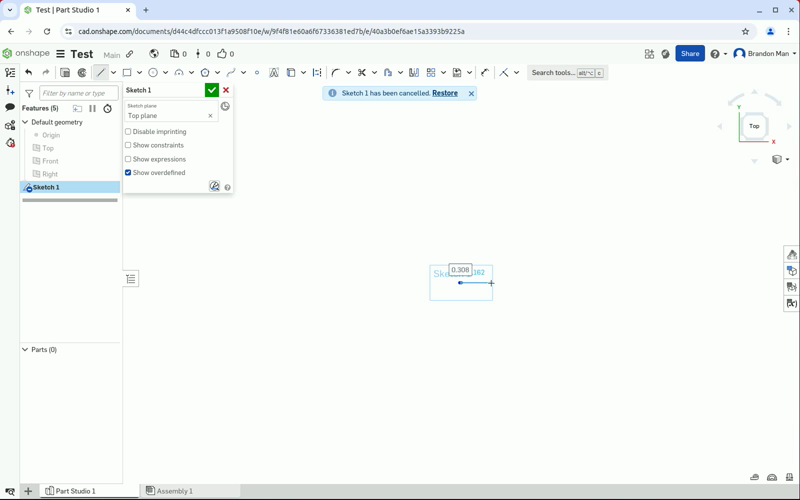
mouse_move(461, 253)
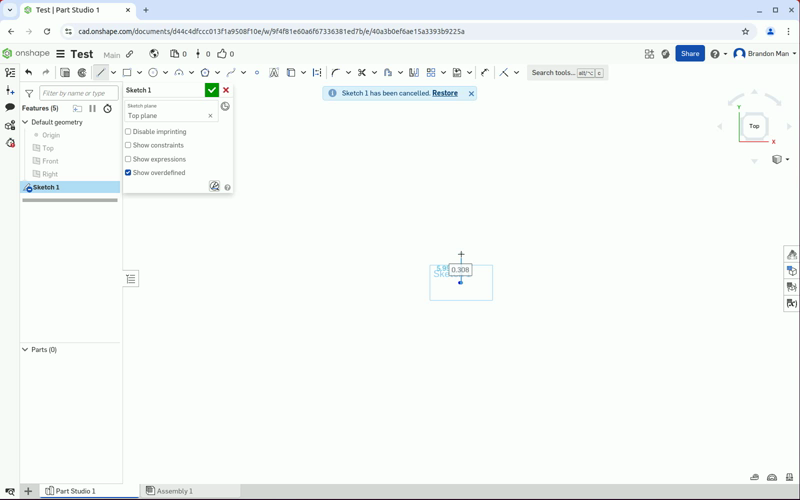
click(461, 253)
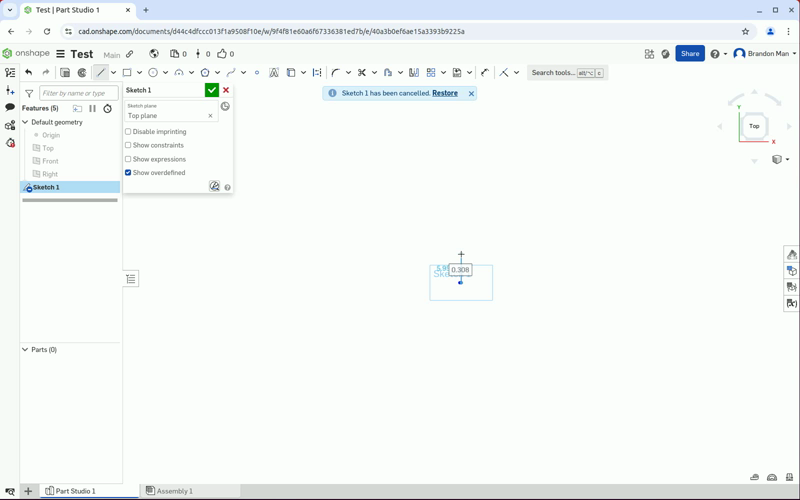
key_up(shift)
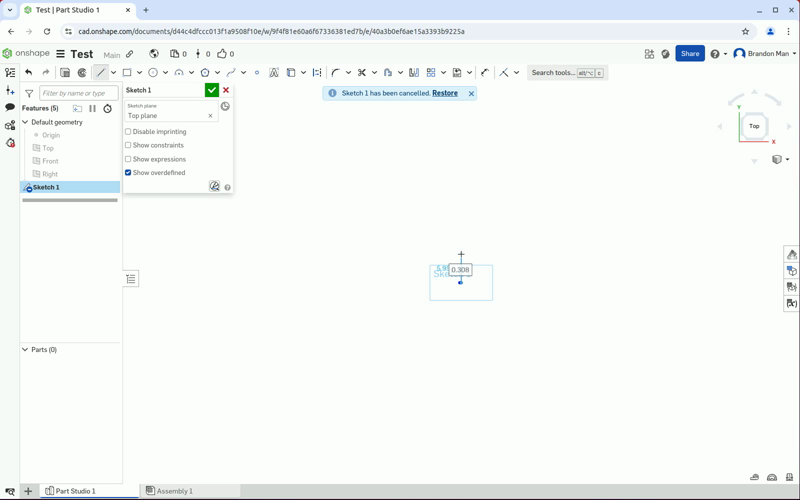
key_down(shift)
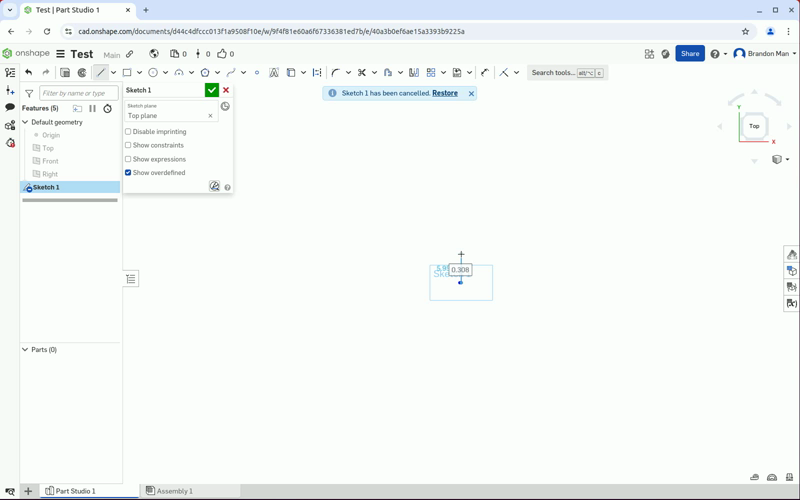
mouse_move(491, 253)
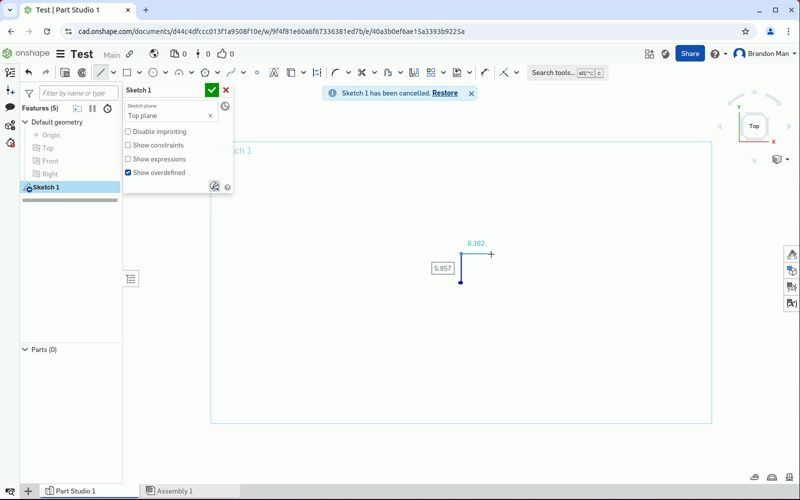
mouse_move(459, 253)
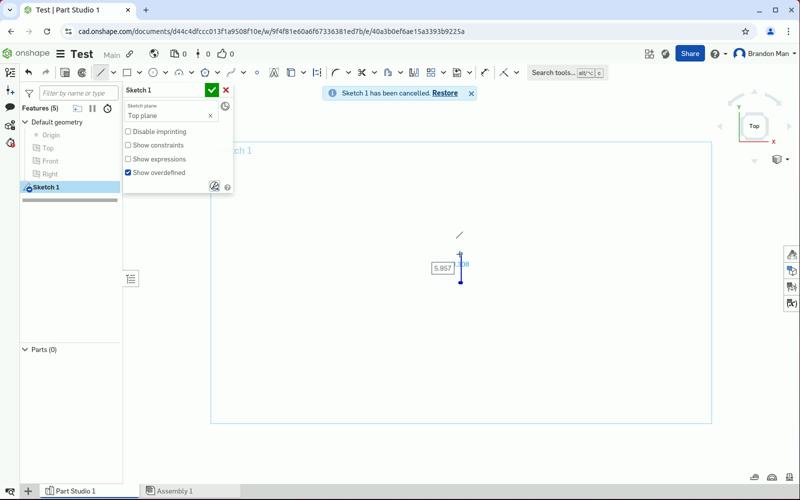
scroll(6)
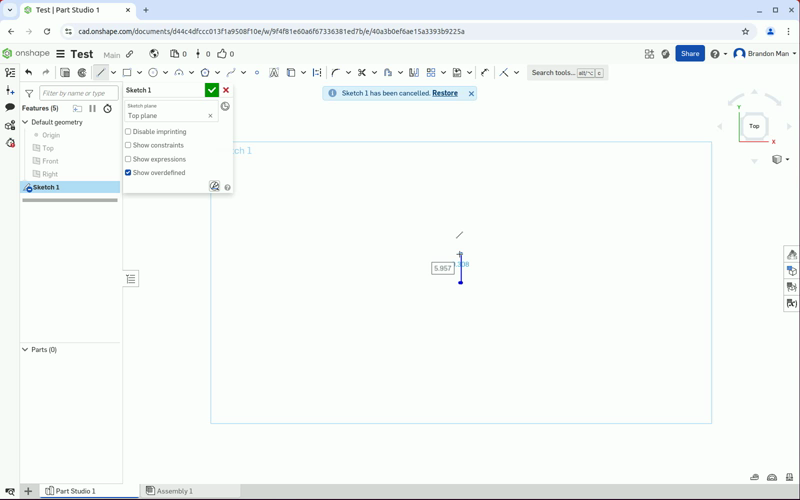
scroll(6)
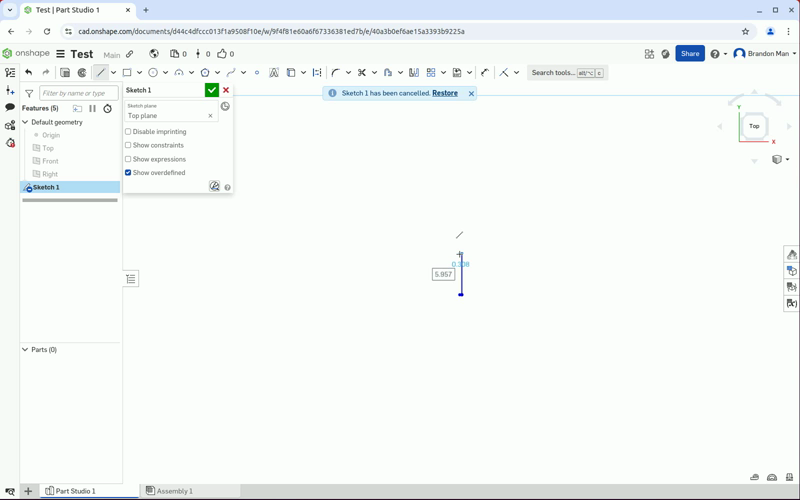
scroll(6)
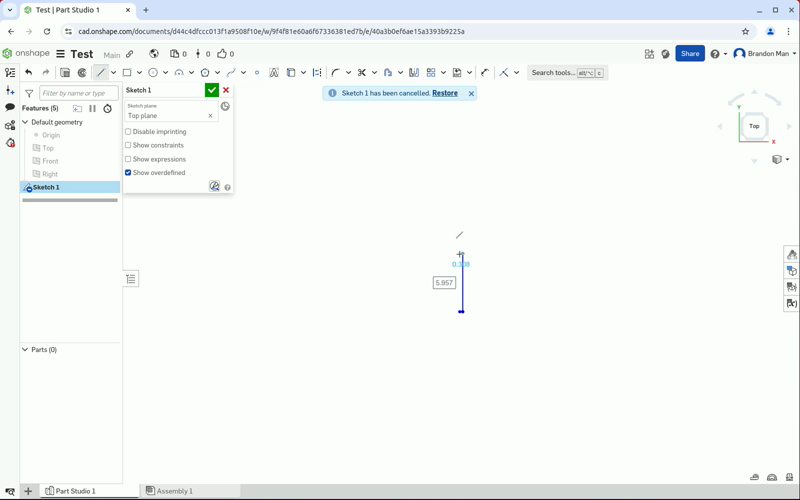
scroll(6)
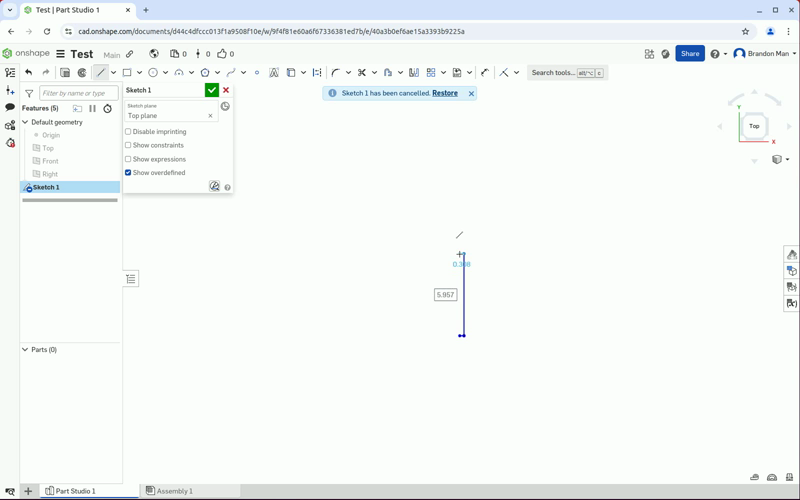
scroll(6)
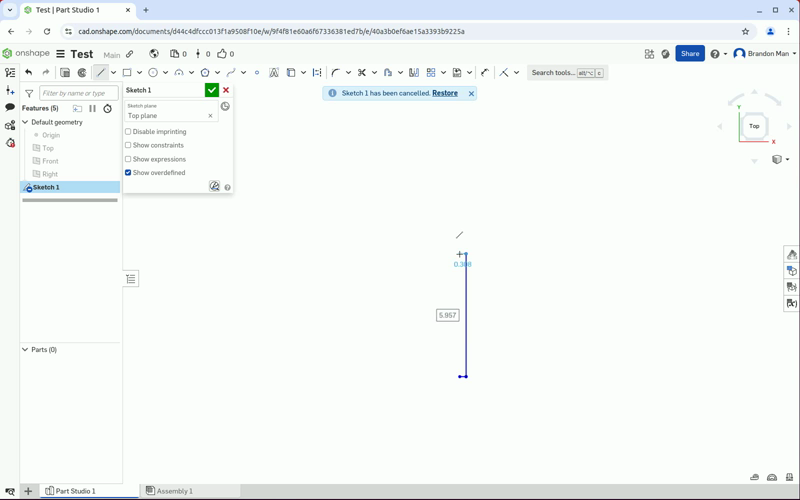
scroll(6)
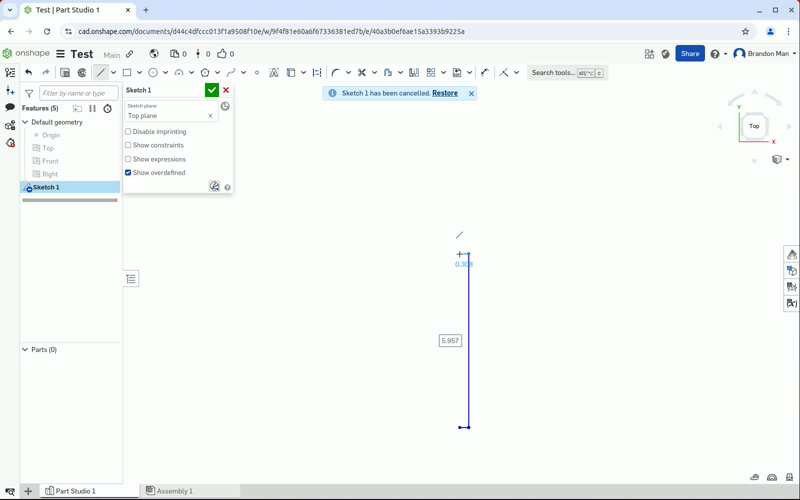
scroll(6)
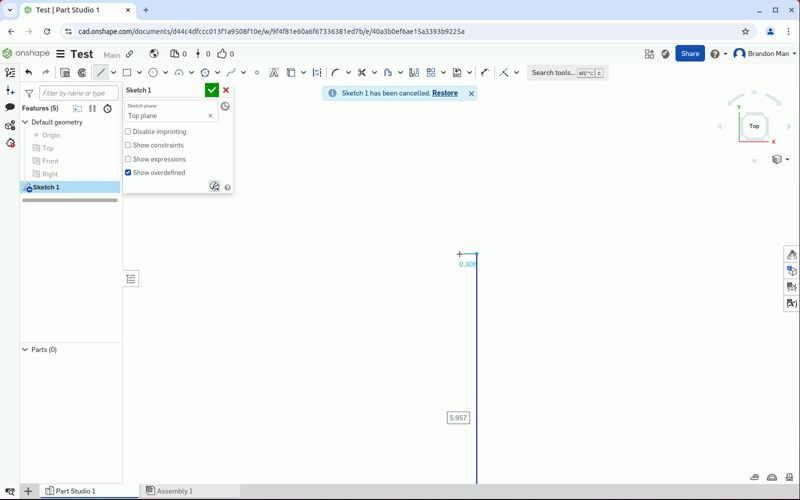
click(459, 253)
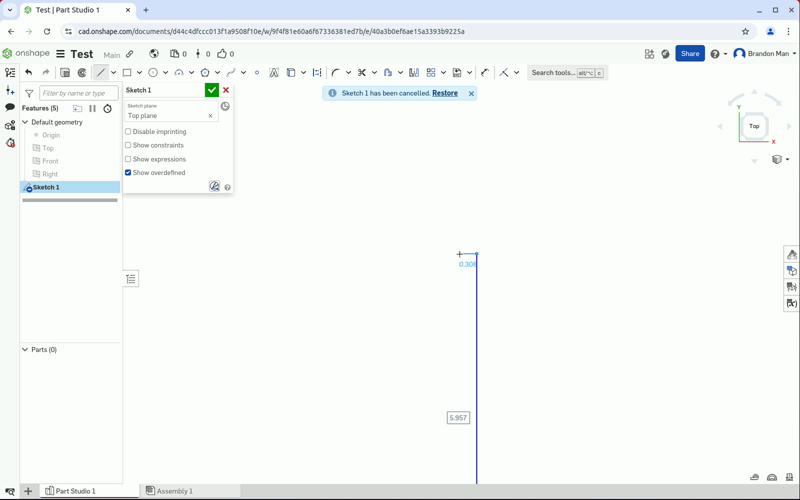
scroll(-6)
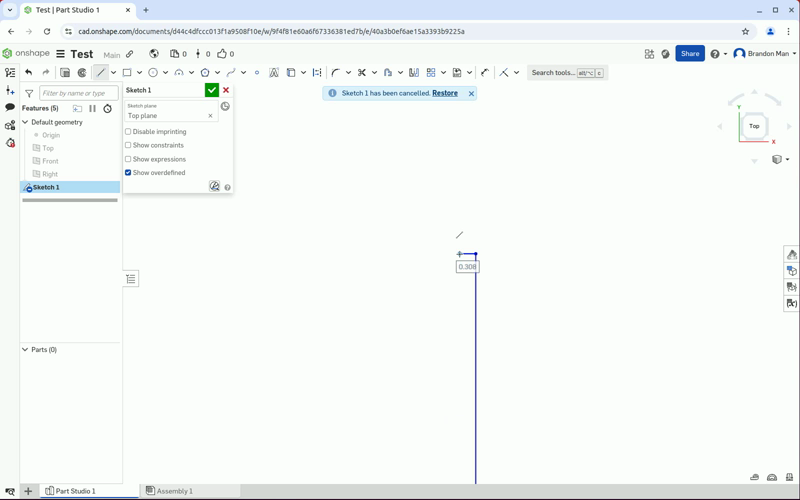
scroll(-6)
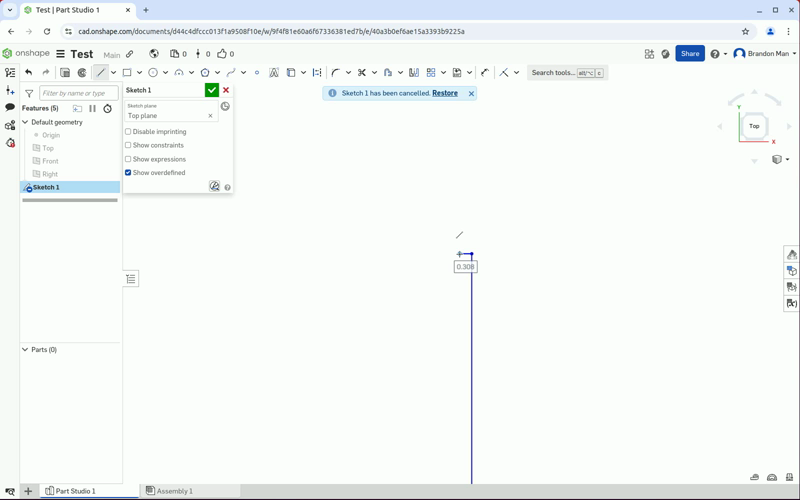
scroll(-6)
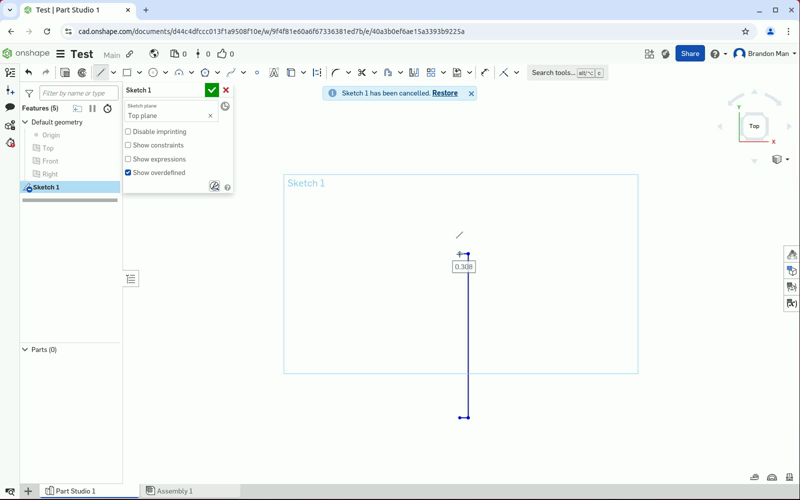
scroll(-6)
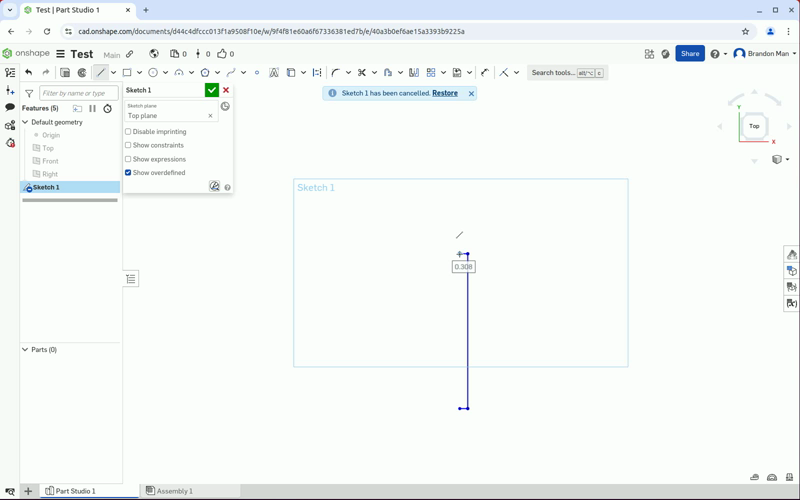
scroll(-6)
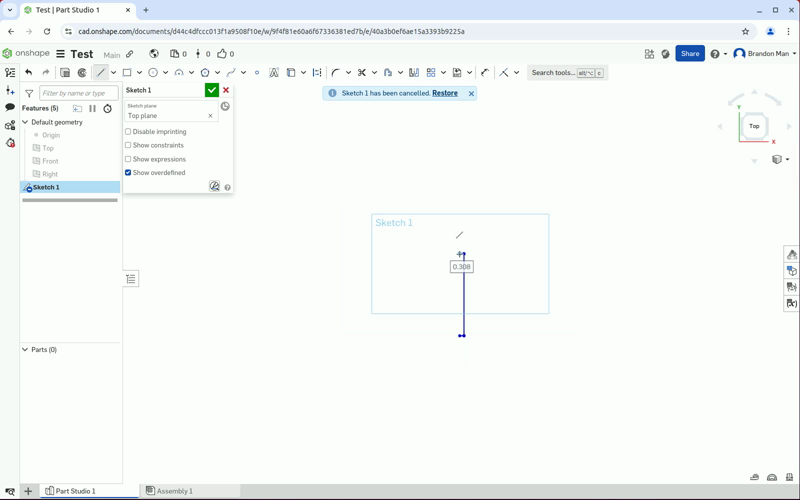
scroll(-6)
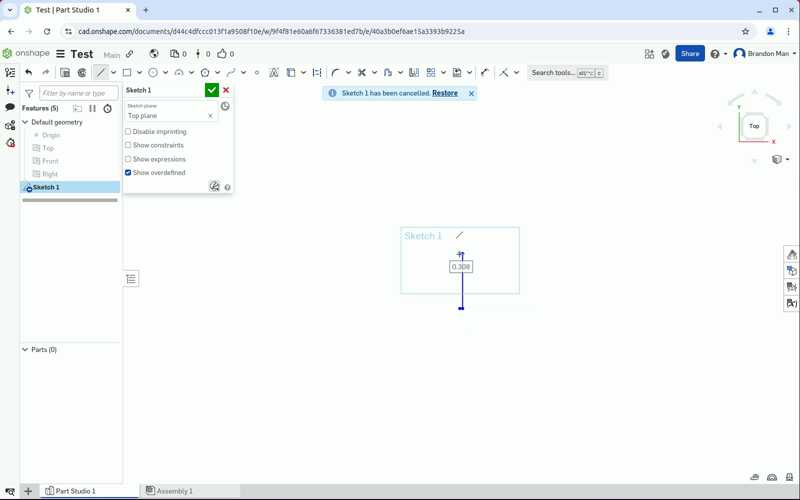
scroll(-6)
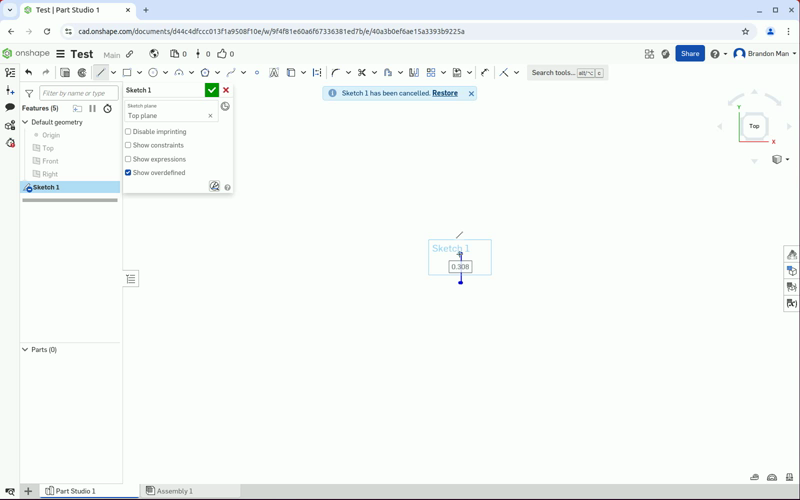
key_up(shift)
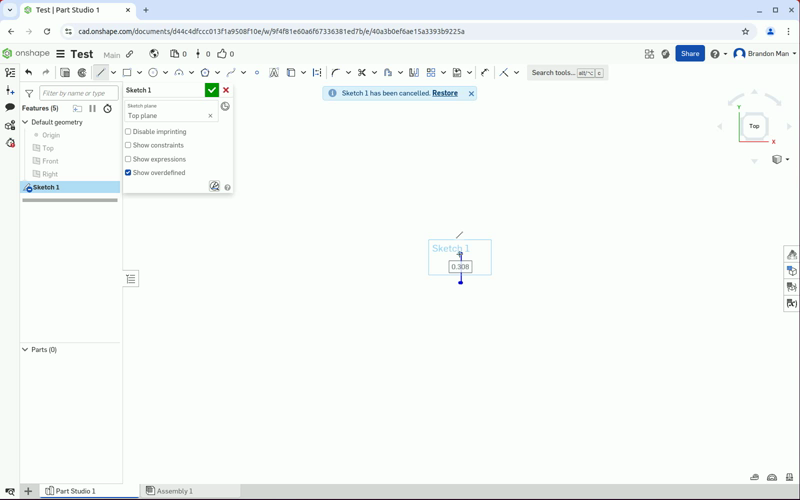
key_down(shift)
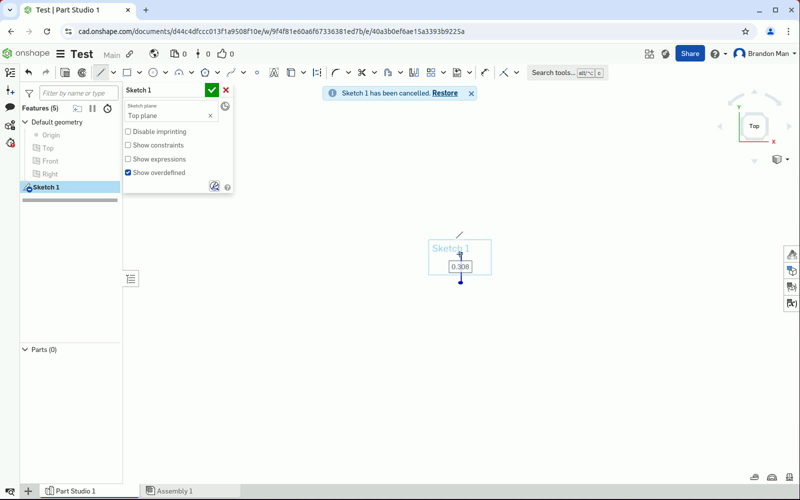
mouse_move(489, 253)
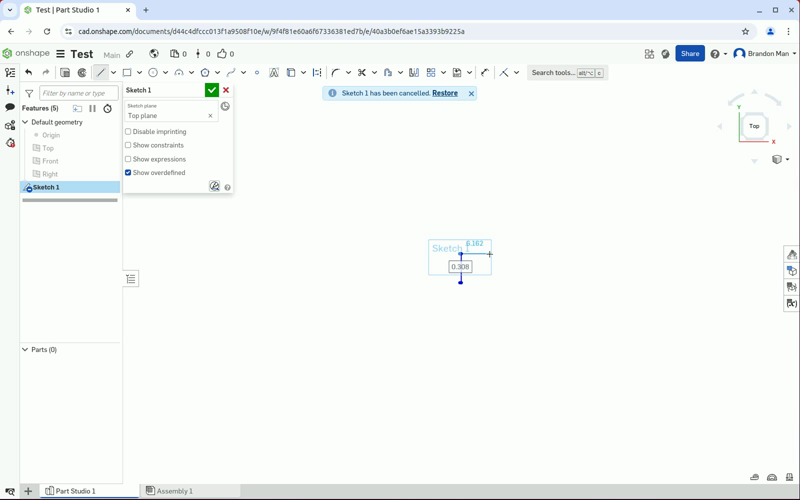
mouse_move(459, 255)
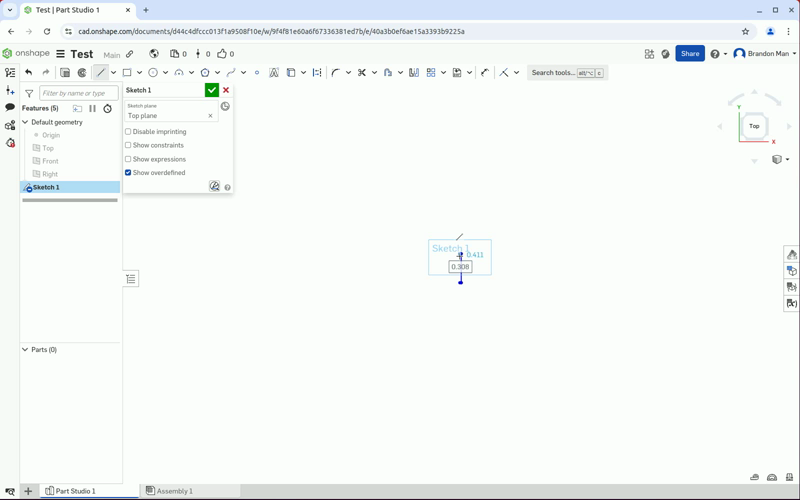
scroll(6)
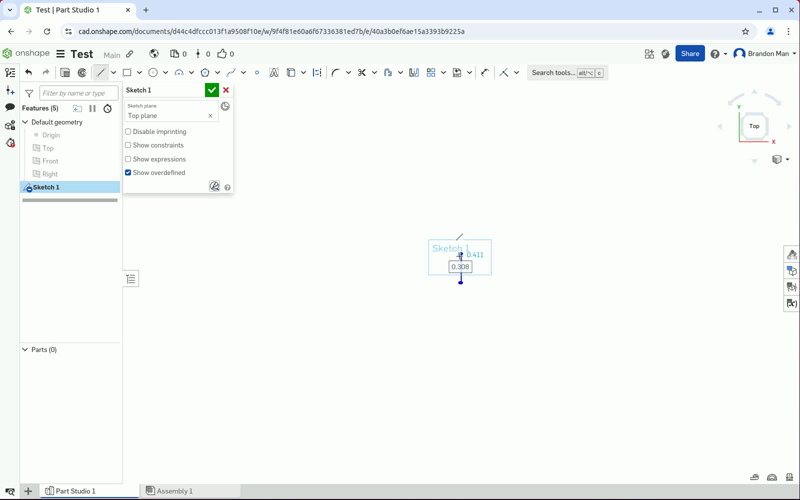
scroll(6)
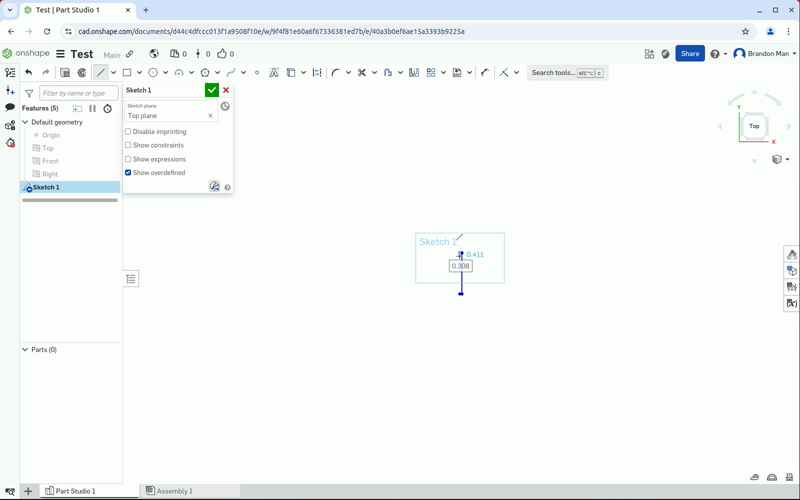
scroll(6)
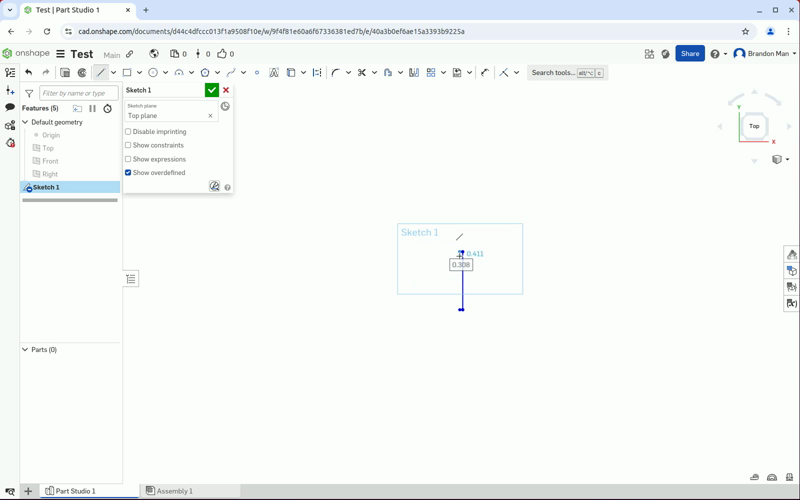
scroll(6)
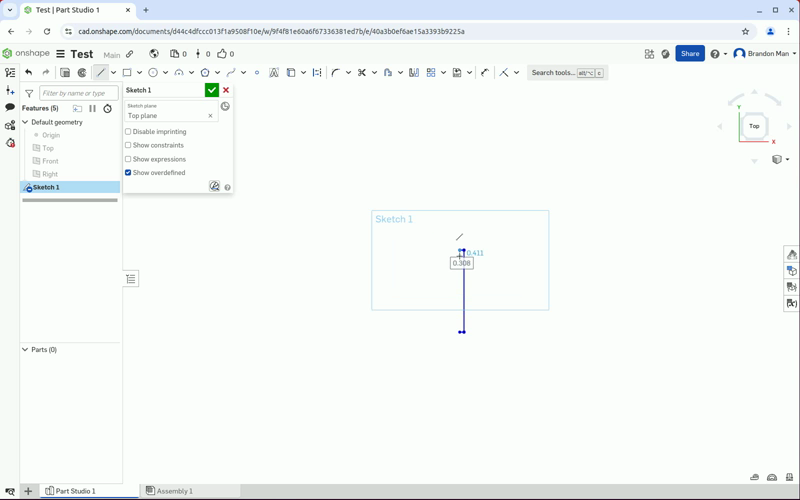
scroll(6)
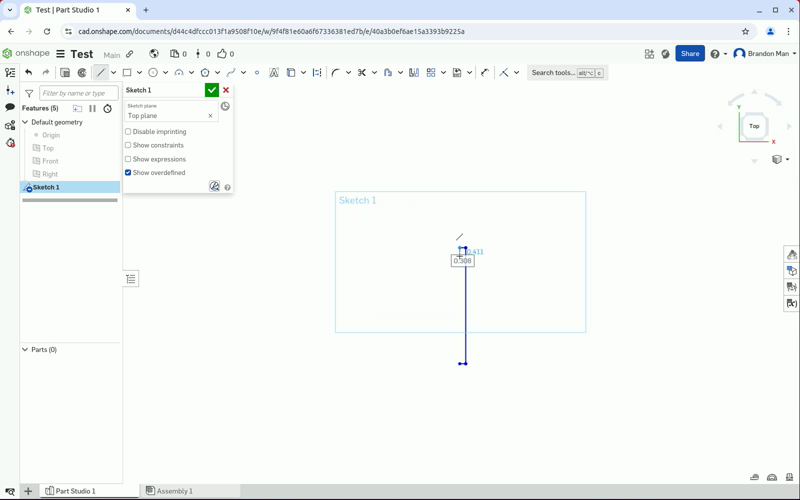
scroll(6)
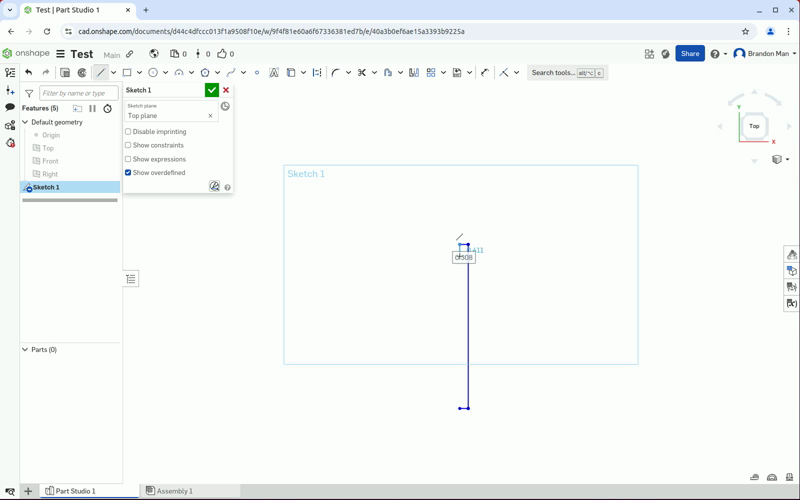
scroll(6)
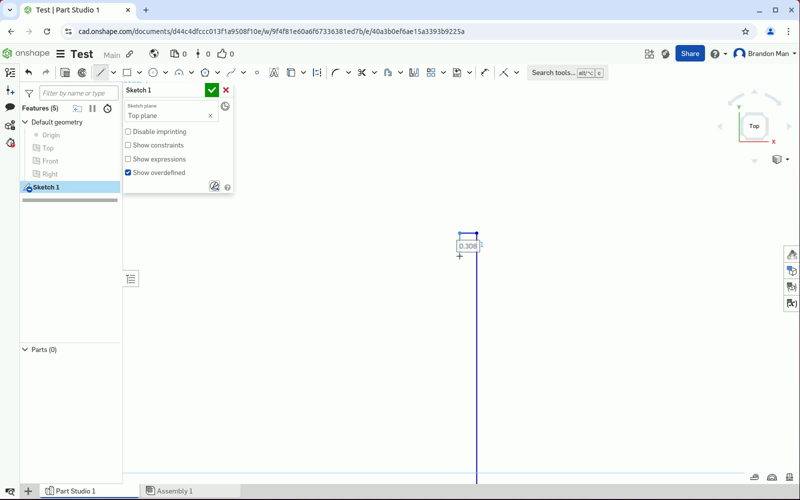
click(459, 255)
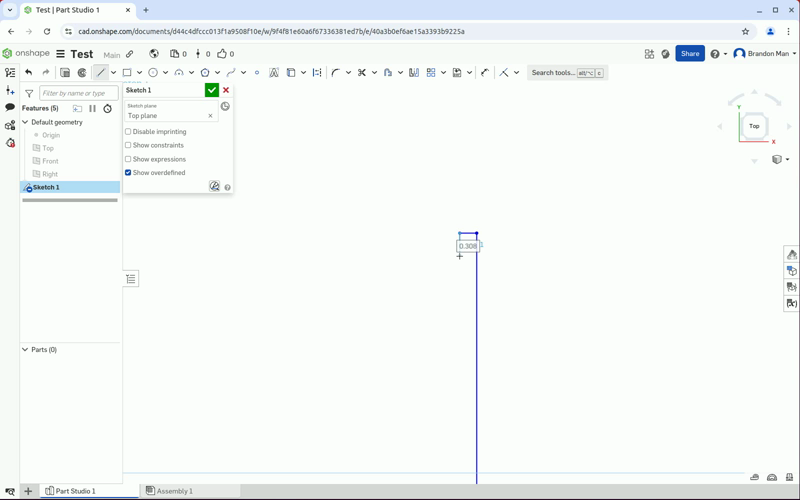
scroll(-6)
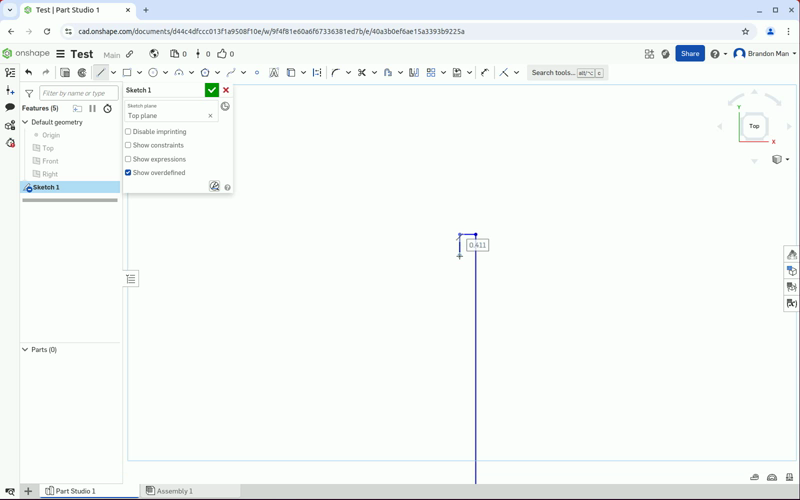
scroll(-6)
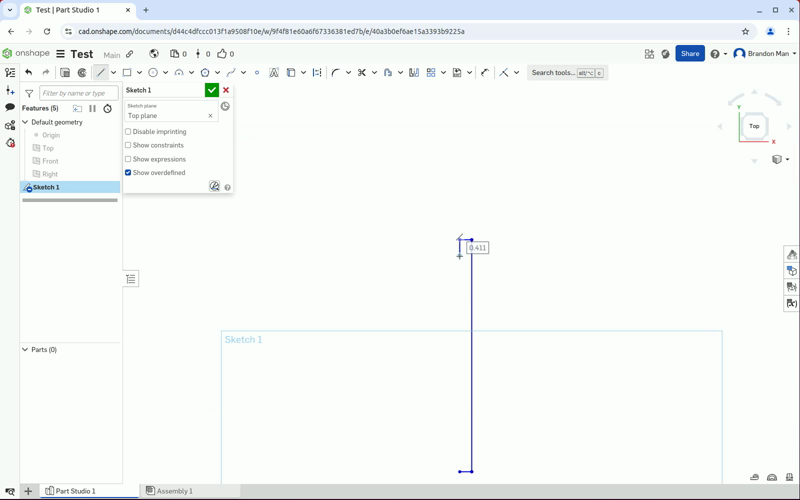
scroll(-6)
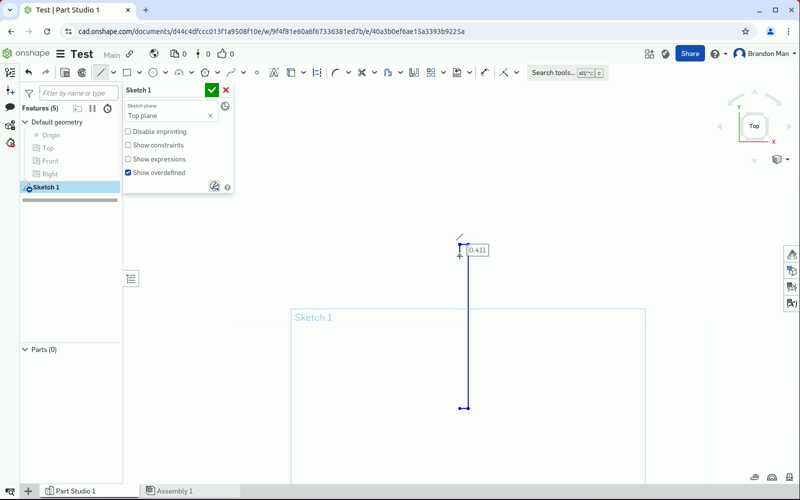
scroll(-6)
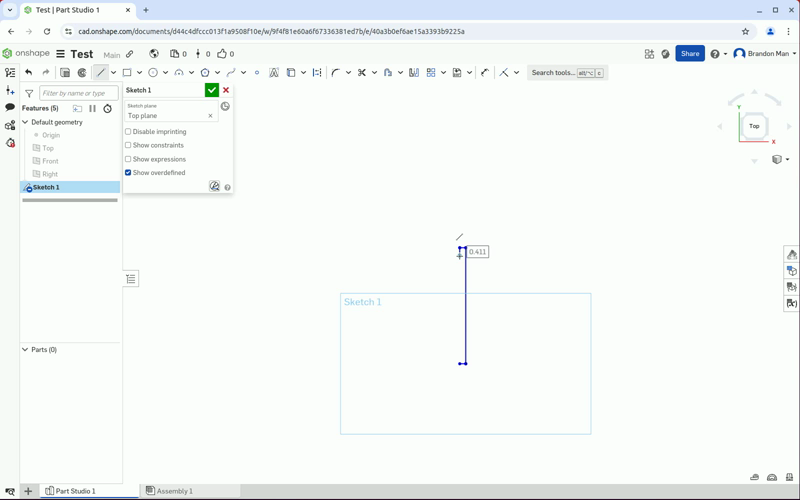
scroll(-6)
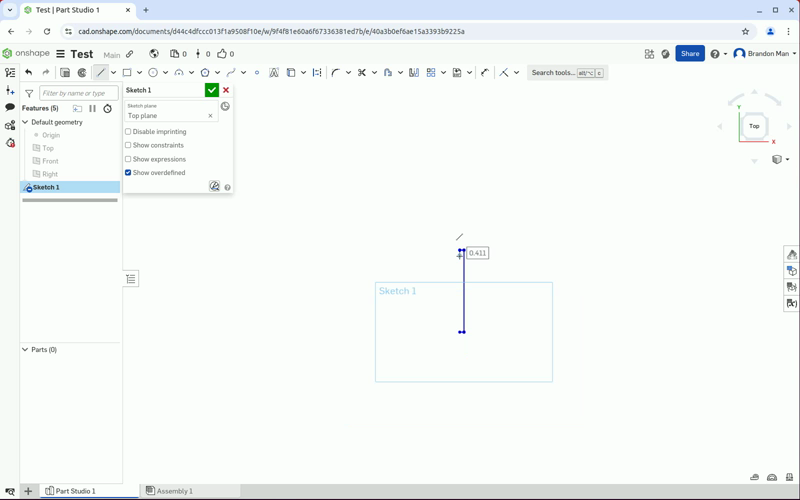
scroll(-6)
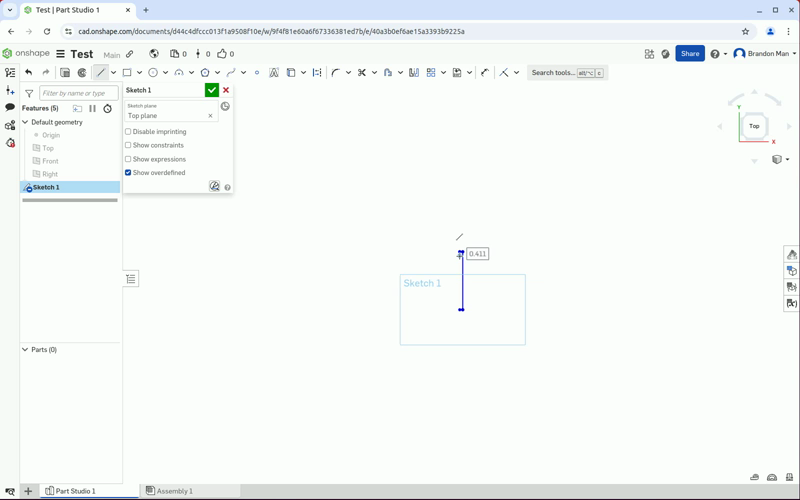
scroll(-6)
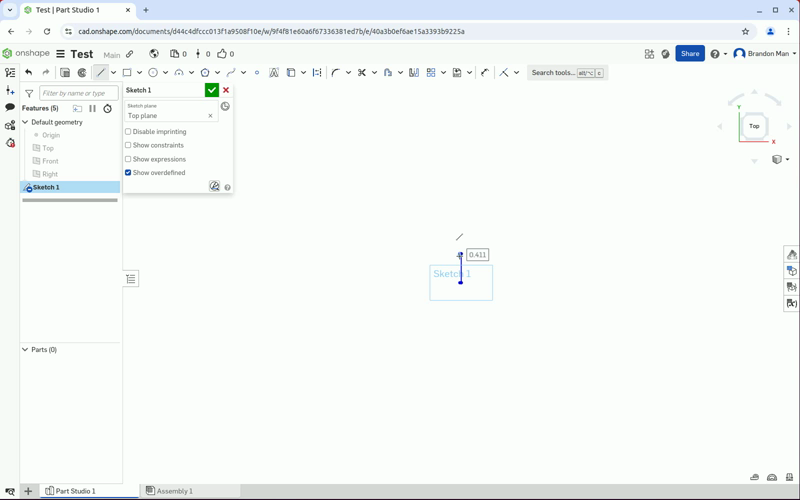
key_up(shift)
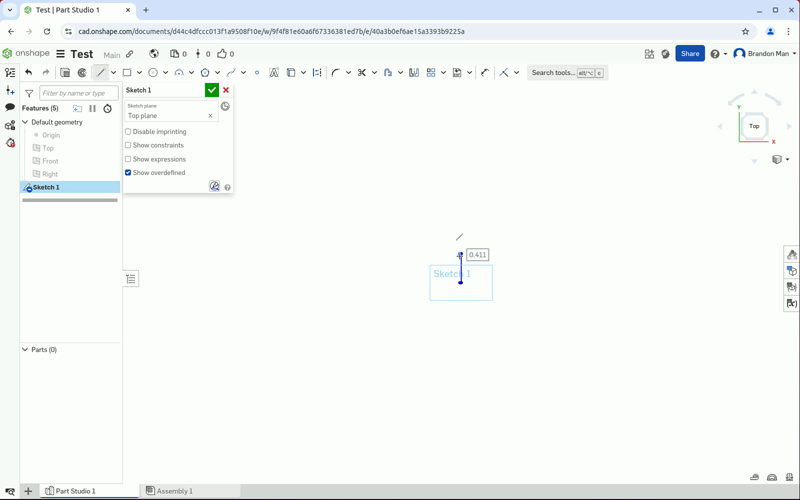
mouse_move(489, 255)
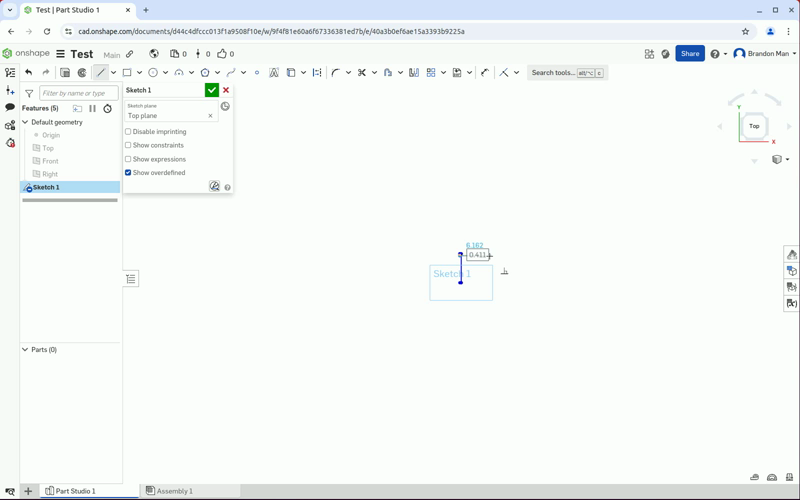
key_down(shift)
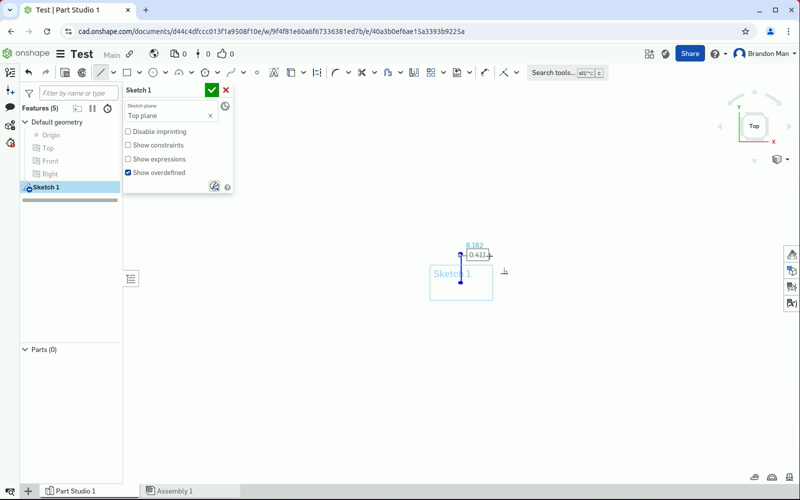
mouse_move(459, 282)
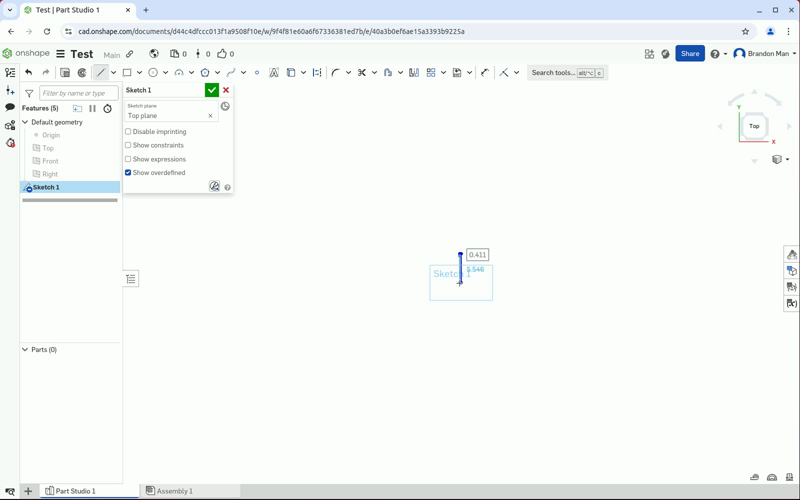
scroll(6)
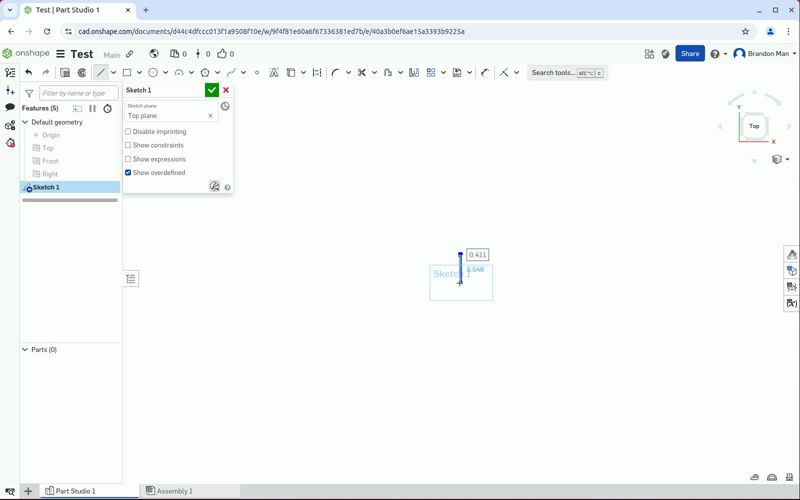
scroll(6)
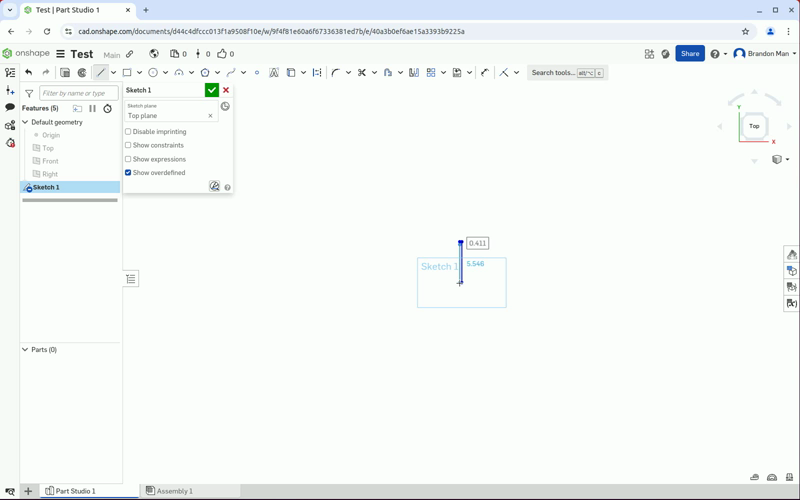
scroll(6)
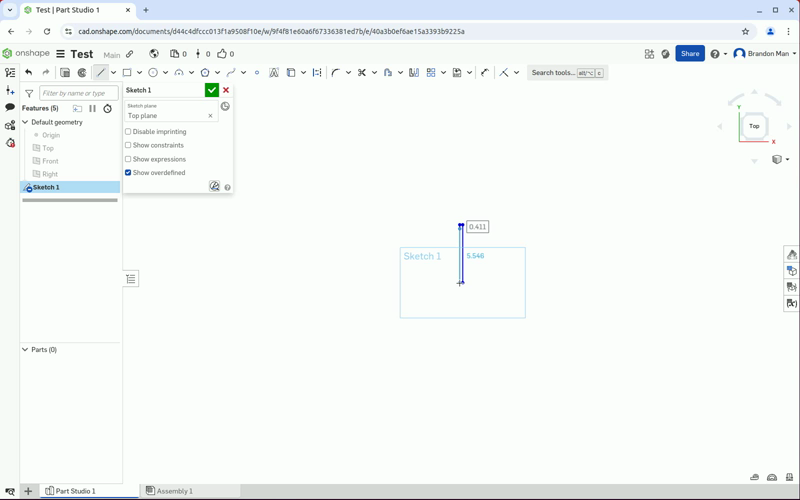
scroll(6)
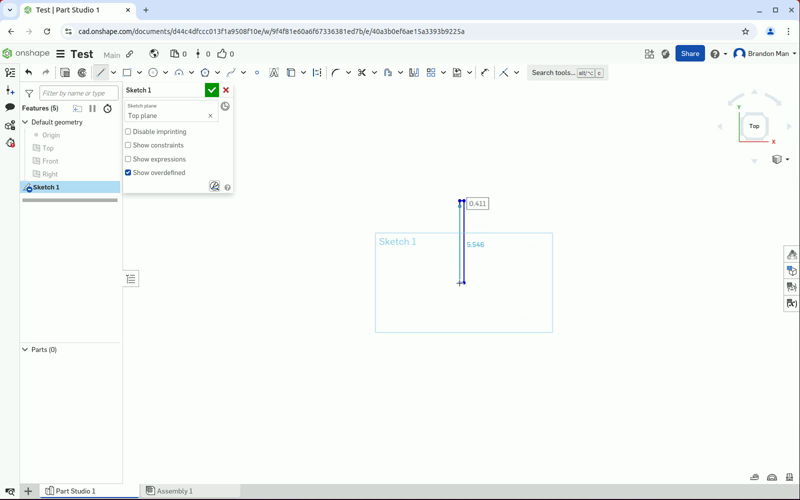
scroll(6)
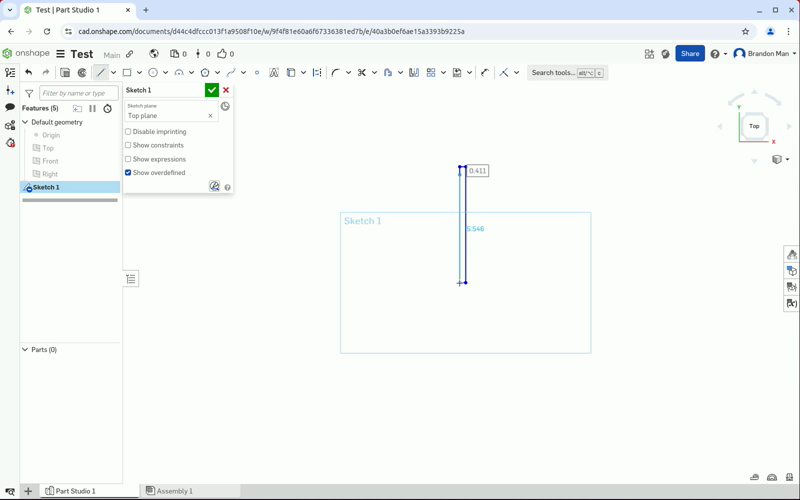
scroll(6)
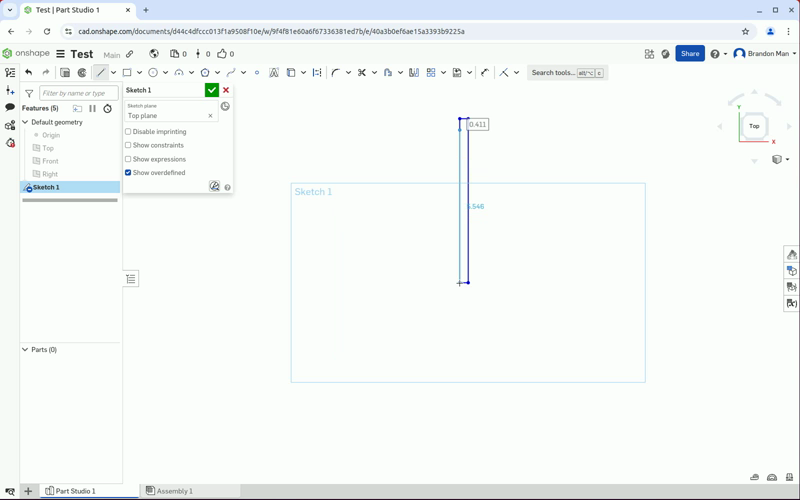
scroll(6)
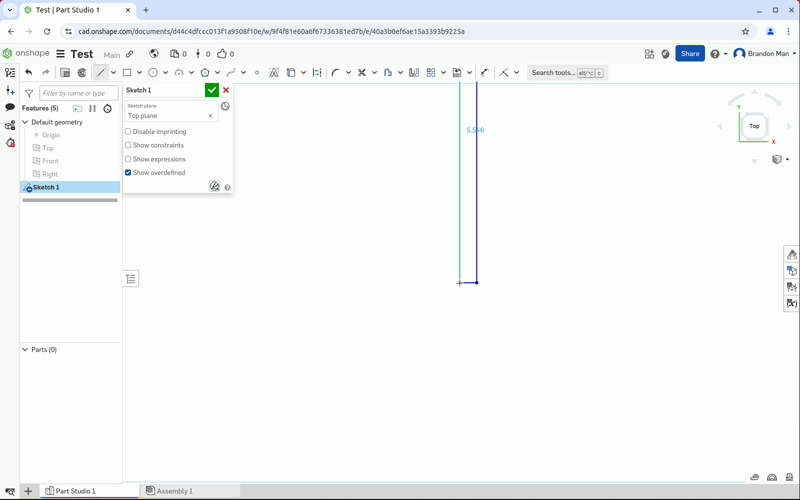
key_up(shift)
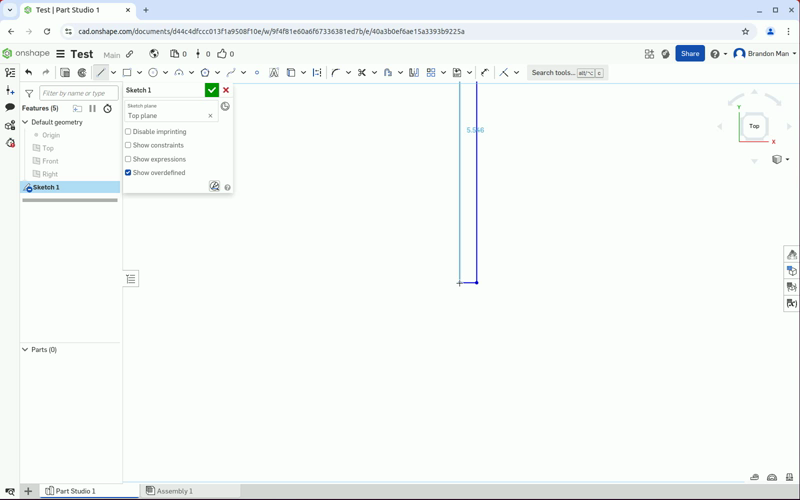
click(459, 282)
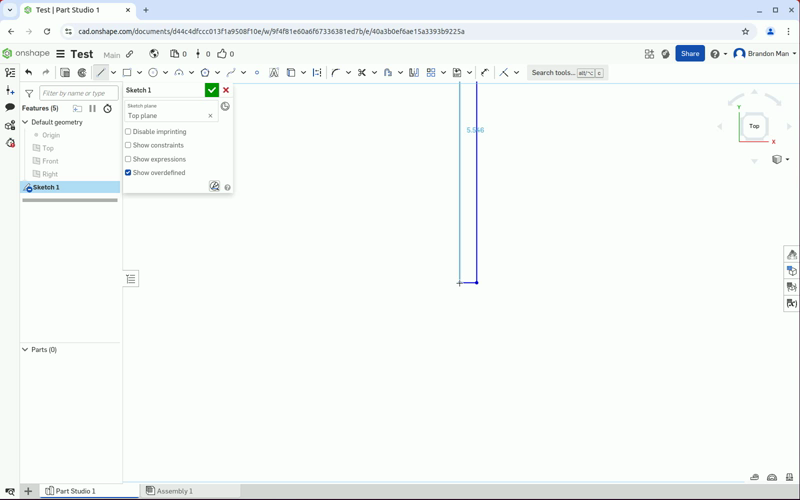
scroll(-6)
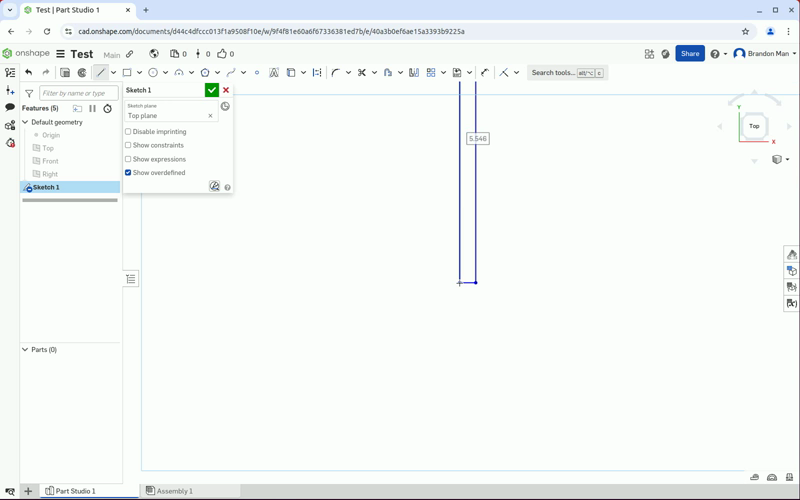
scroll(-6)
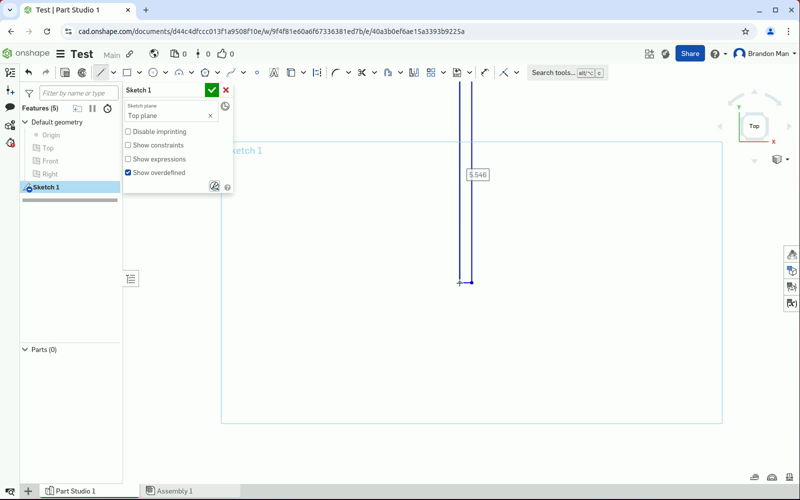
scroll(-6)
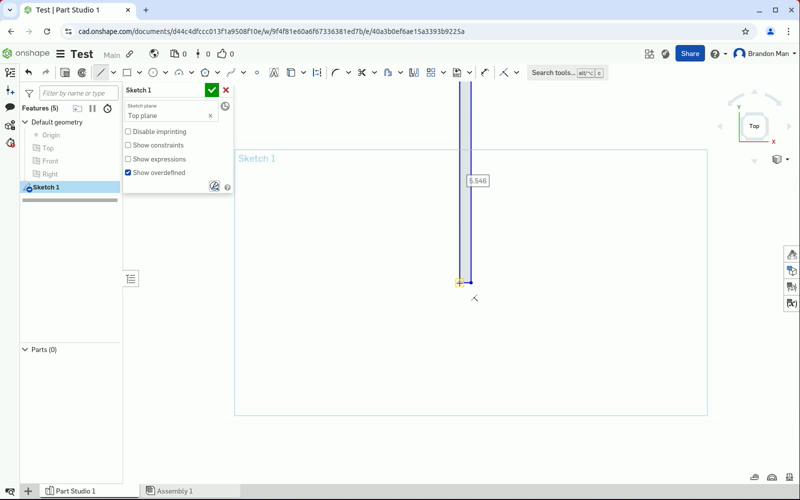
scroll(-6)
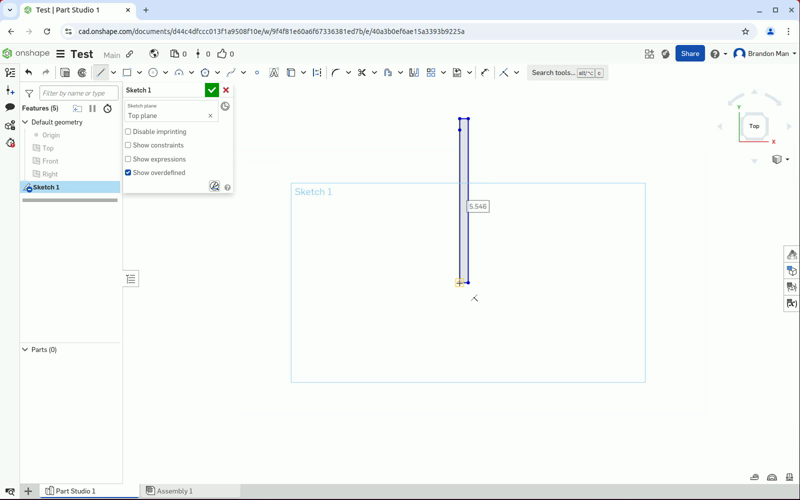
scroll(-6)
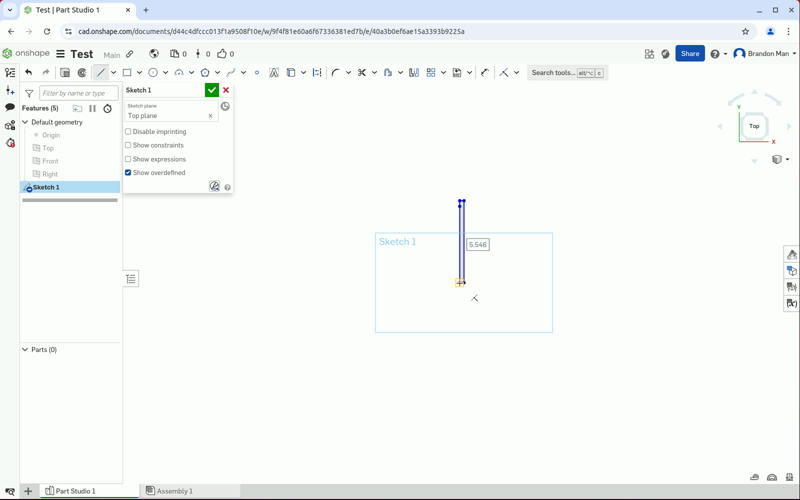
scroll(-6)
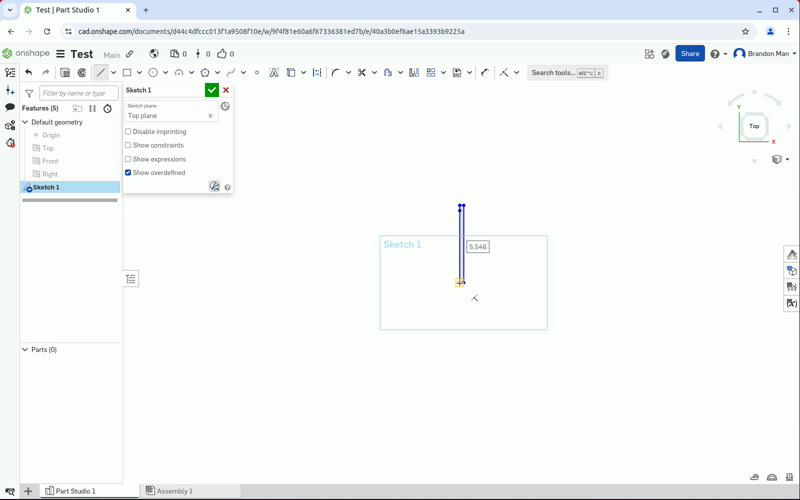
scroll(-6)
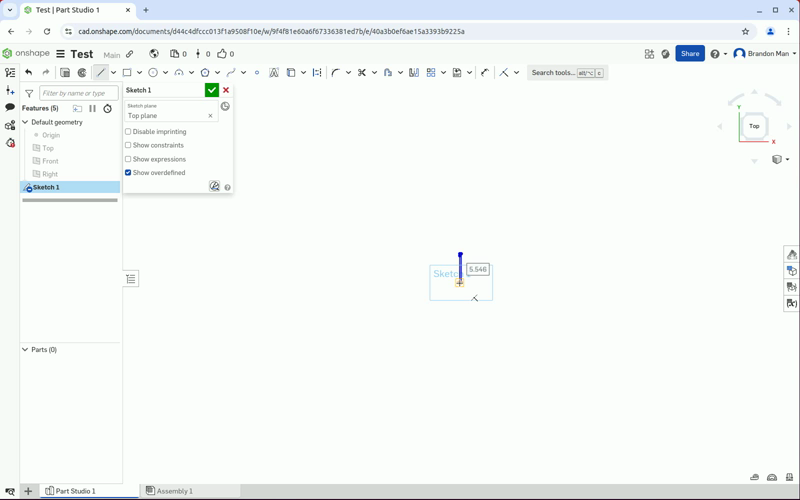
key(esc)
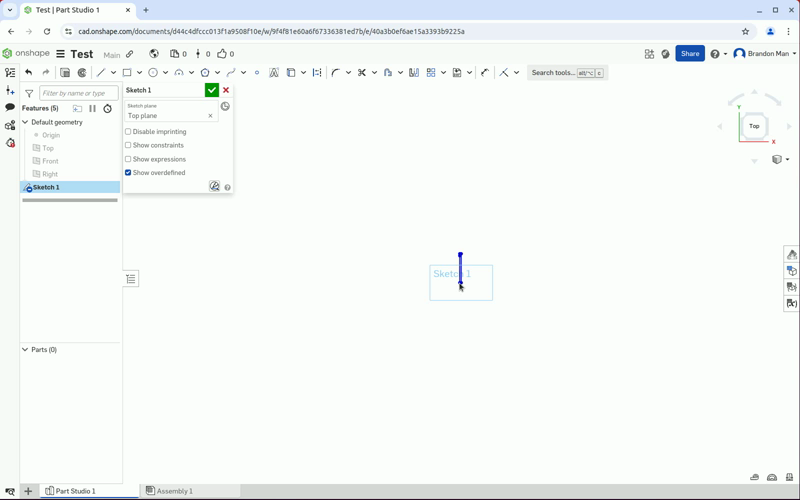
mouse_move(460, 266)
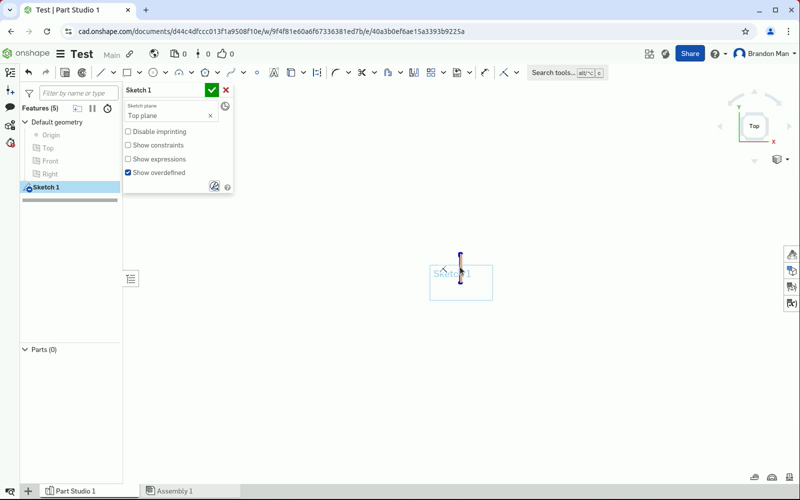
scroll(6)
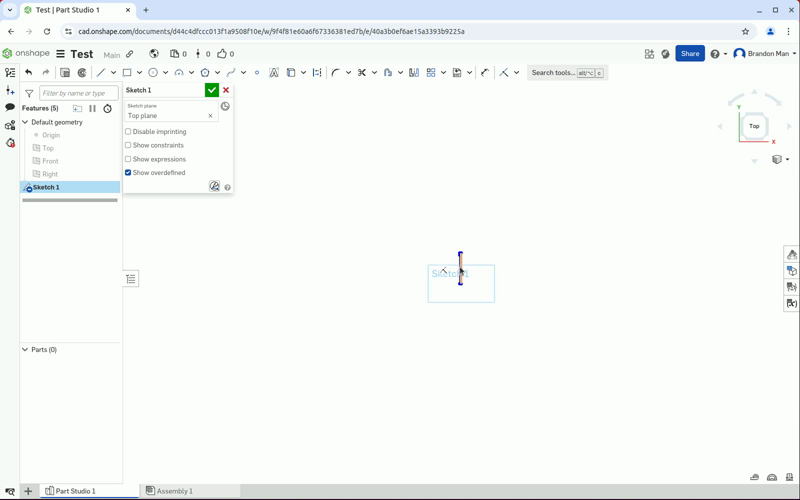
scroll(6)
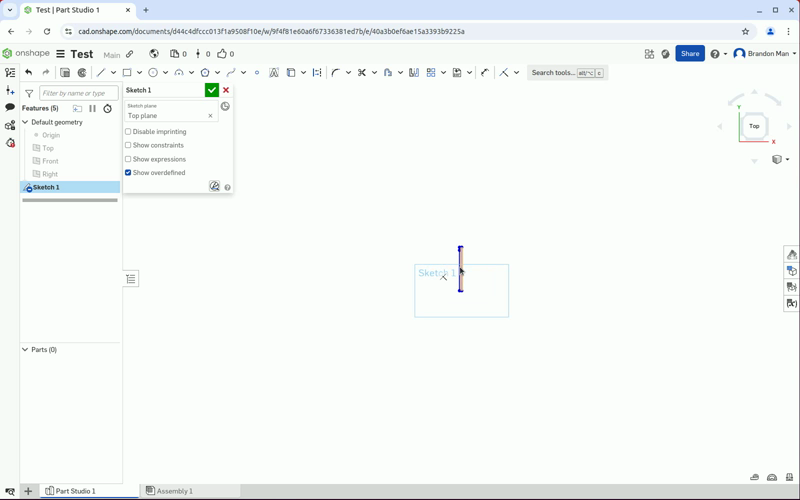
scroll(6)
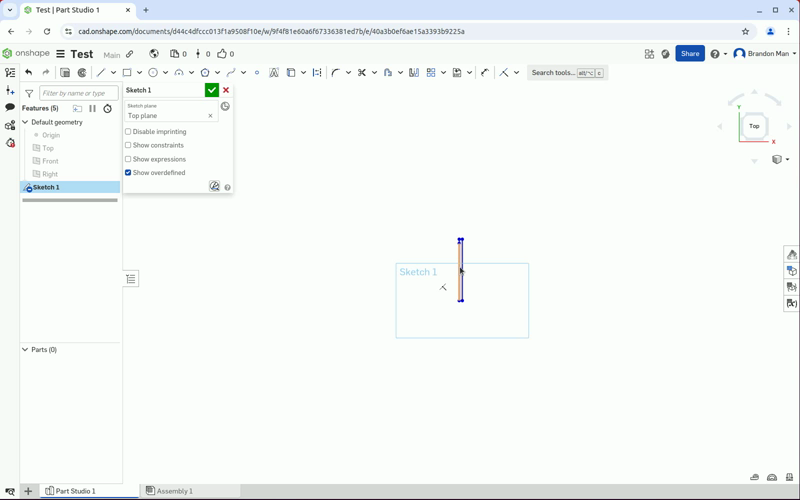
scroll(6)
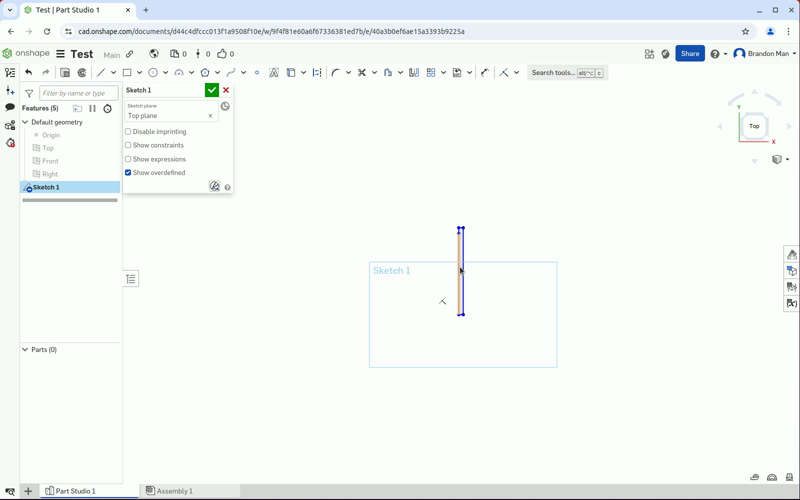
scroll(6)
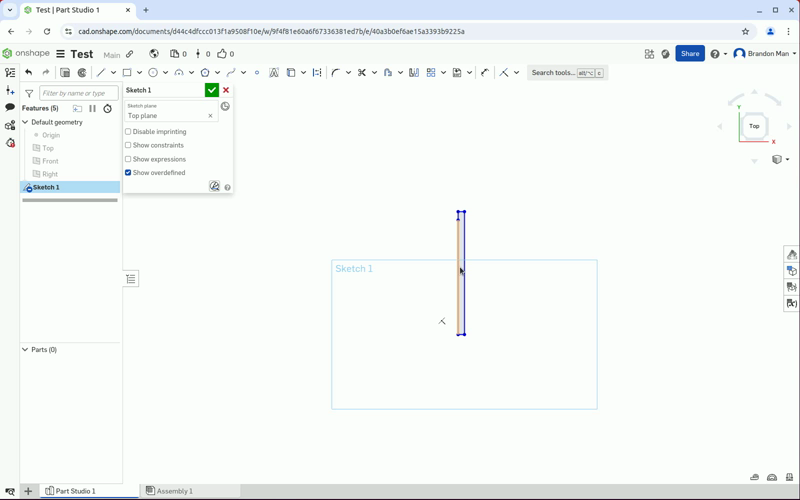
scroll(6)
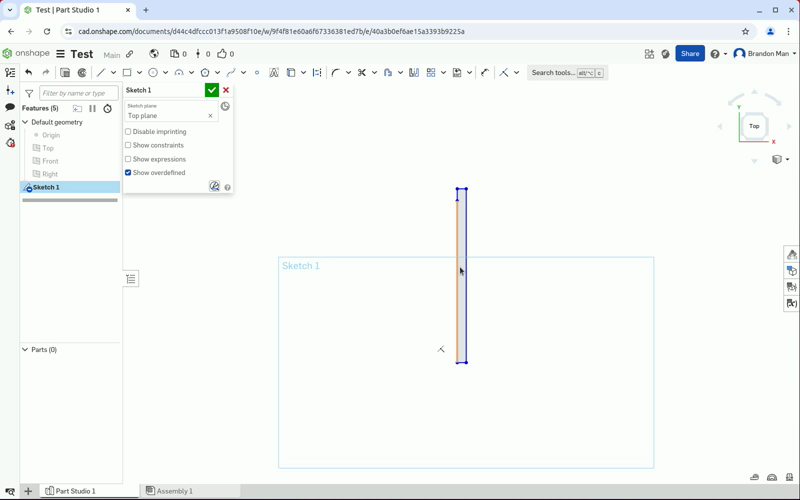
scroll(6)
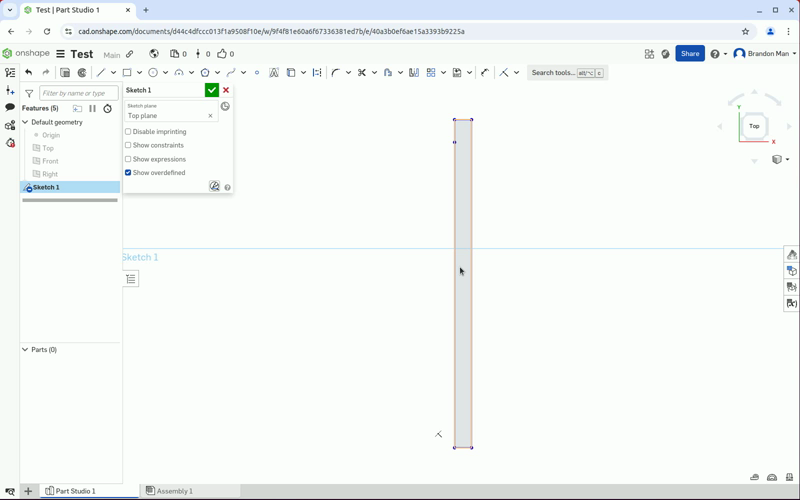
click(460, 266)
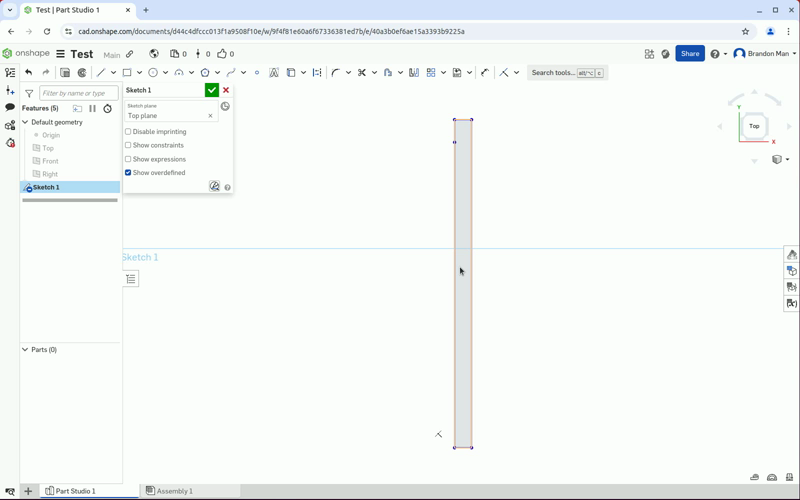
scroll(-6)
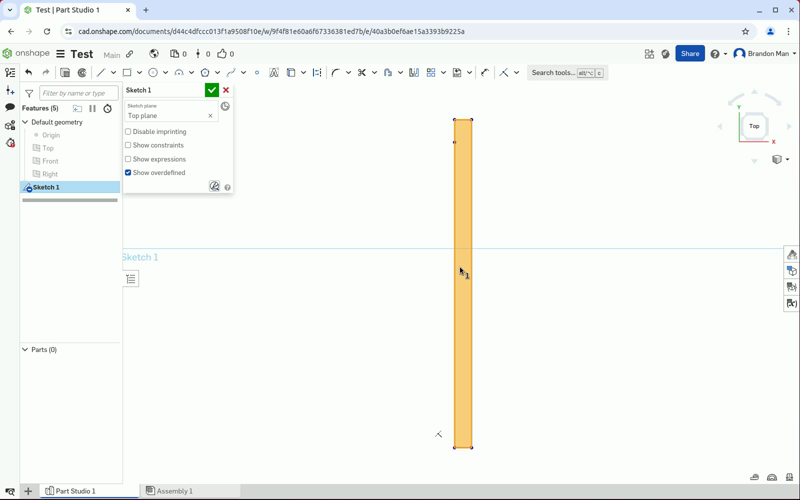
scroll(-6)
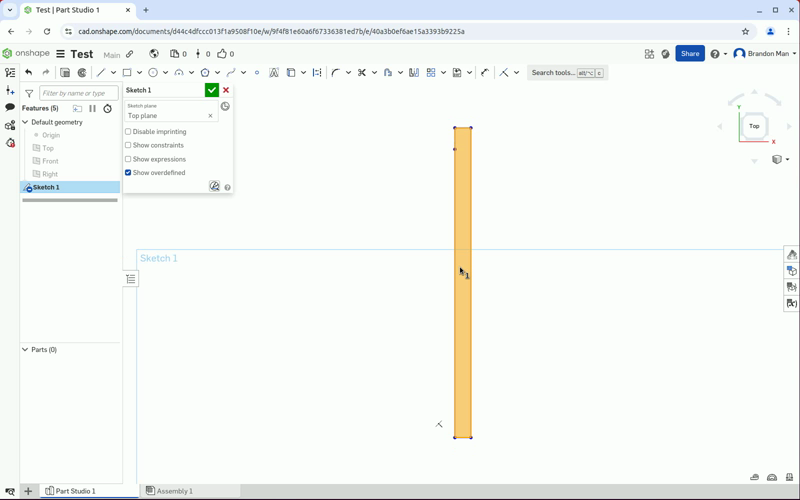
scroll(-6)
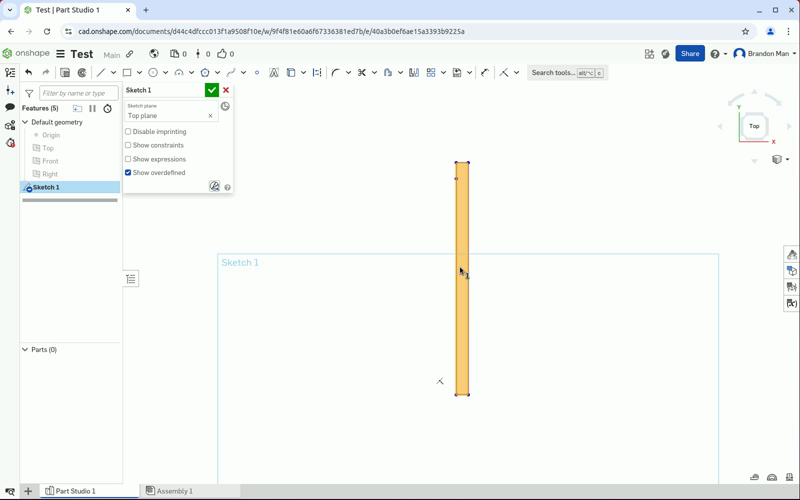
scroll(-6)
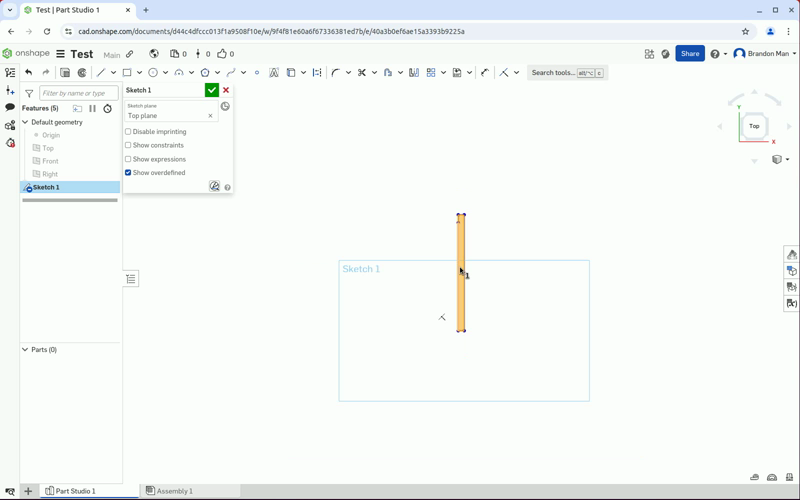
scroll(-6)
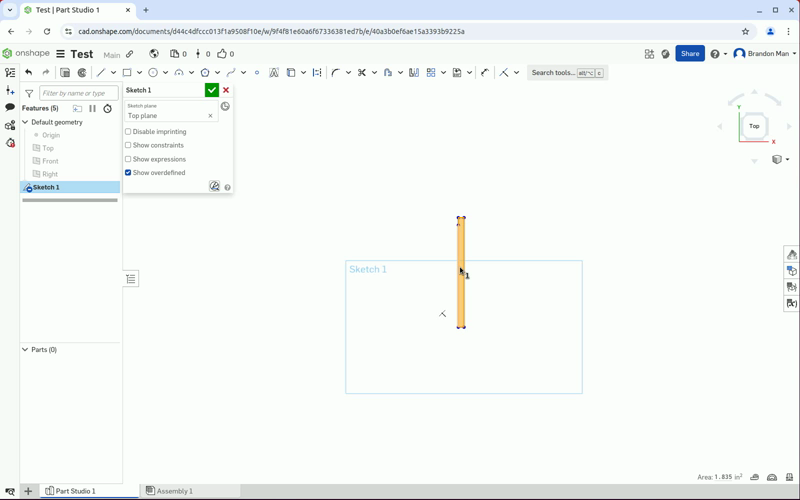
scroll(-6)
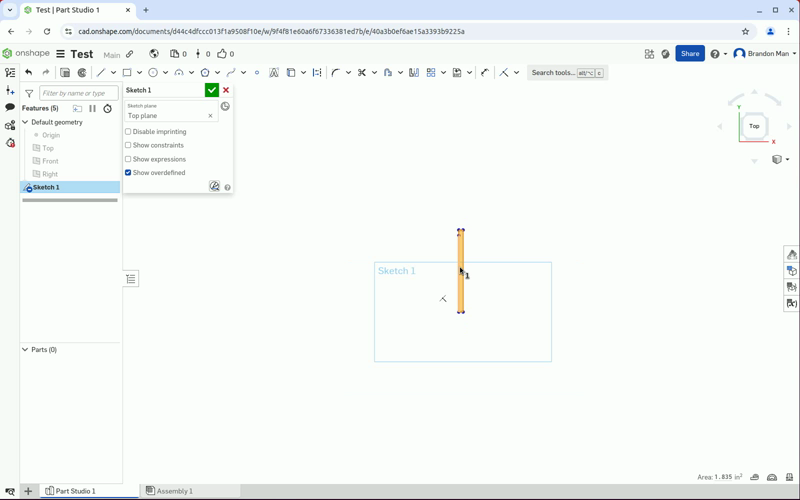
scroll(-6)
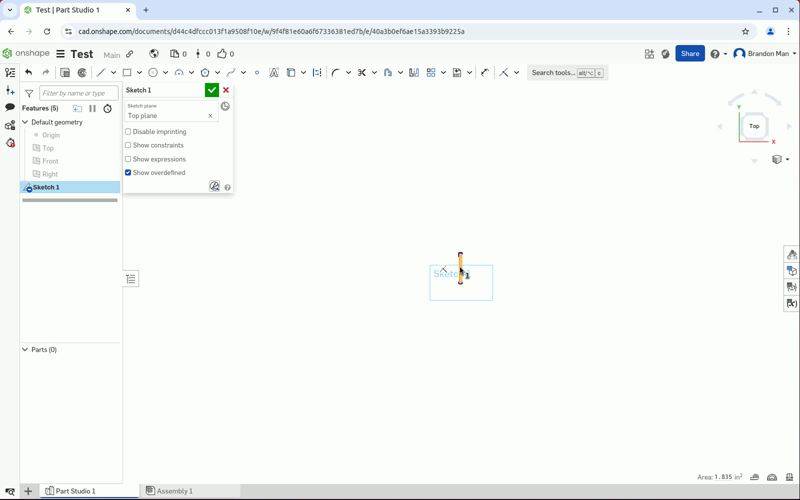
mouse_move(73, 352)
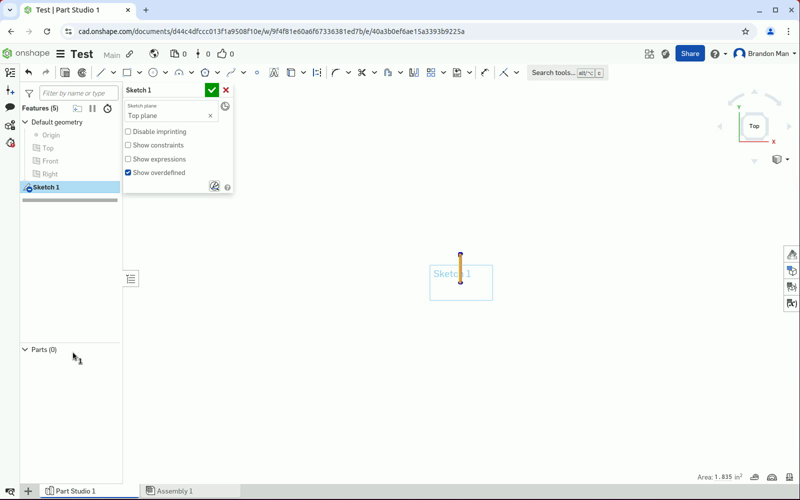
key(shift+y)
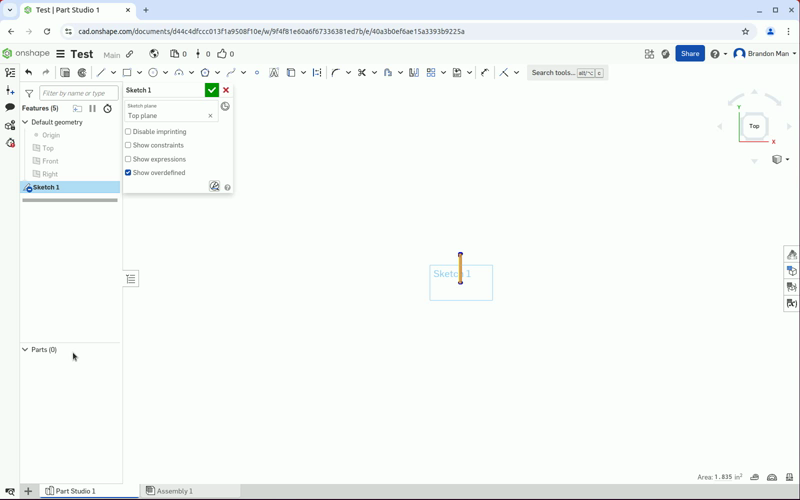
key(shift+e)
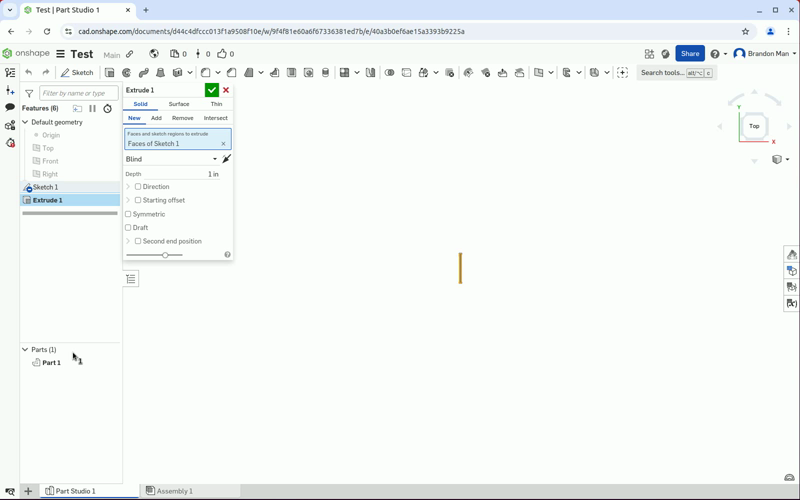
mouse_move(143, 106)
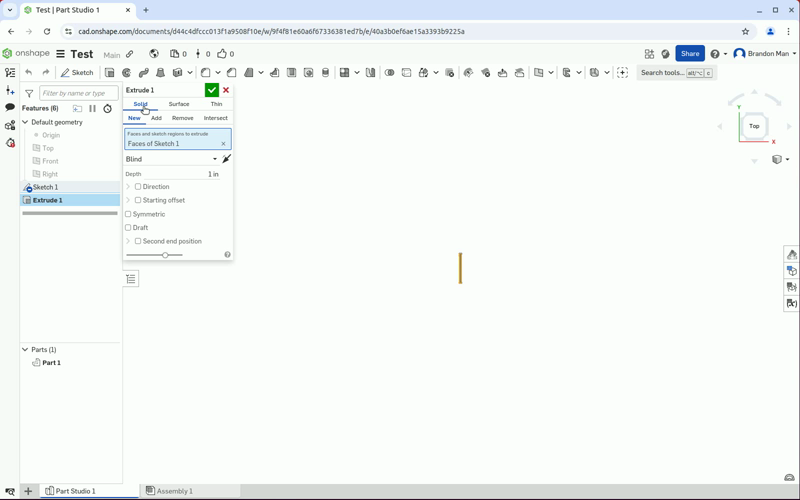
click(143, 106)
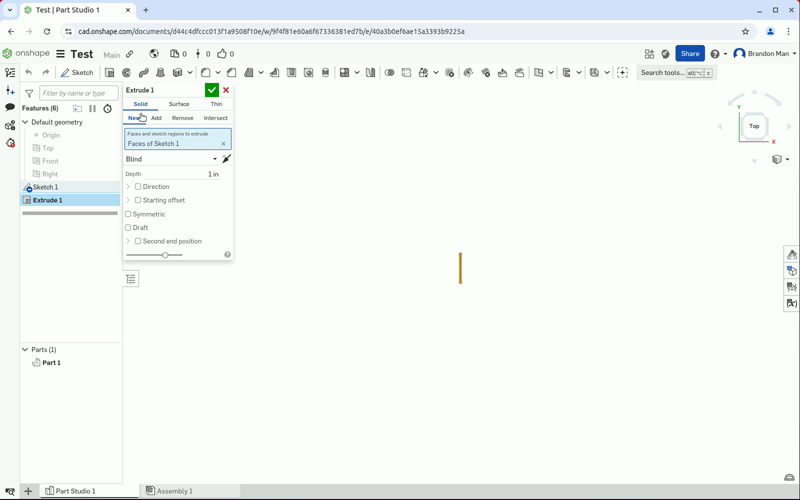
mouse_move(137, 120)
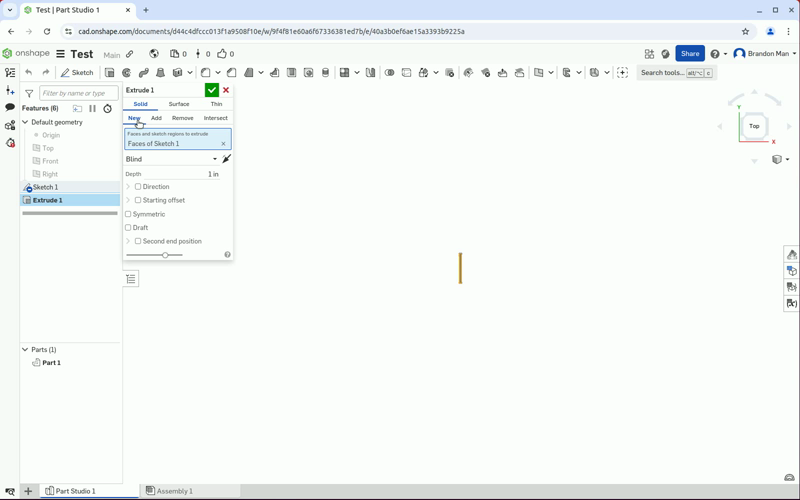
click(137, 120)
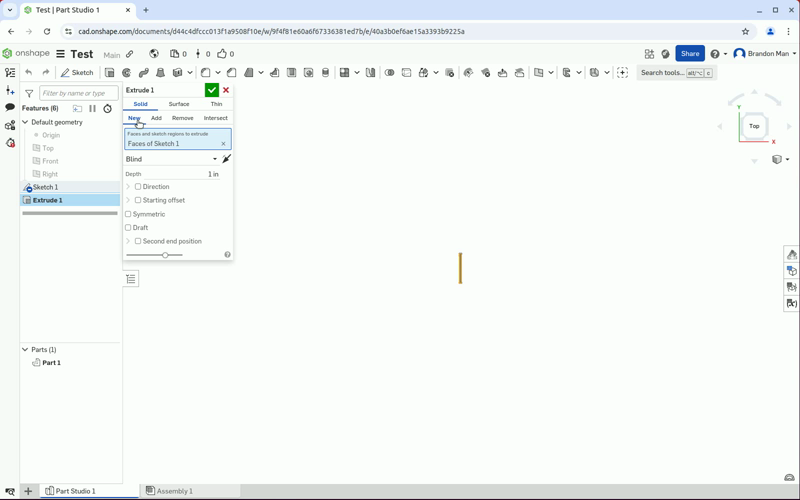
key(tab, 4)
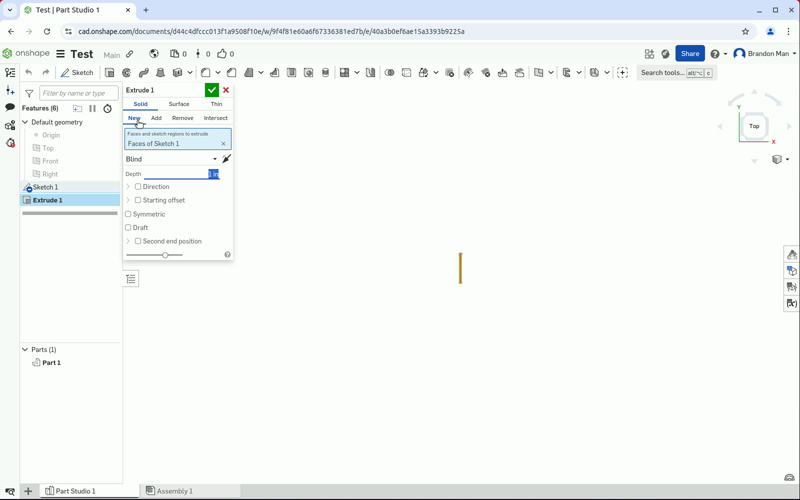
text(23.108)
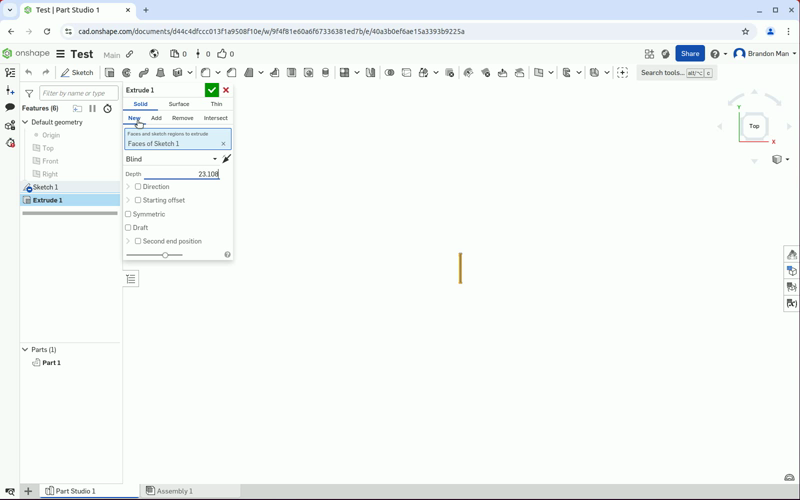
key(enter)
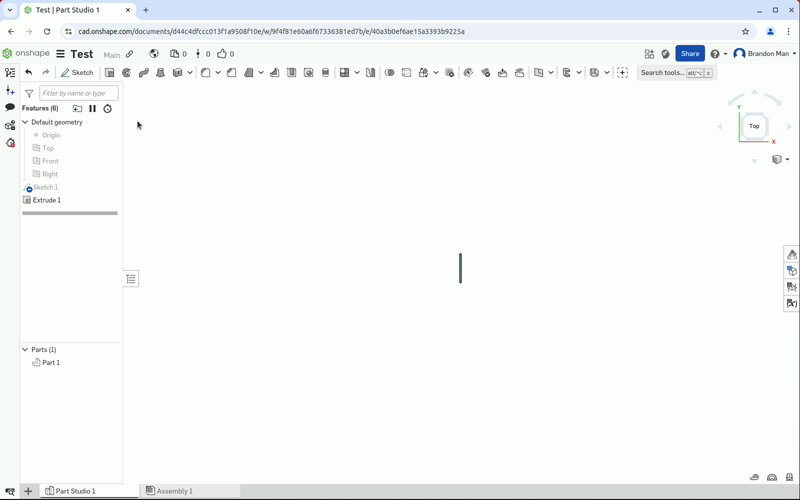
key(shift+h)
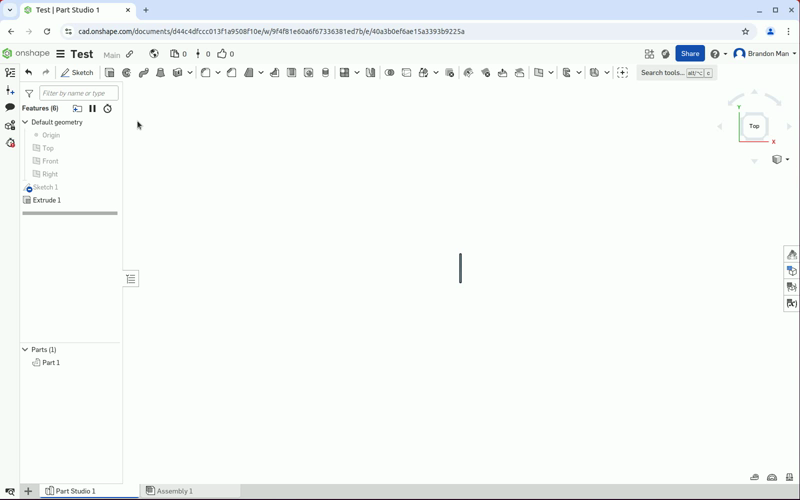
key(shift+h)
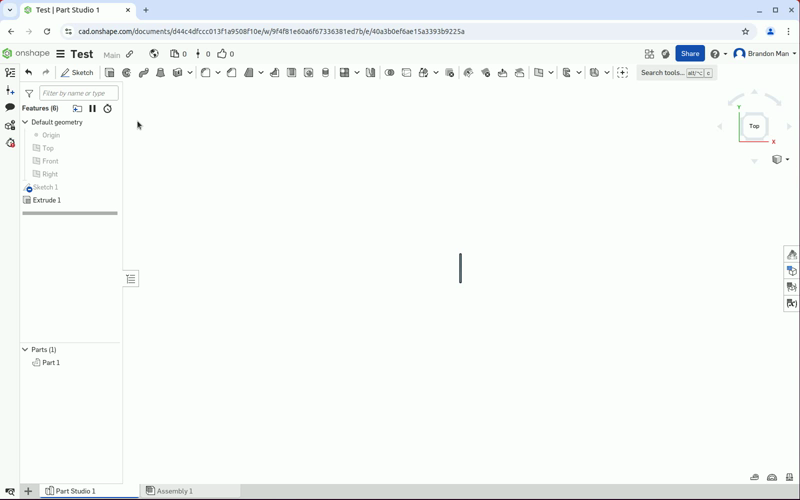
mouse_move(73, 189)
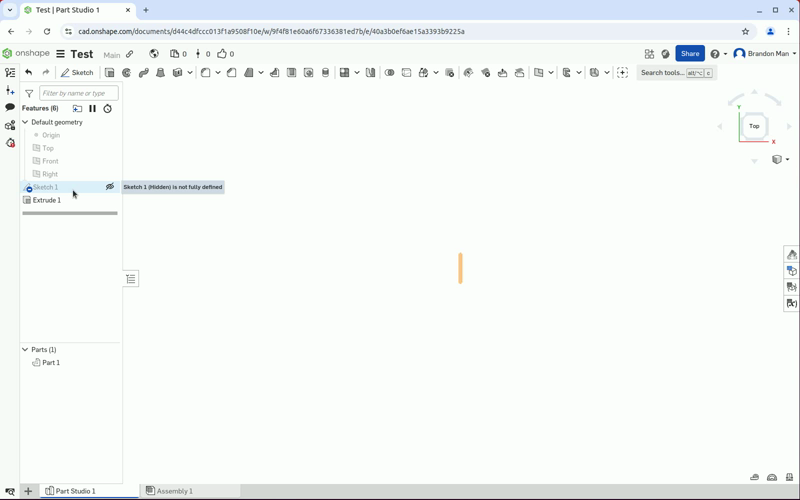
click(73, 189)
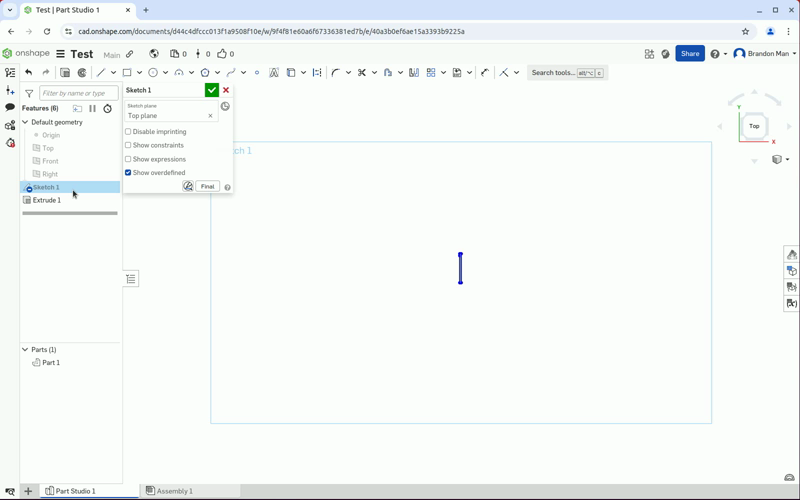
mouse_move(229, 92)
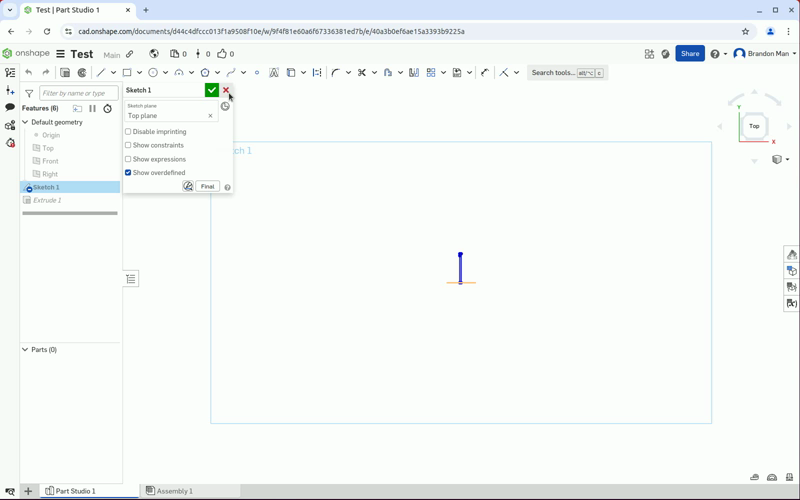
click(229, 92)
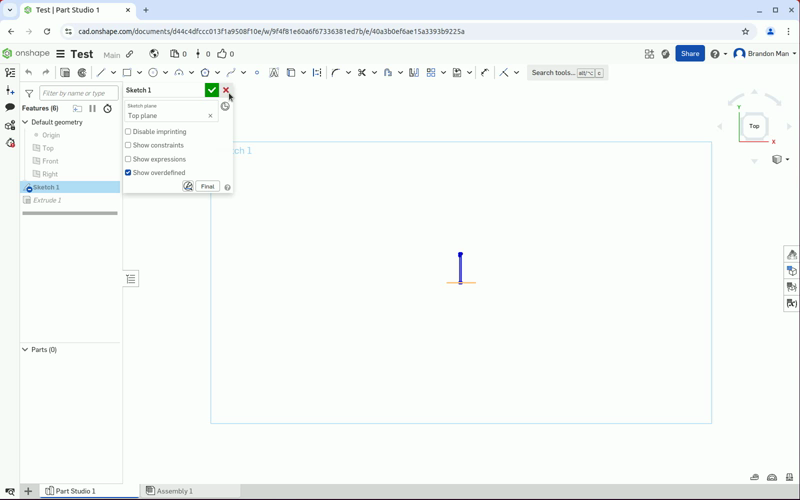
key(shift+s)
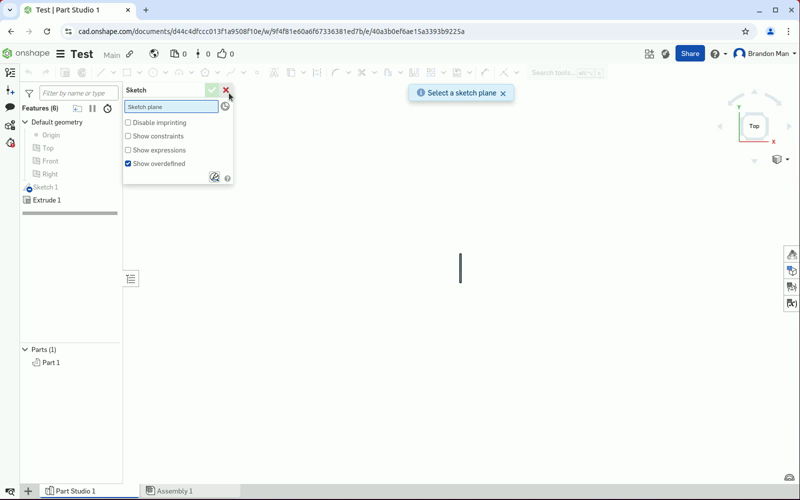
mouse_move(73, 150)
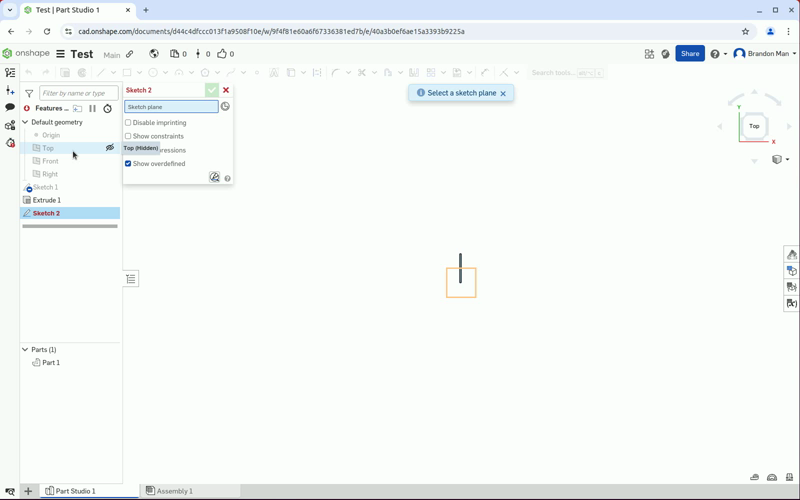
click(73, 150)
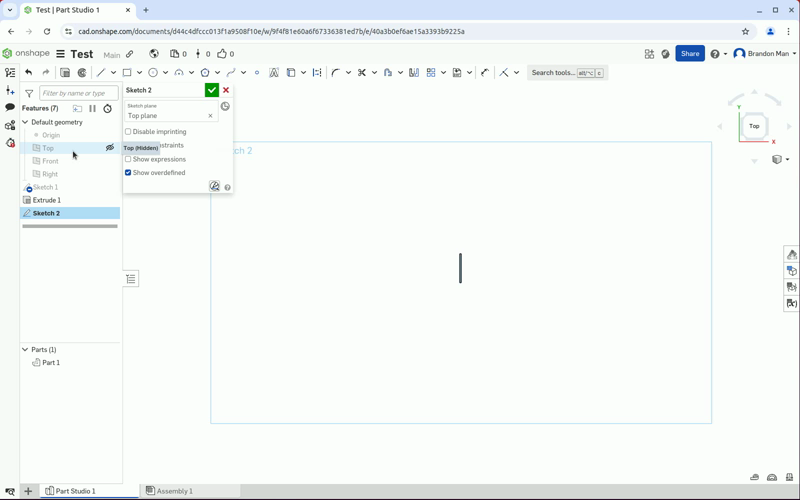
mouse_move(73, 352)
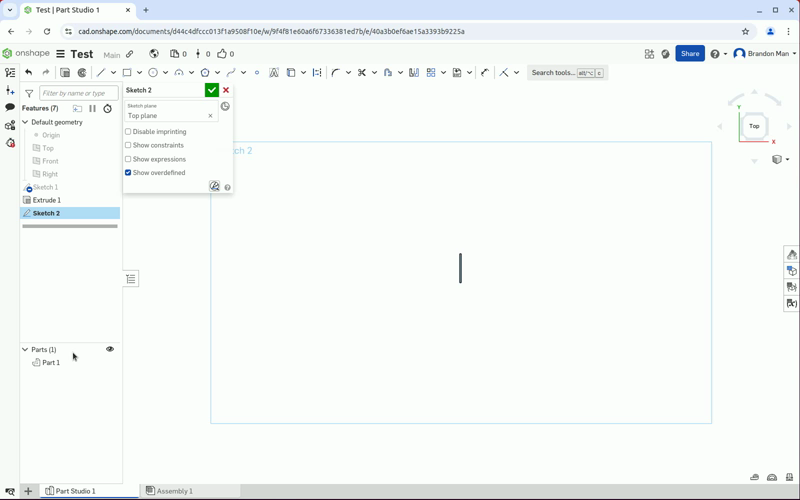
key(y)
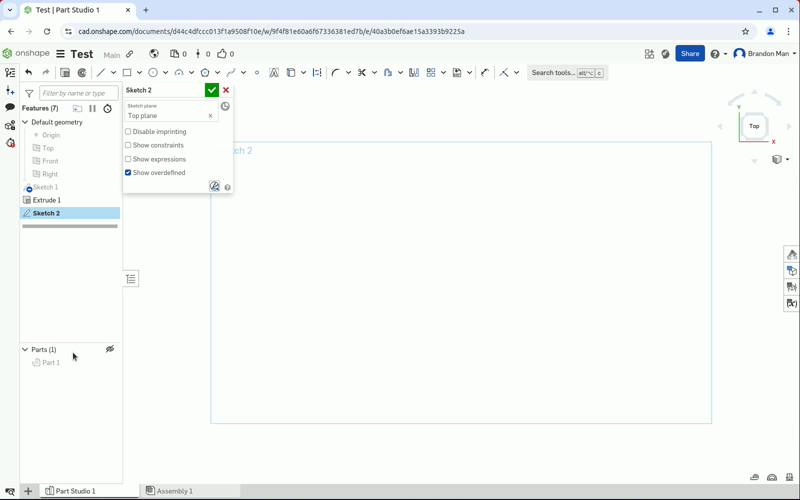
key(l)
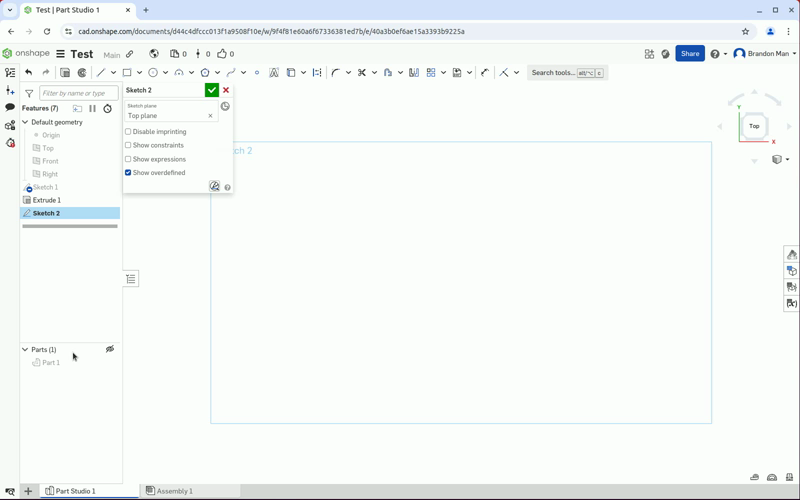
key_down(shift)
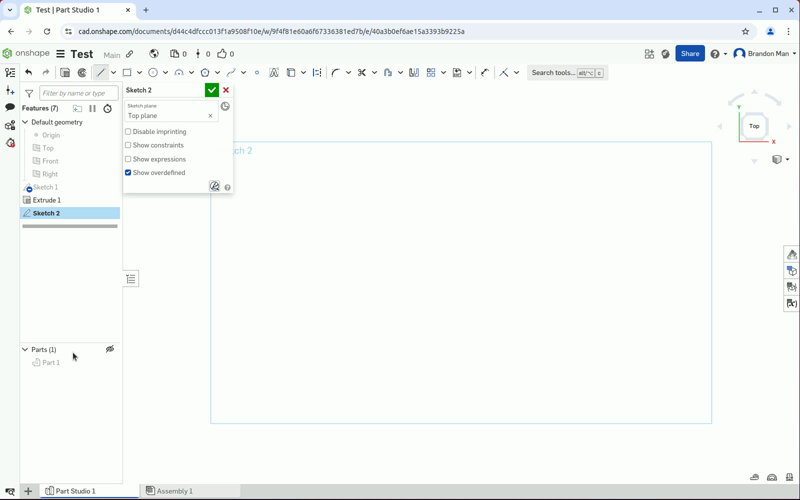
mouse_move(433, 255)
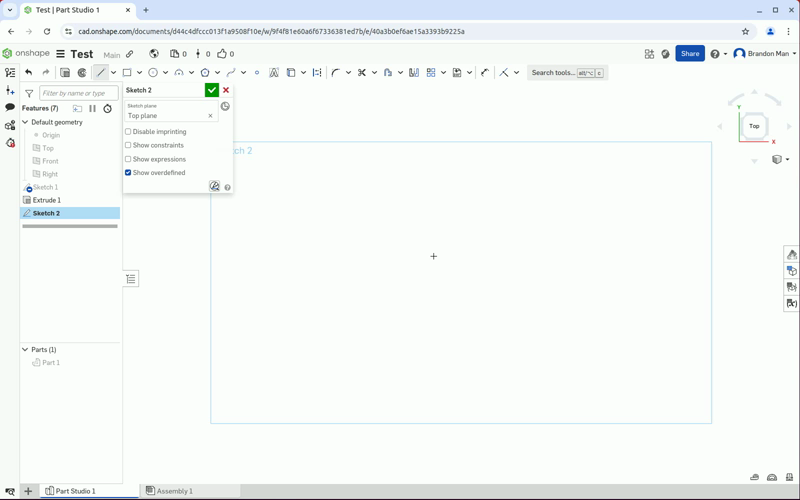
click(433, 255)
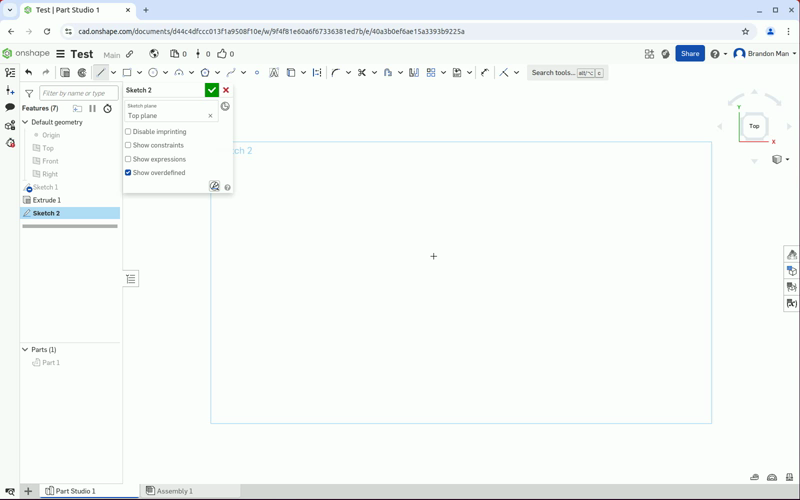
key_up(shift)
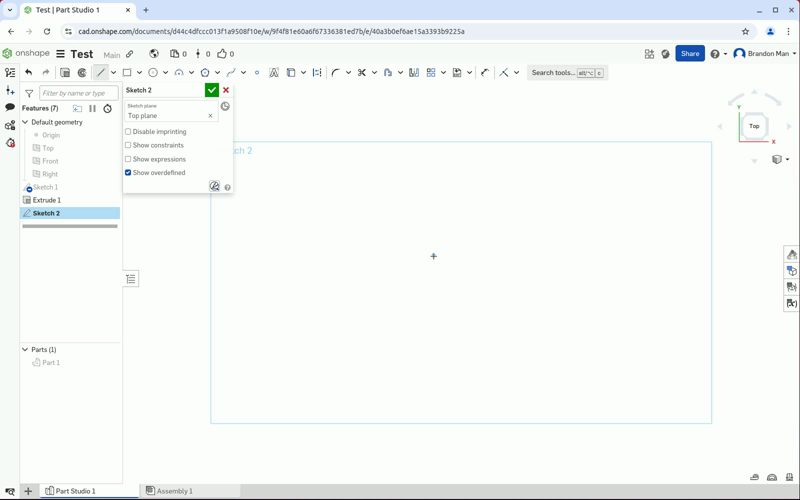
key_down(shift)
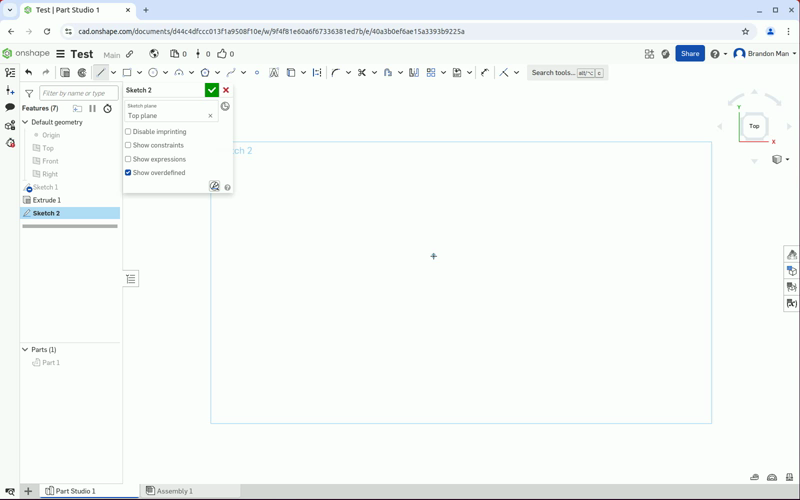
mouse_move(463, 255)
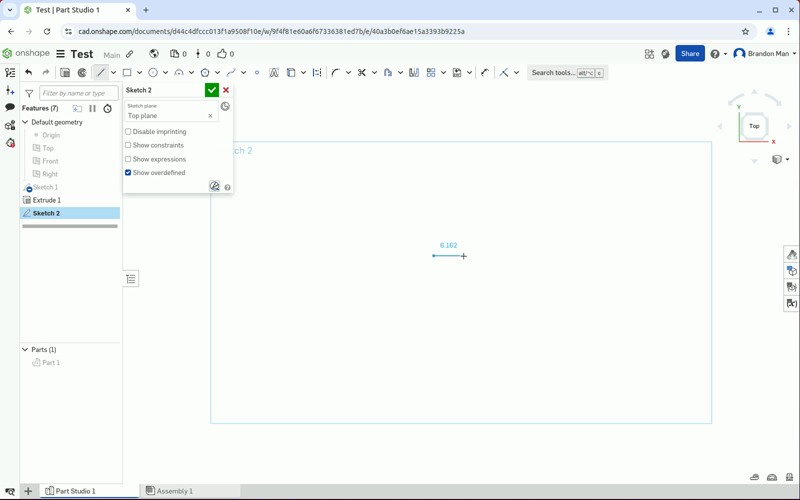
mouse_move(459, 255)
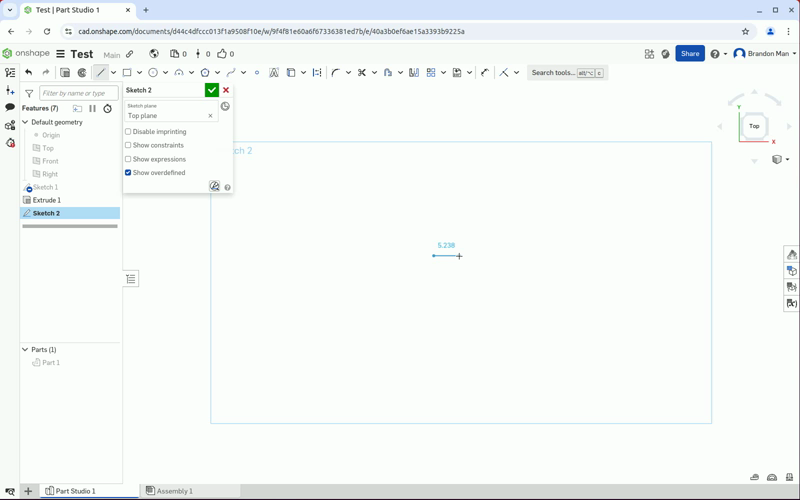
click(459, 255)
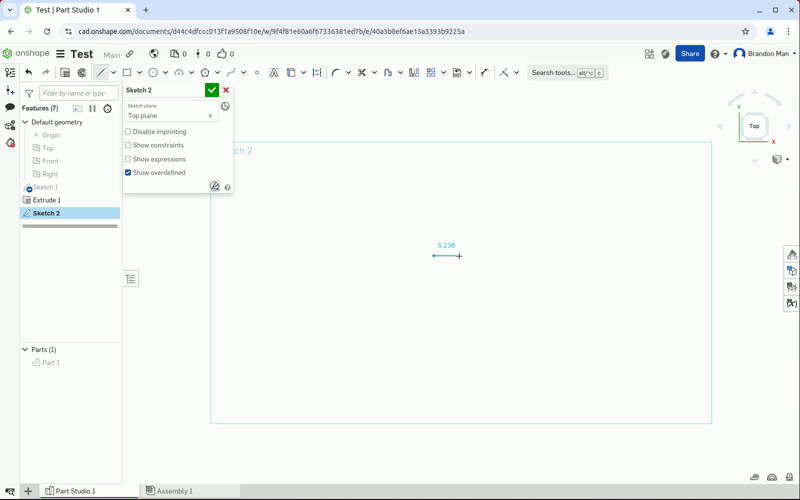
key_up(shift)
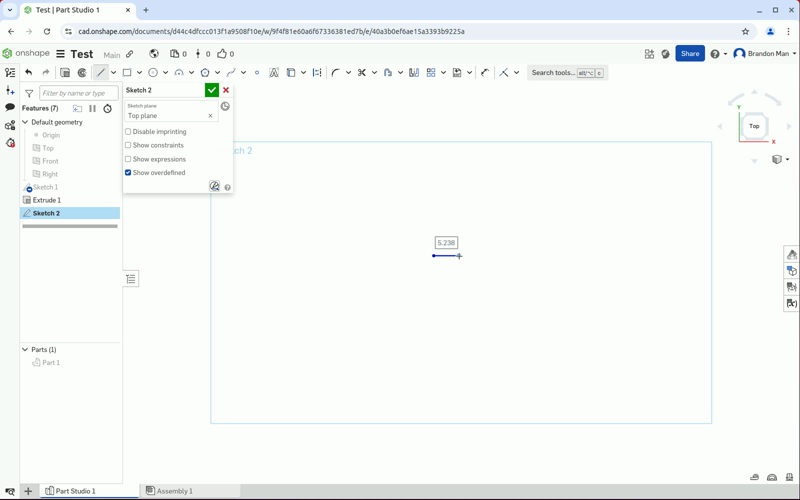
key_down(shift)
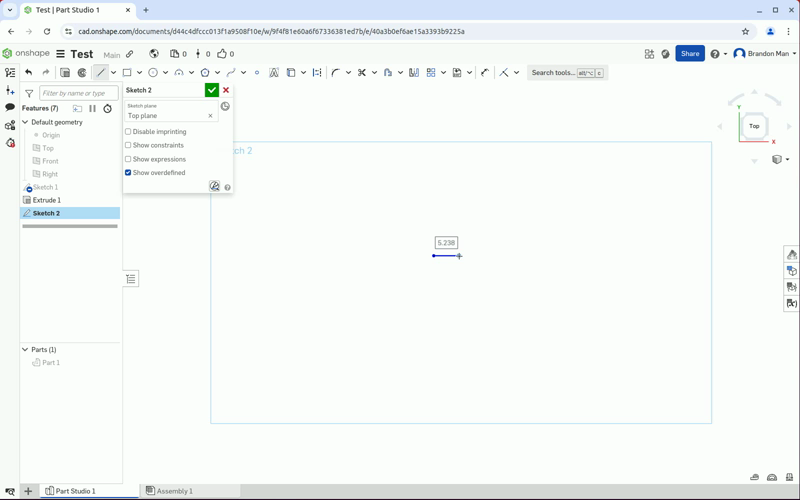
mouse_move(489, 255)
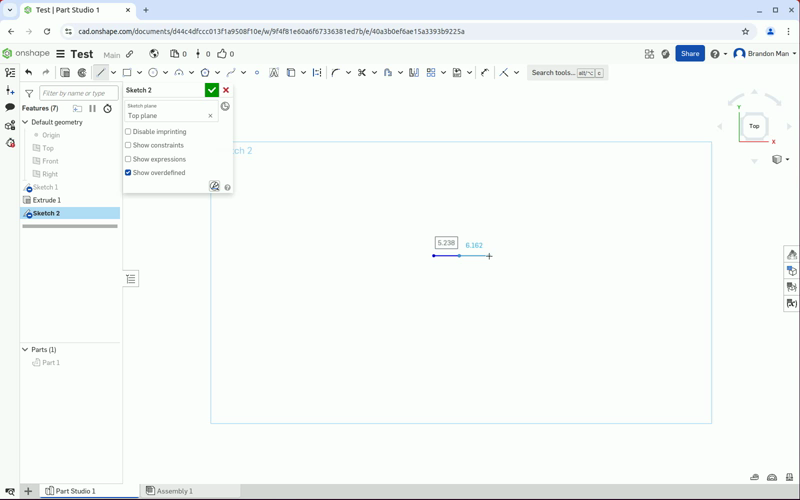
mouse_move(459, 254)
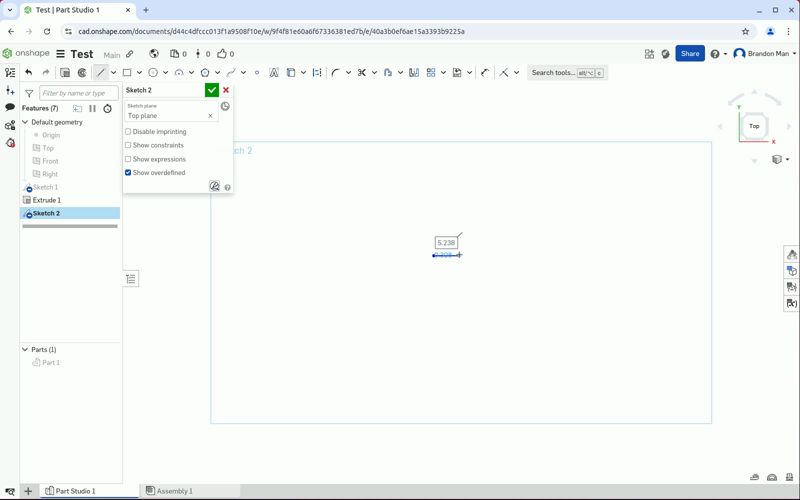
scroll(6)
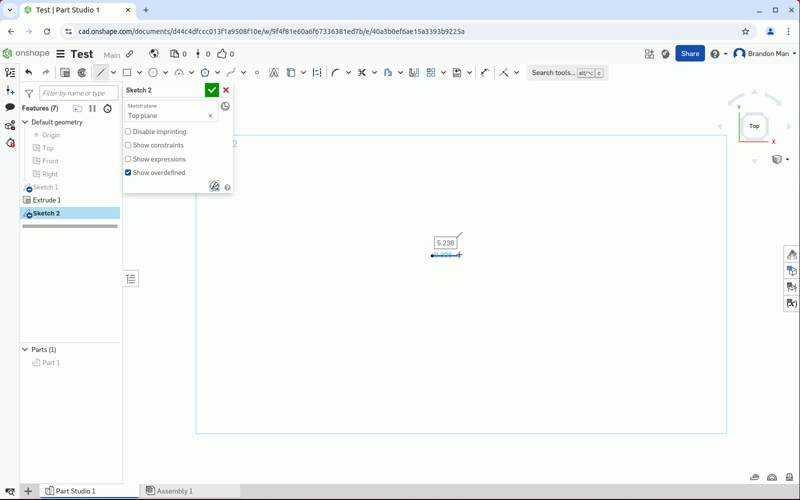
scroll(6)
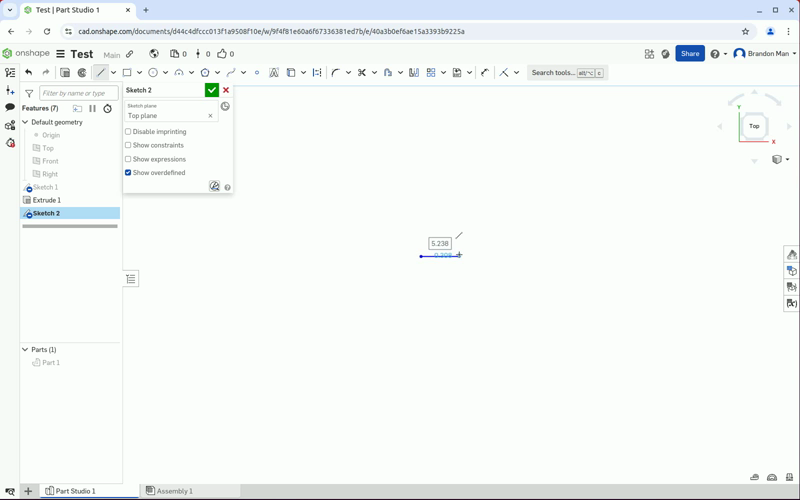
scroll(6)
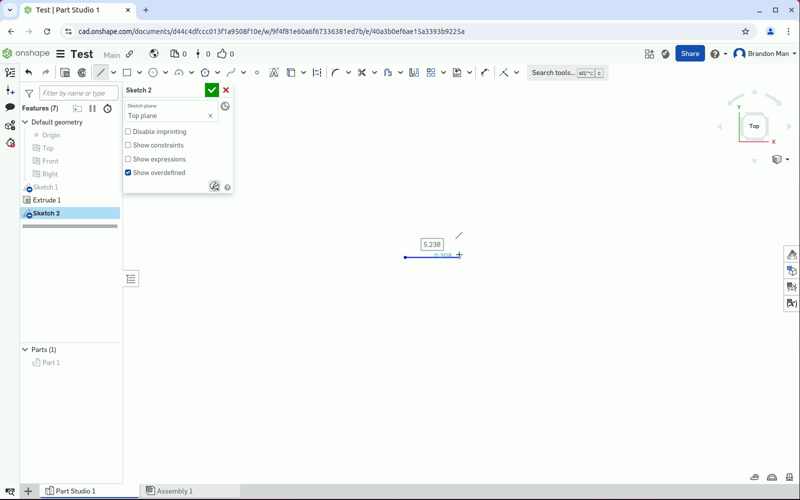
scroll(6)
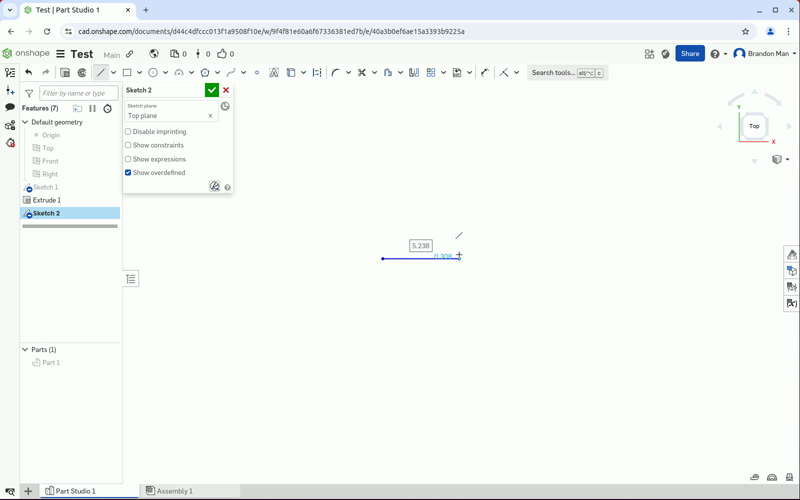
scroll(6)
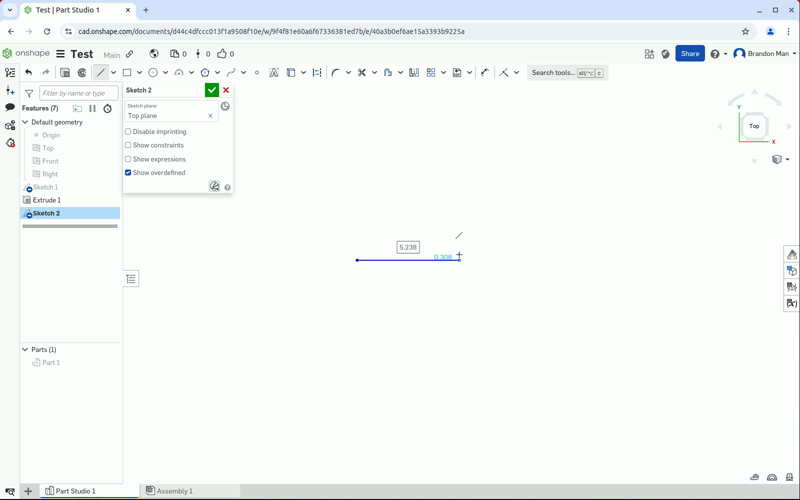
scroll(6)
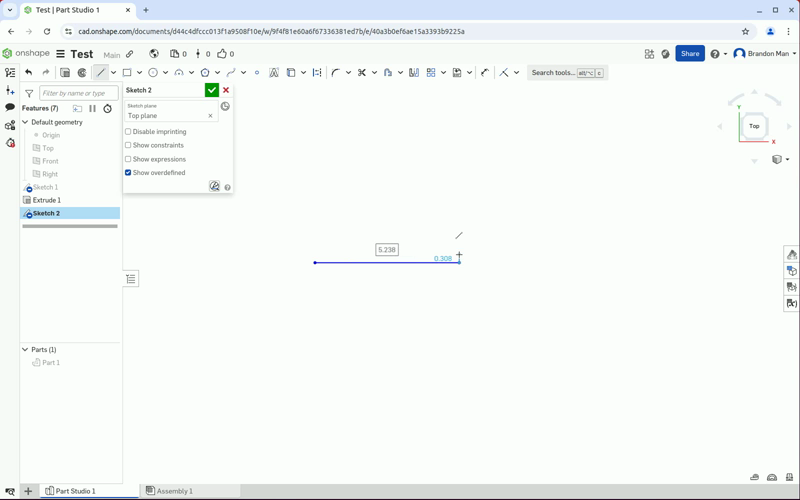
scroll(6)
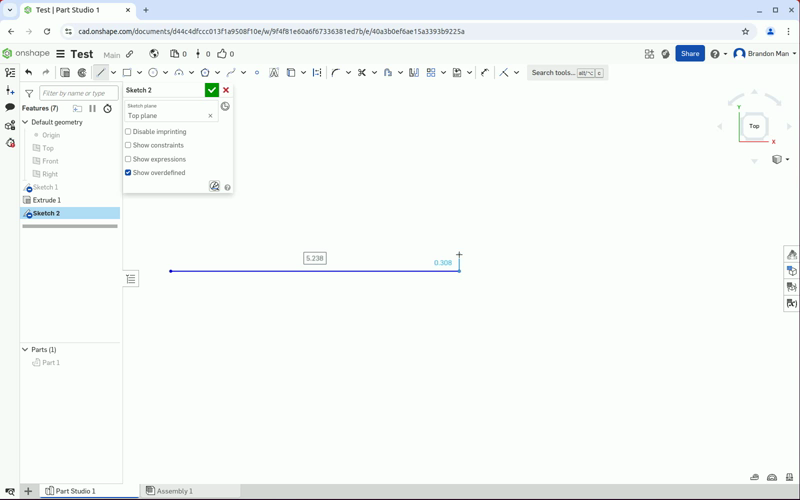
click(459, 254)
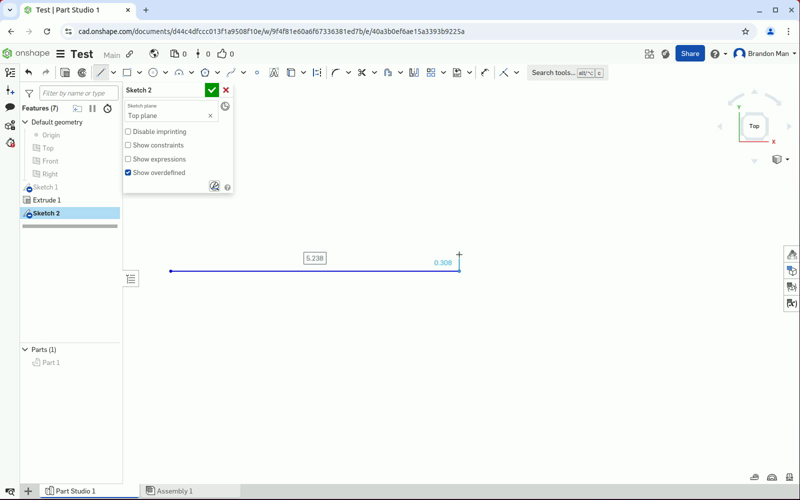
scroll(-6)
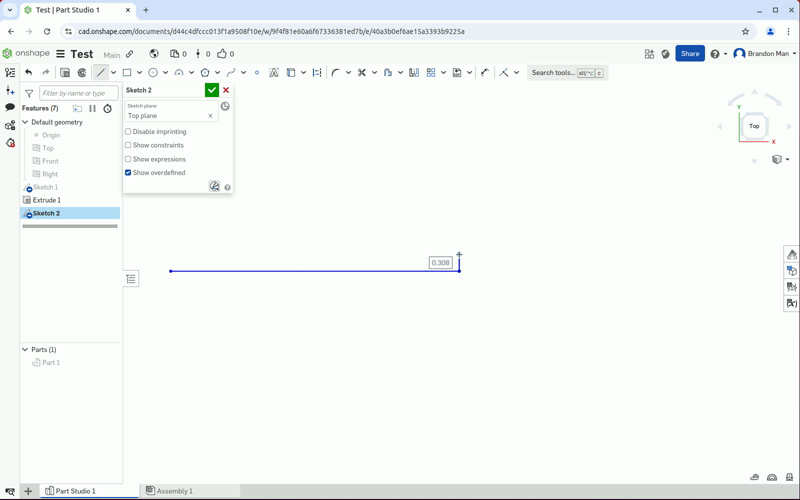
scroll(-6)
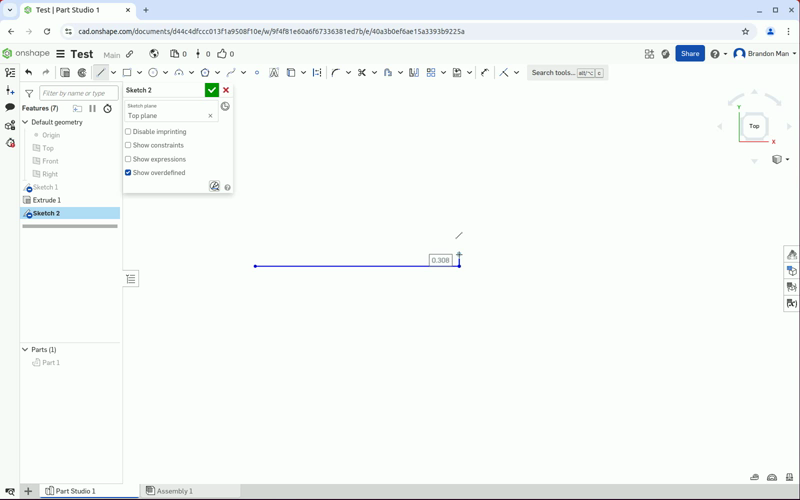
scroll(-6)
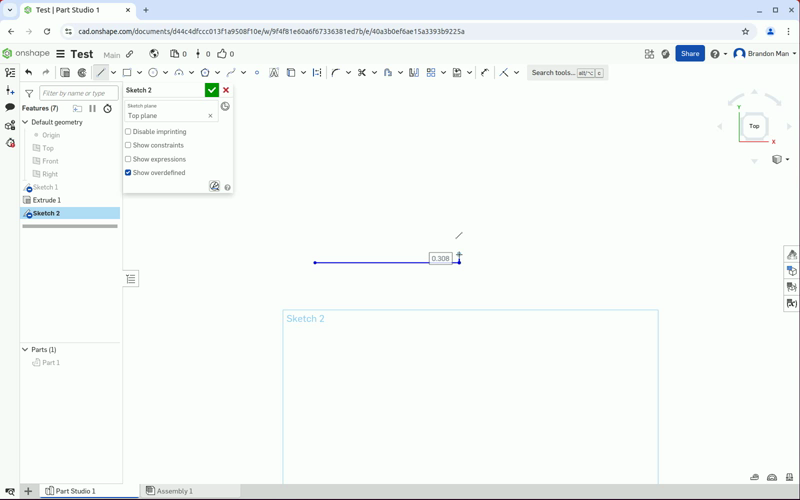
scroll(-6)
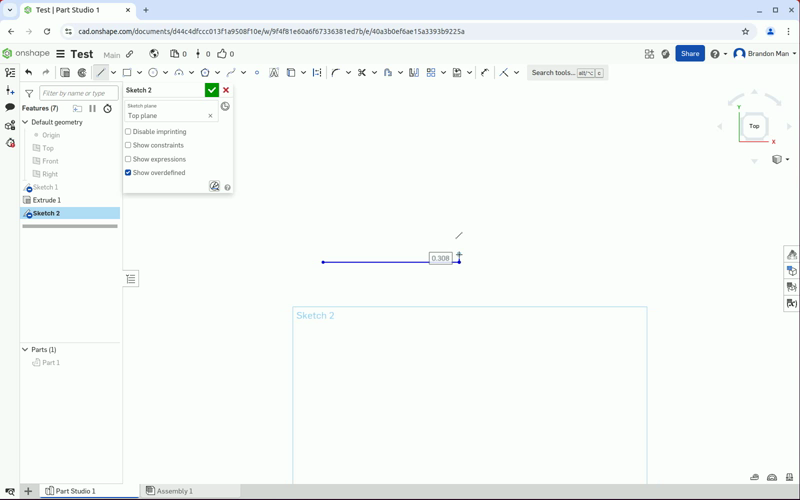
scroll(-6)
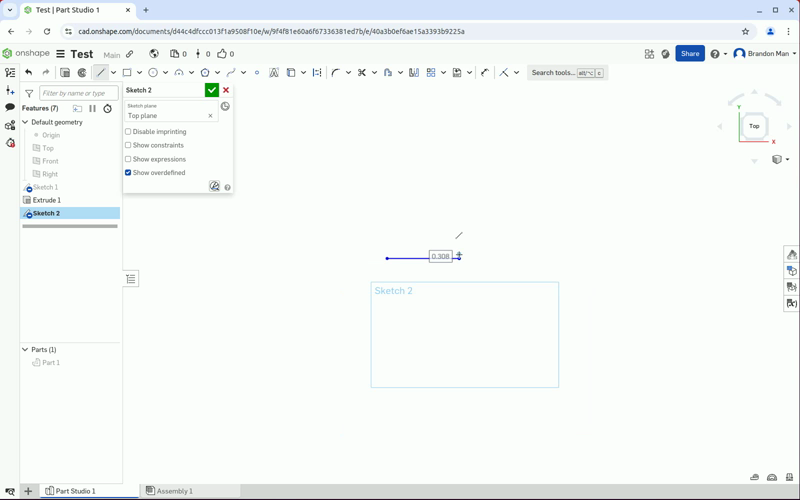
scroll(-6)
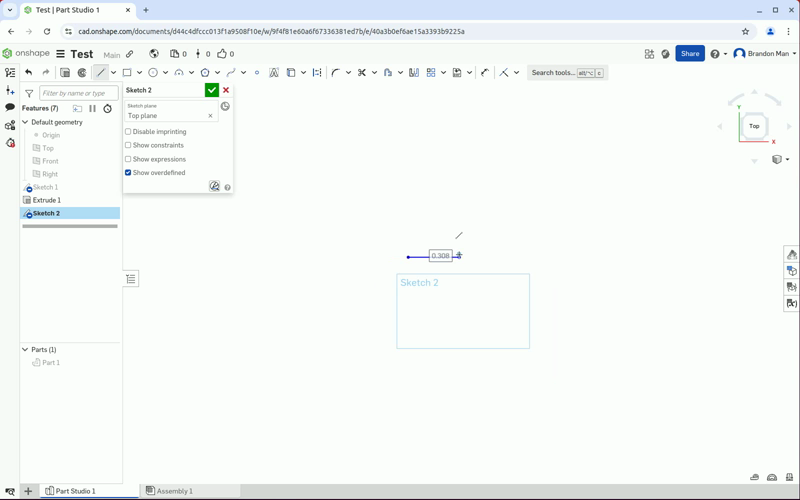
scroll(-6)
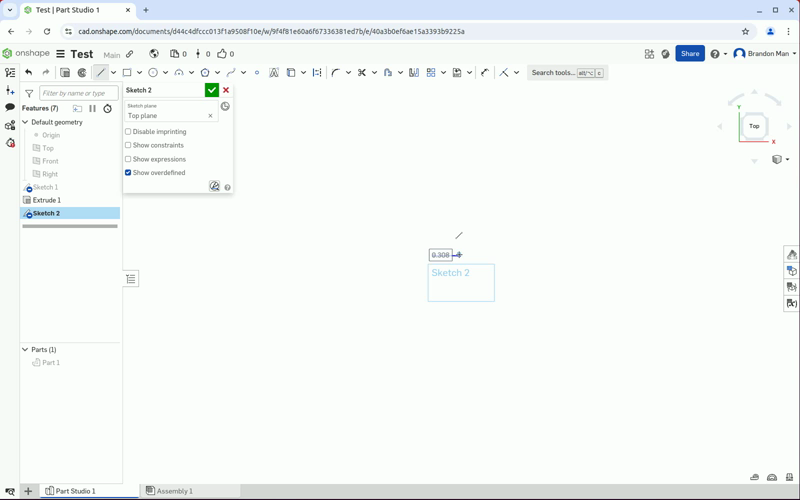
key_up(shift)
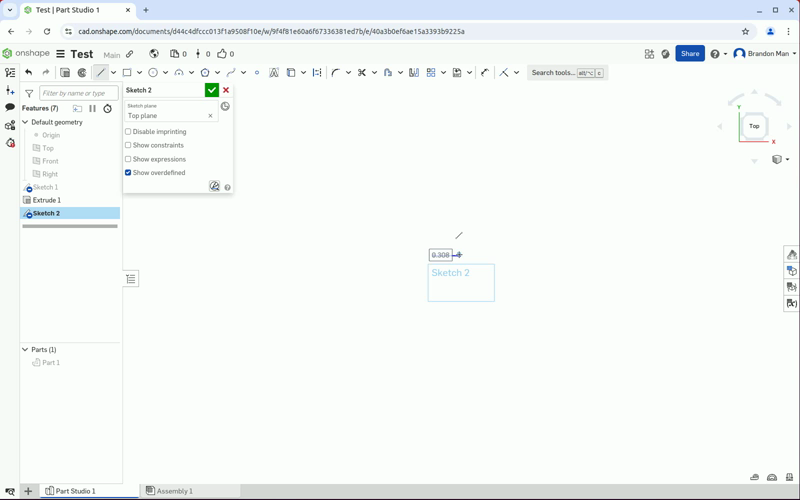
key_down(shift)
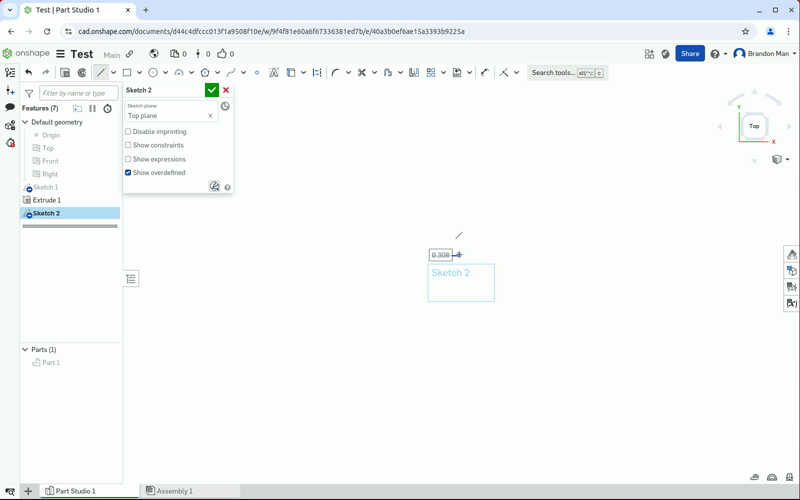
mouse_move(489, 254)
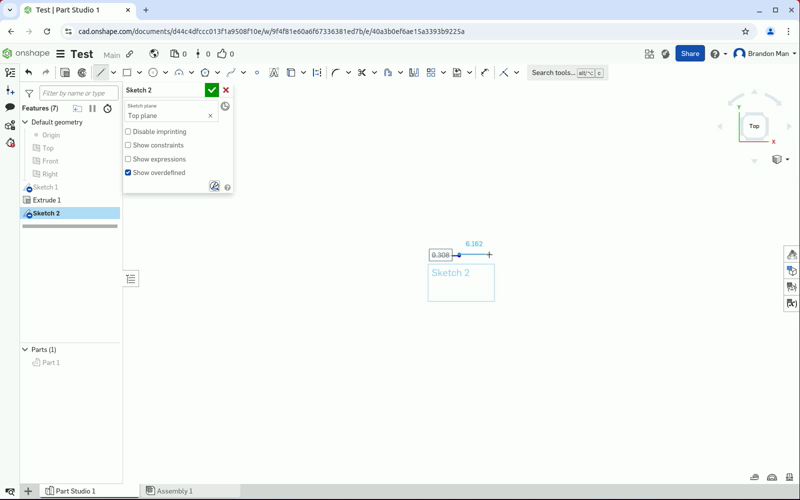
mouse_move(433, 254)
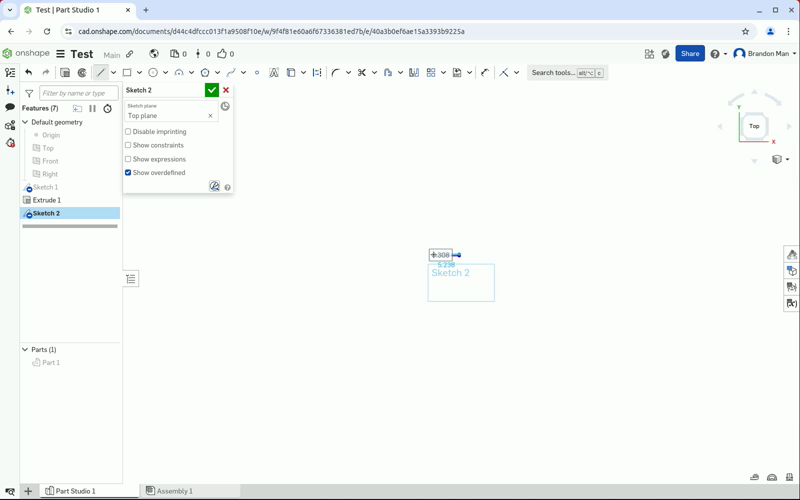
scroll(6)
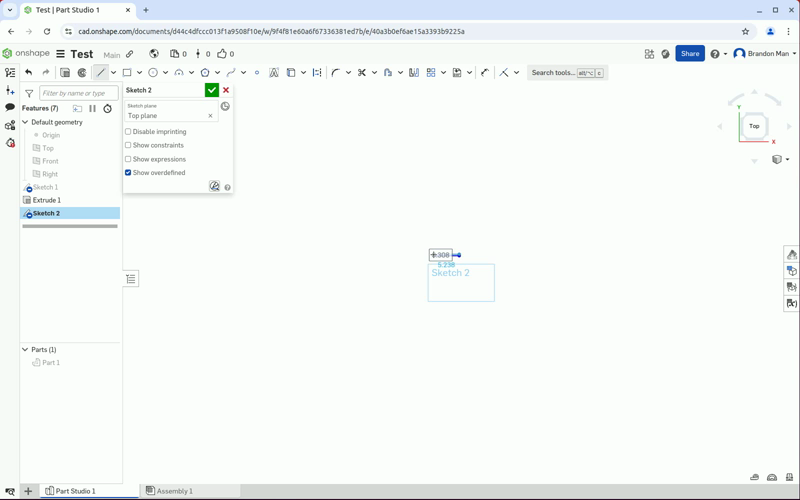
scroll(6)
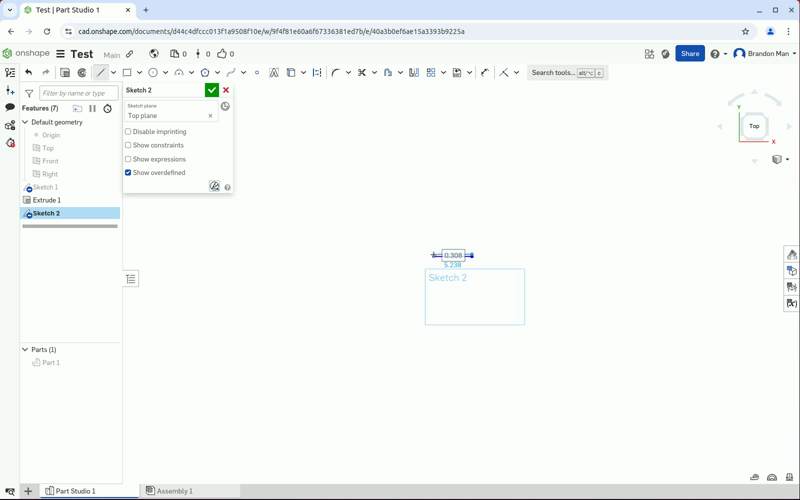
scroll(6)
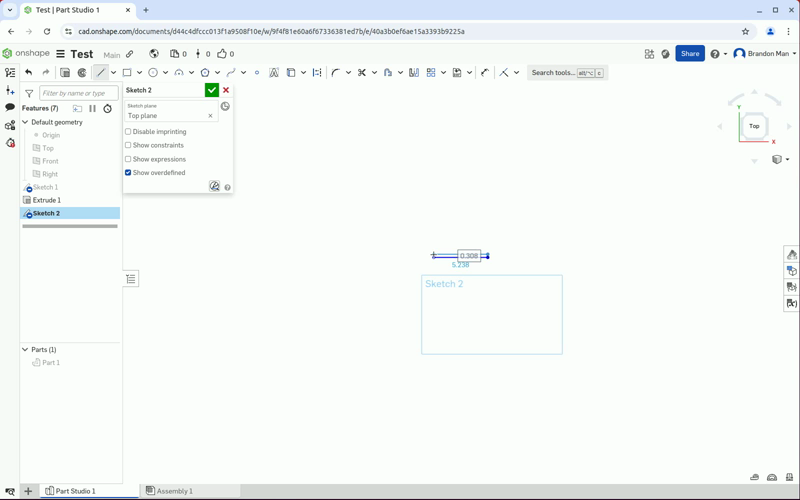
scroll(6)
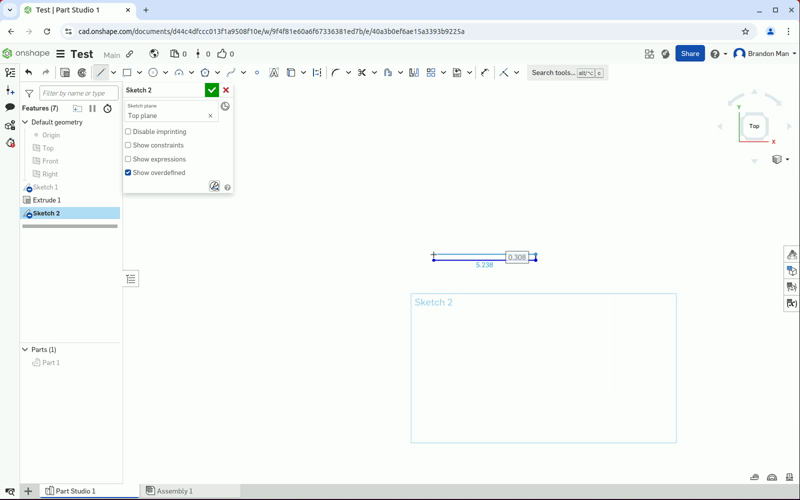
scroll(6)
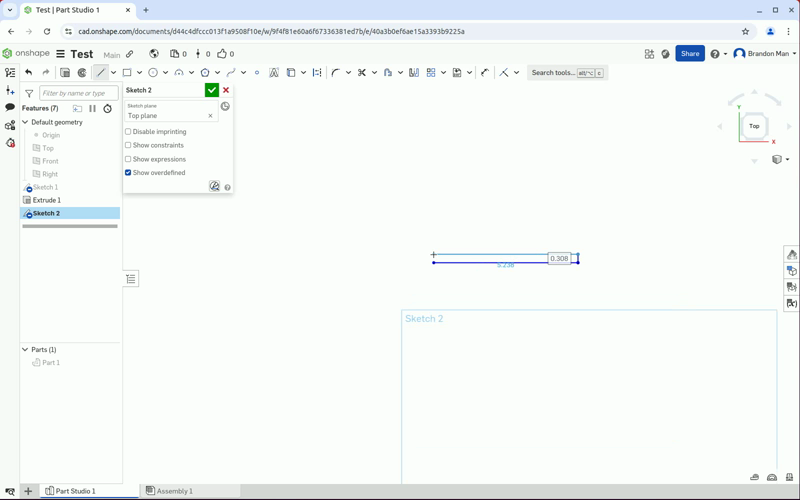
scroll(6)
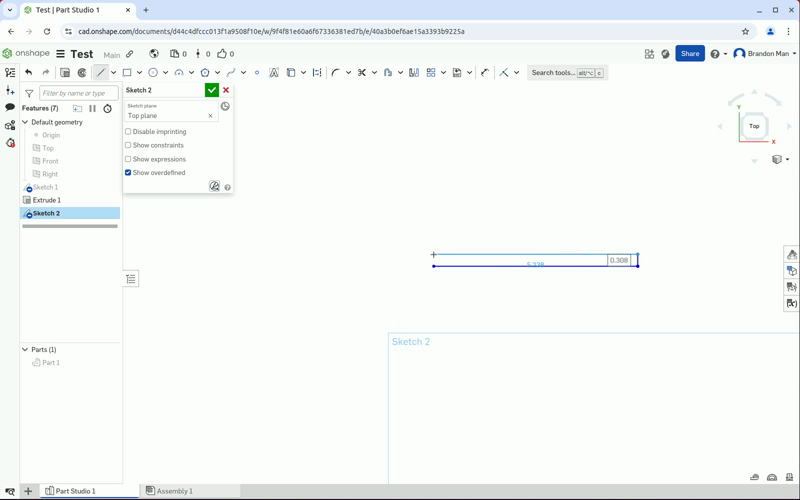
scroll(6)
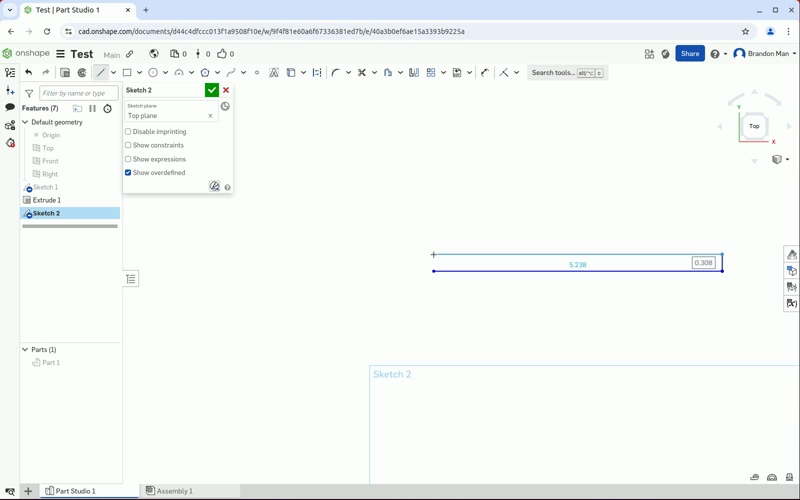
click(433, 254)
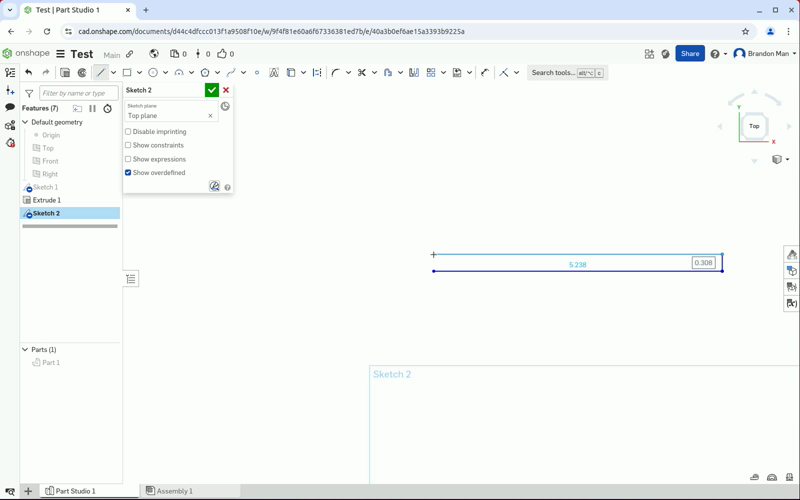
scroll(-6)
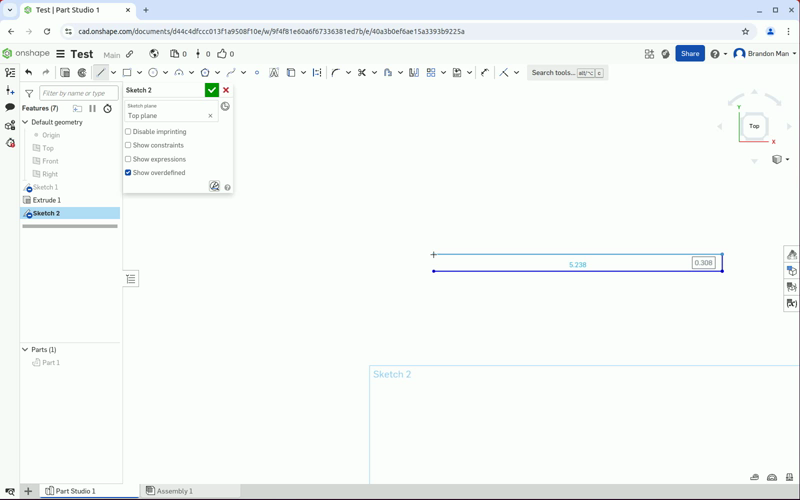
scroll(-6)
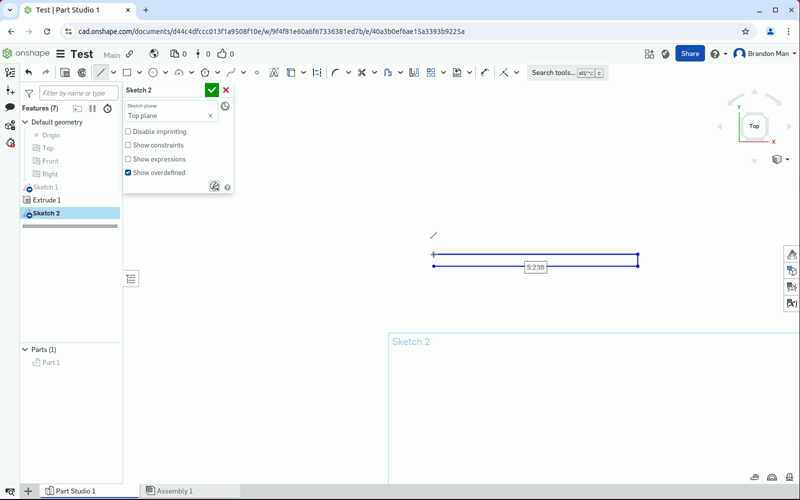
scroll(-6)
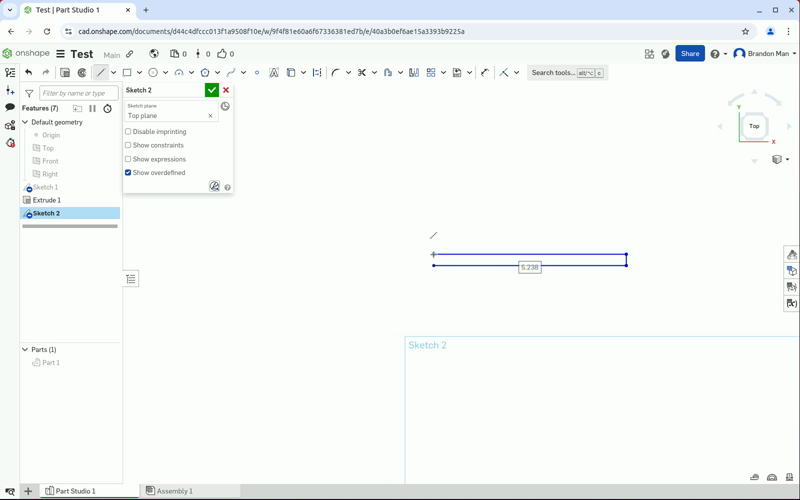
scroll(-6)
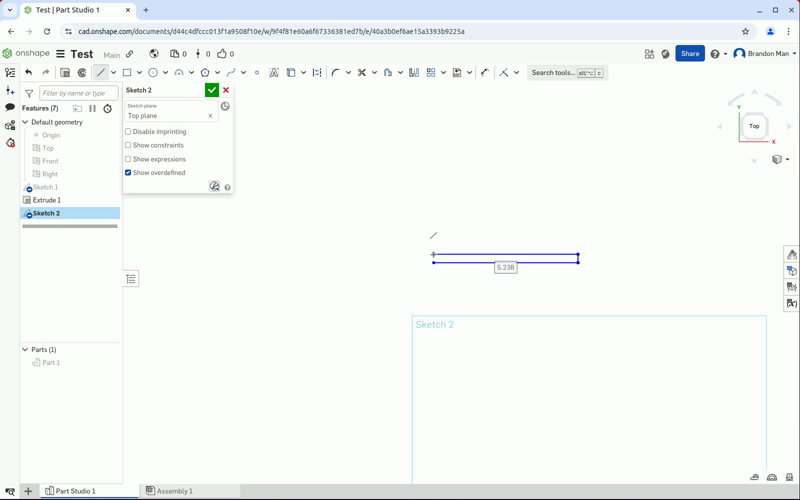
scroll(-6)
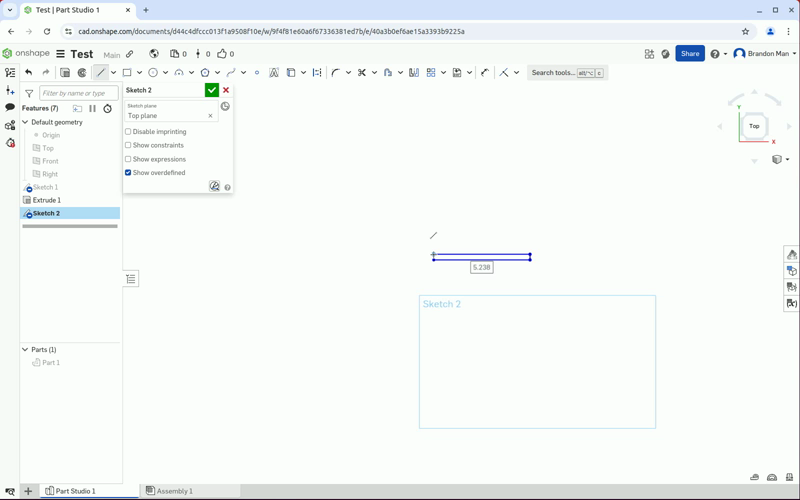
scroll(-6)
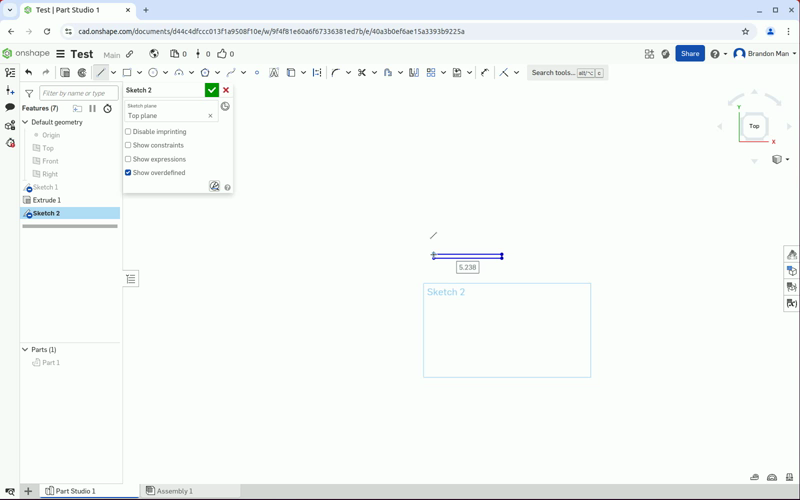
scroll(-6)
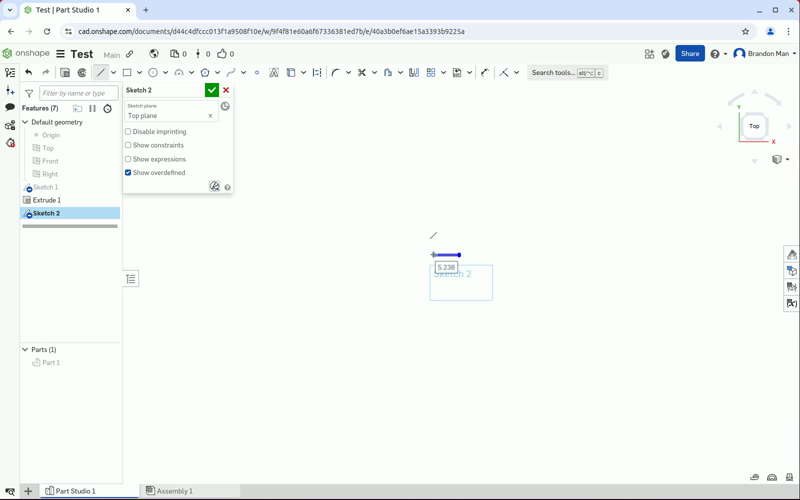
key_up(shift)
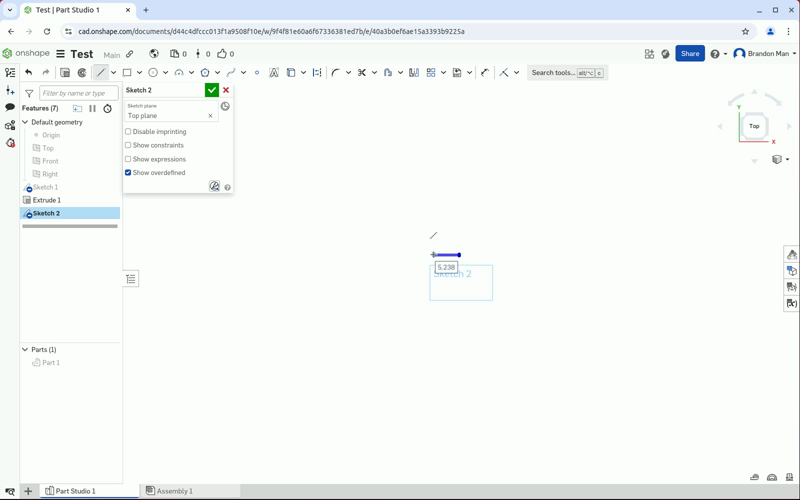
mouse_move(463, 254)
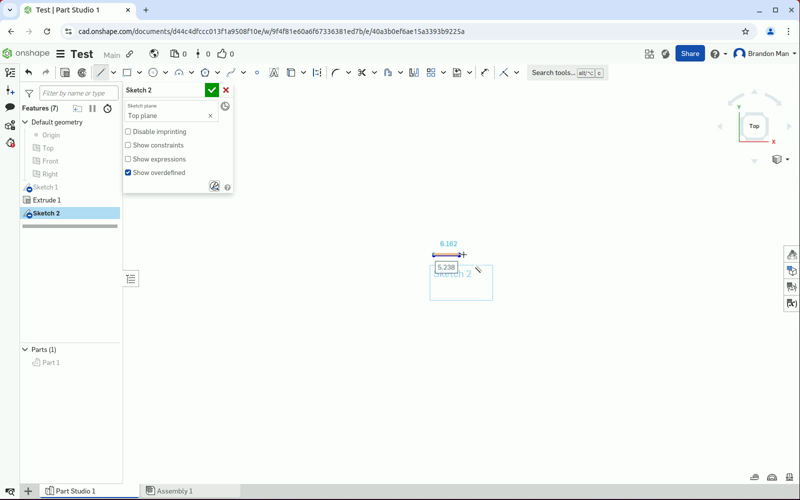
key_down(shift)
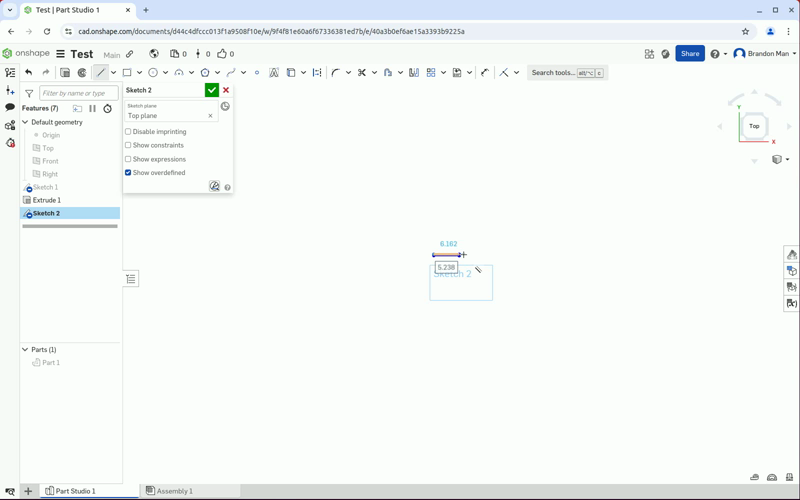
mouse_move(433, 255)
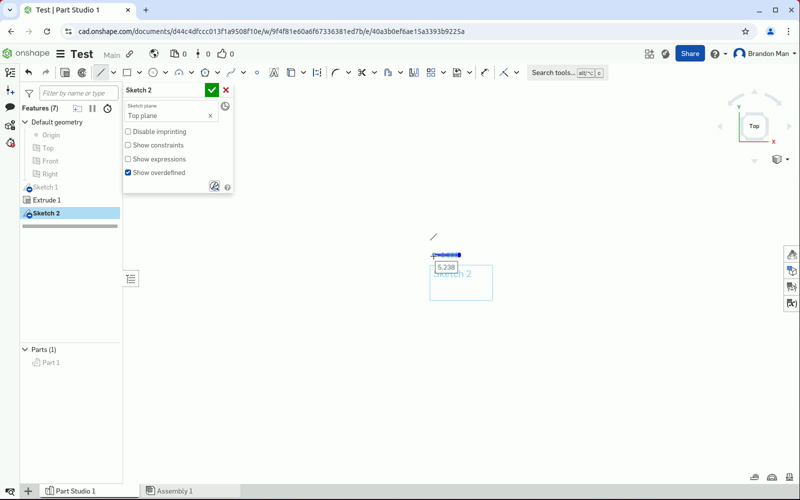
scroll(6)
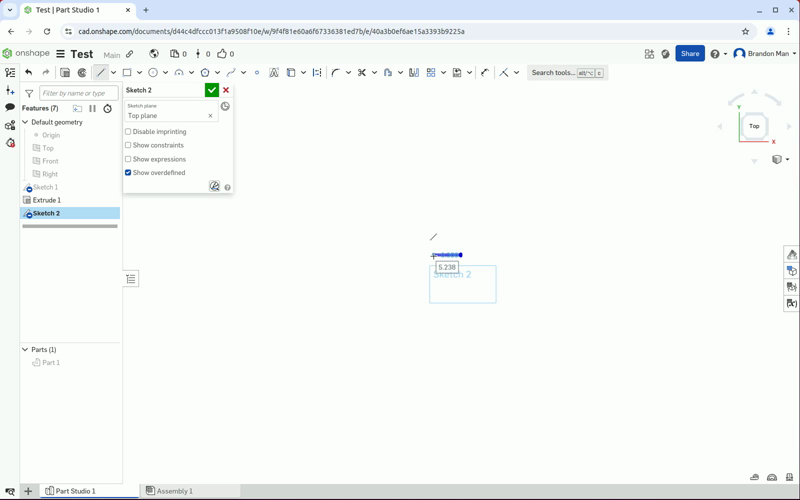
scroll(6)
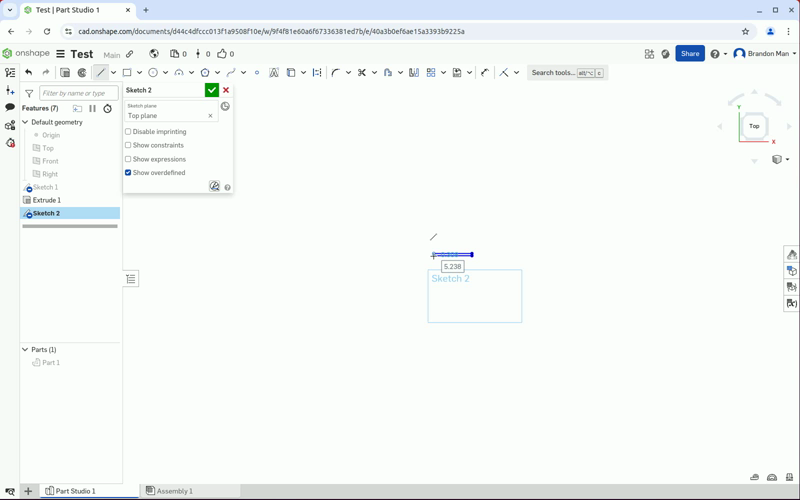
scroll(6)
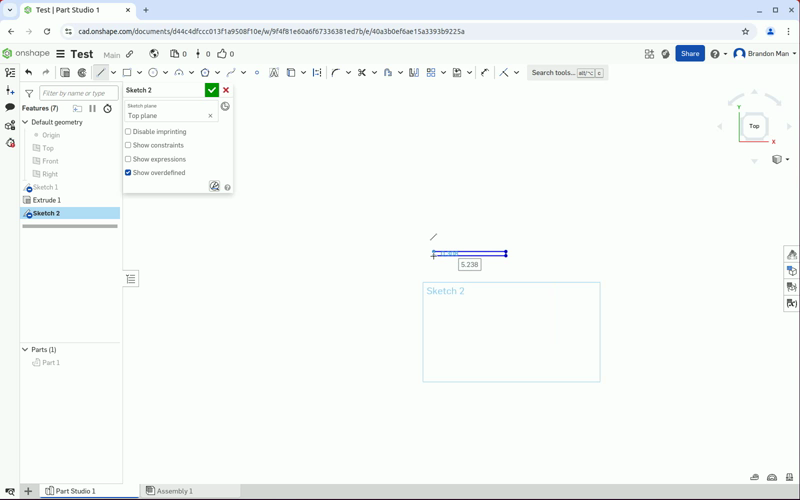
scroll(6)
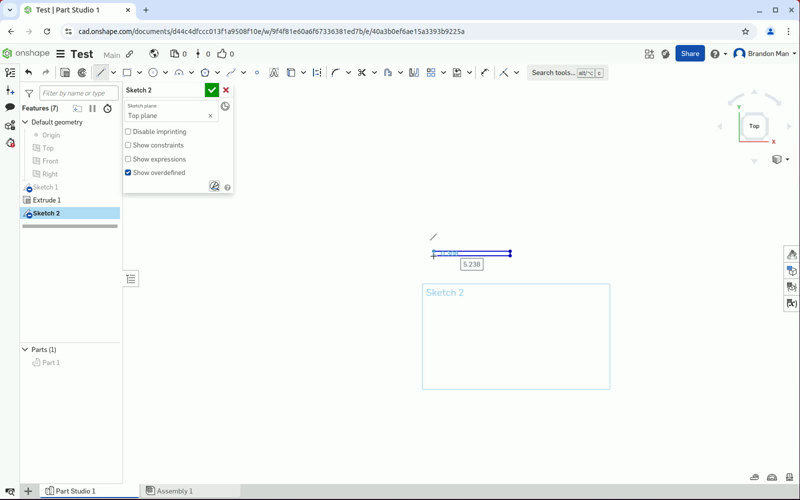
scroll(6)
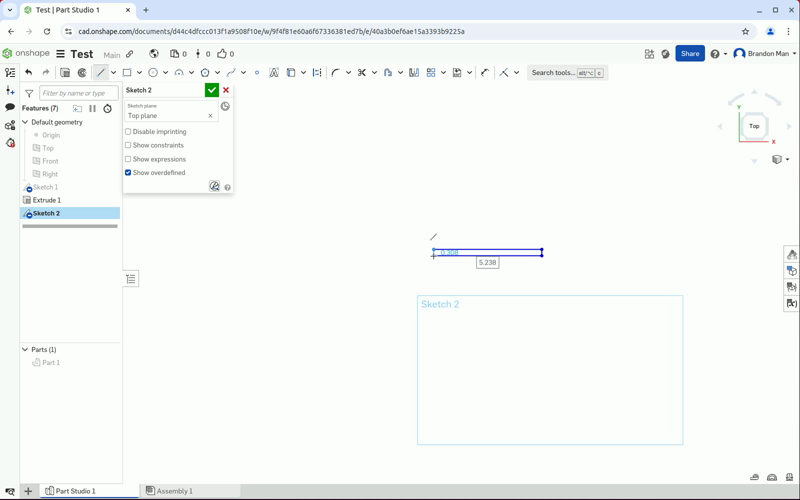
scroll(6)
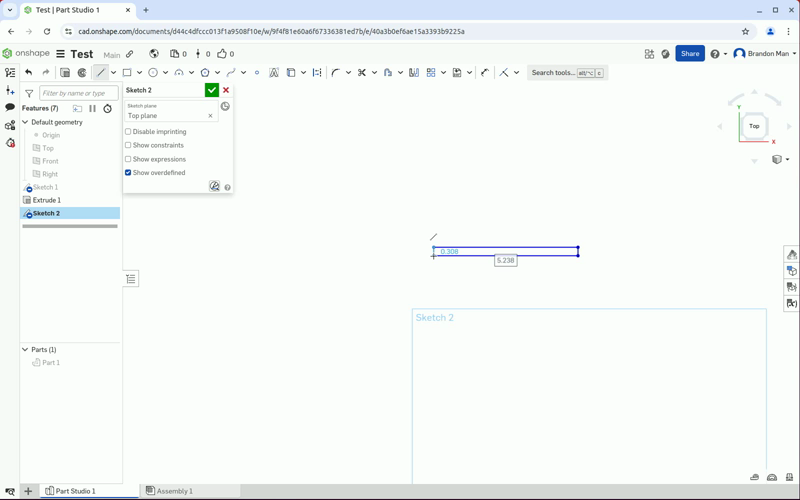
scroll(6)
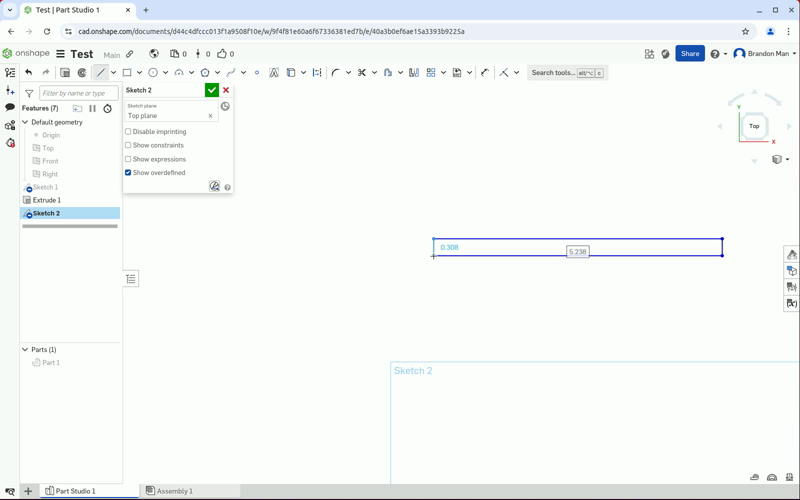
key_up(shift)
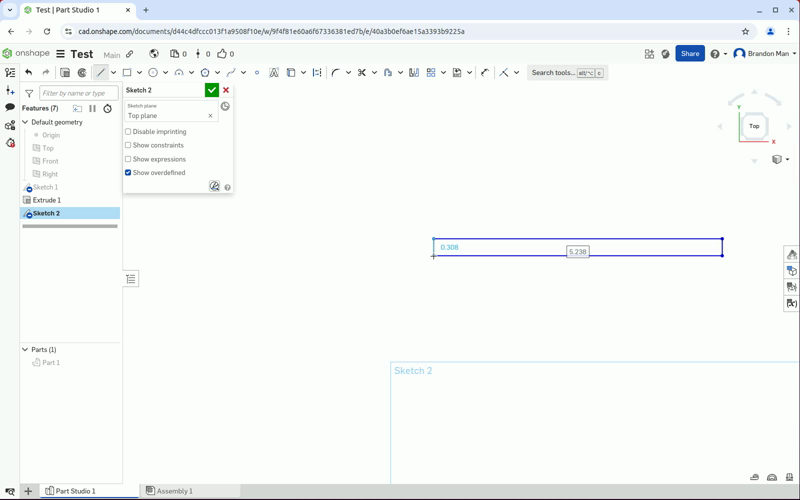
click(433, 255)
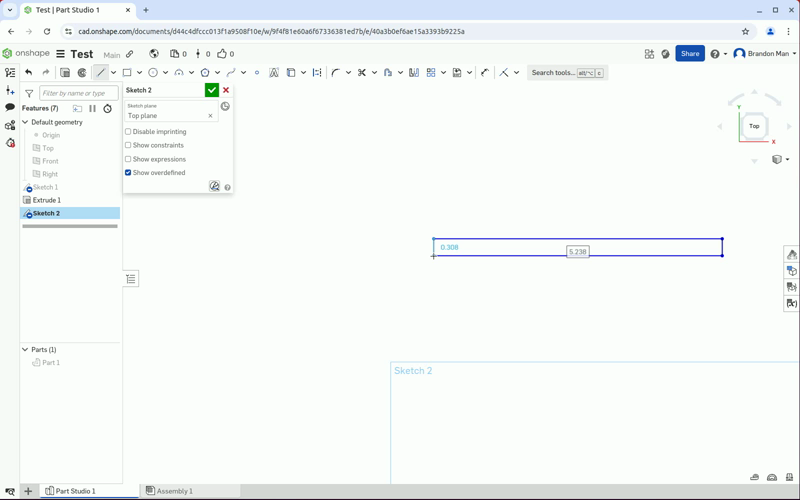
scroll(-6)
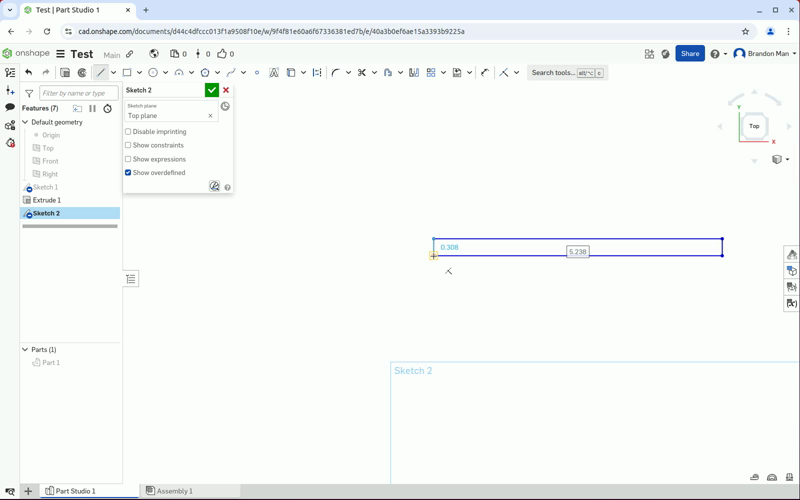
scroll(-6)
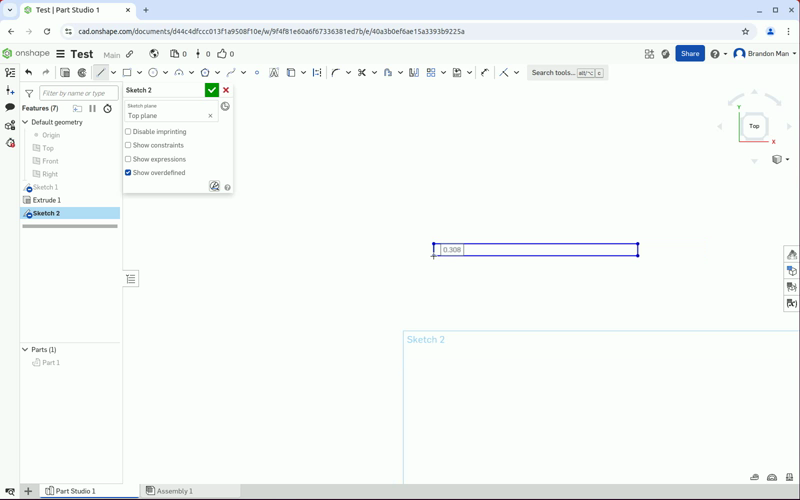
scroll(-6)
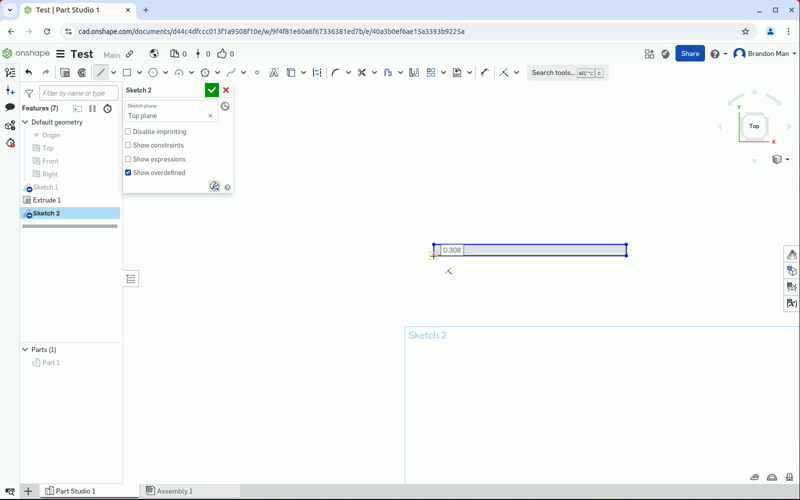
scroll(-6)
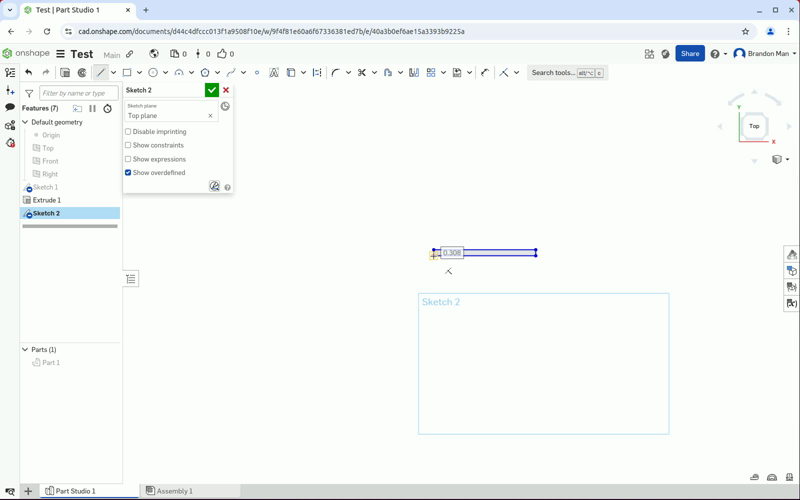
scroll(-6)
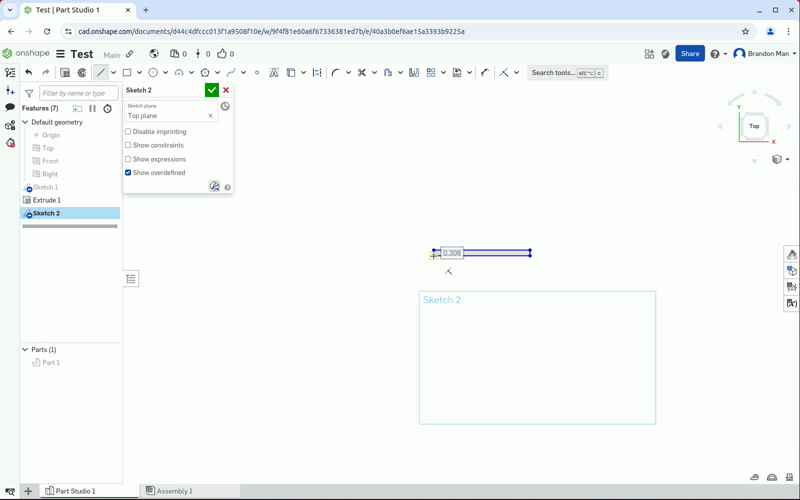
scroll(-6)
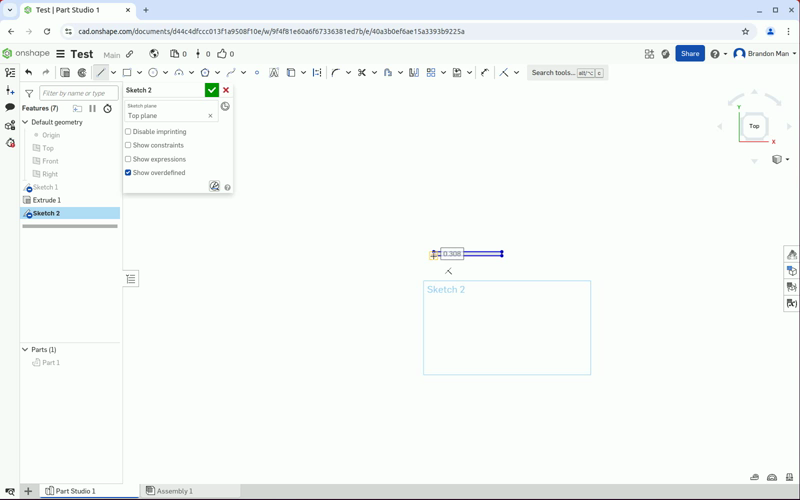
scroll(-6)
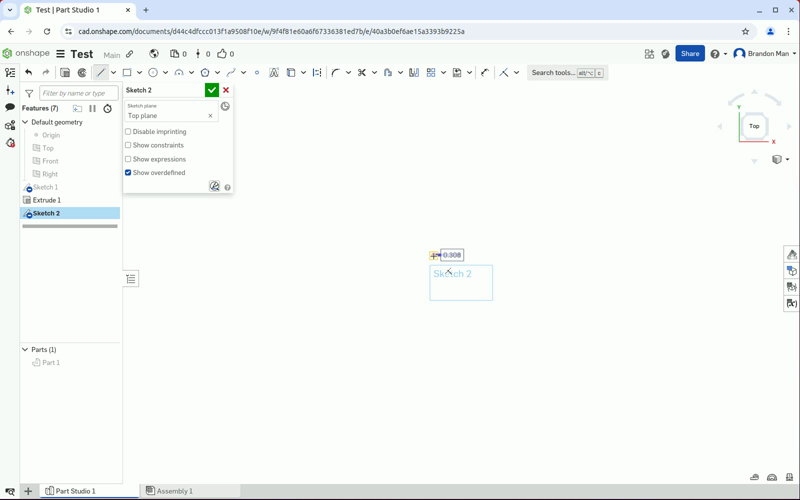
key(esc)
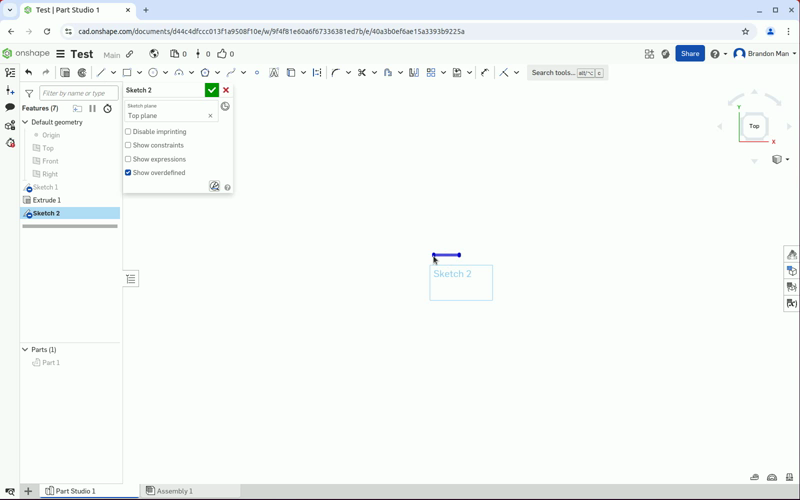
mouse_move(434, 255)
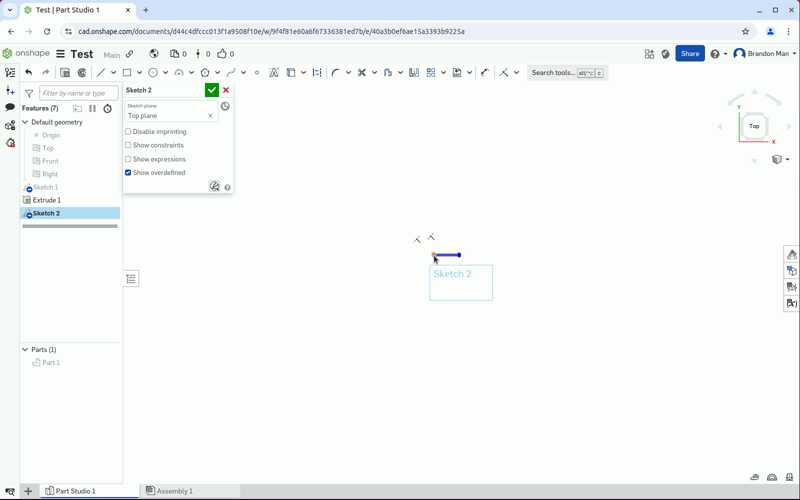
scroll(6)
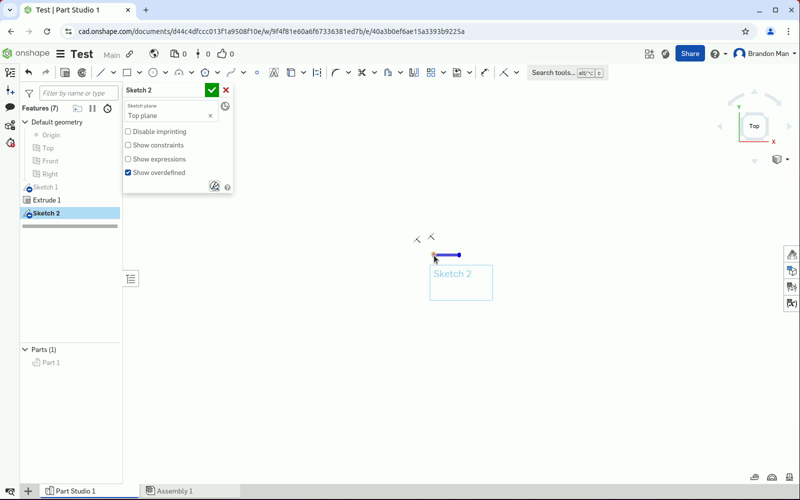
scroll(6)
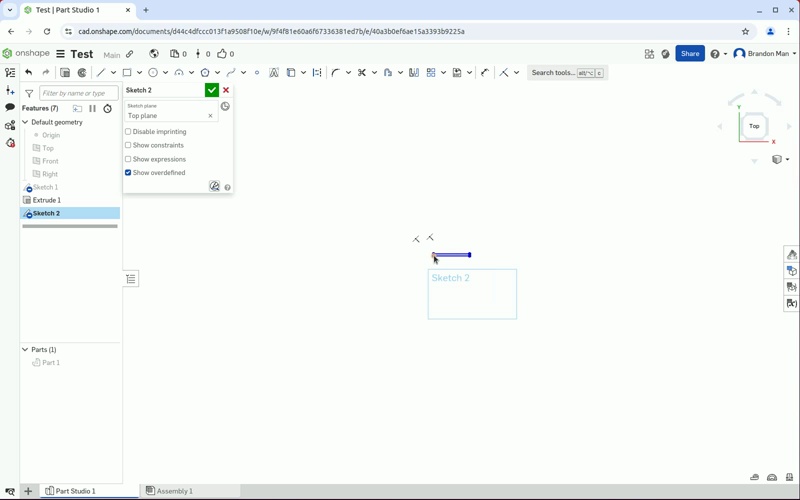
scroll(6)
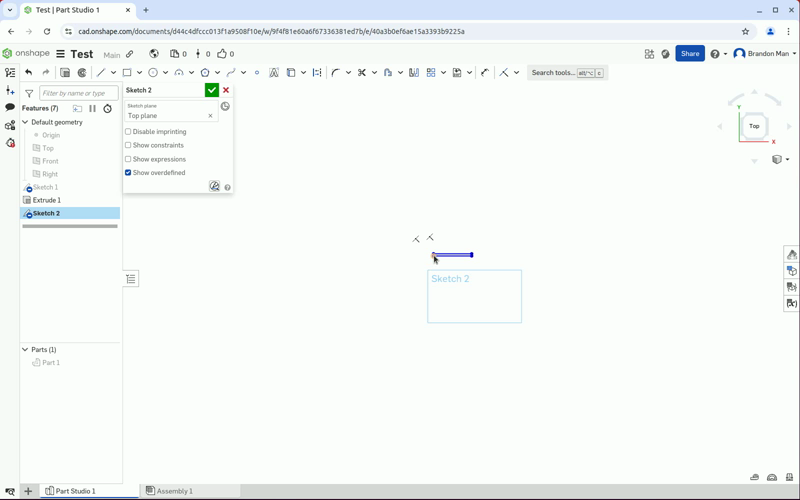
scroll(6)
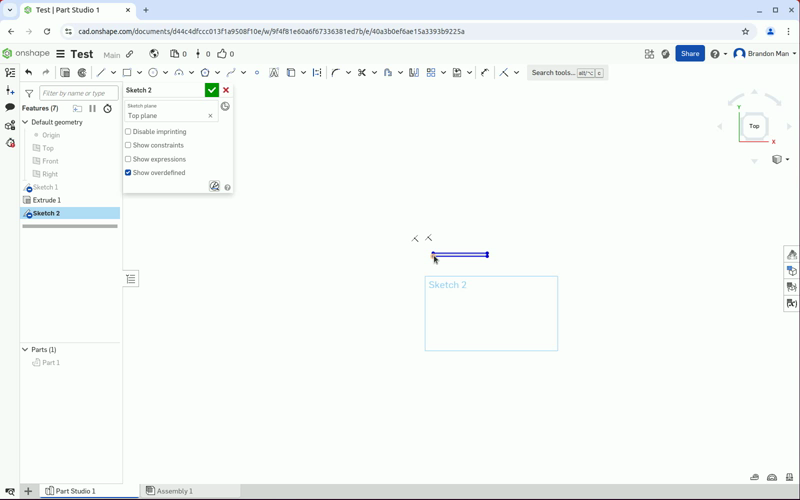
scroll(6)
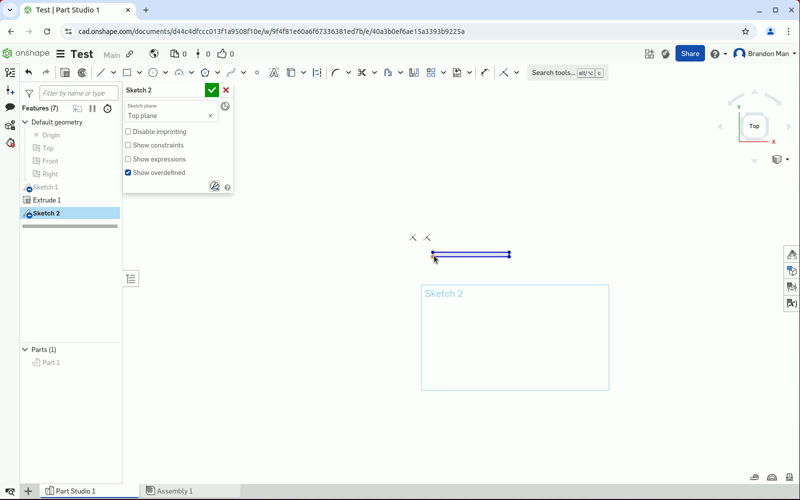
scroll(6)
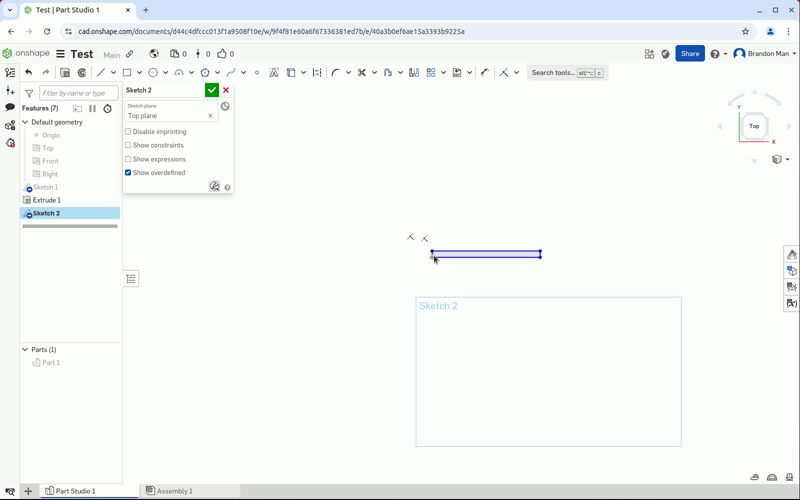
scroll(6)
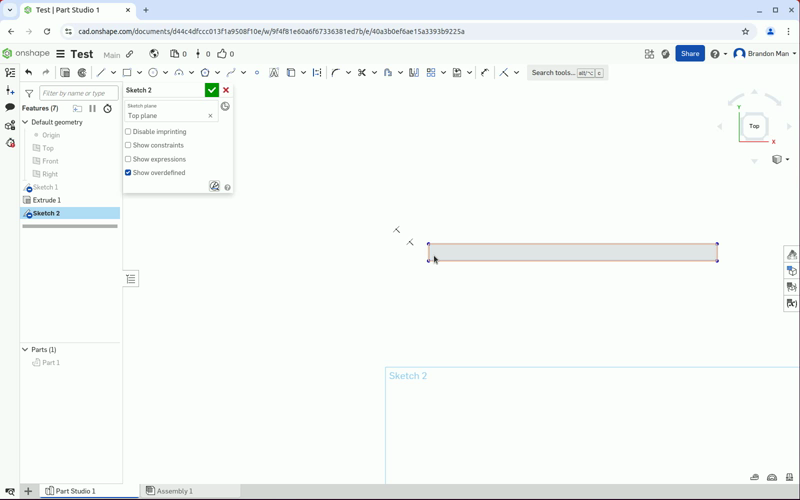
click(434, 255)
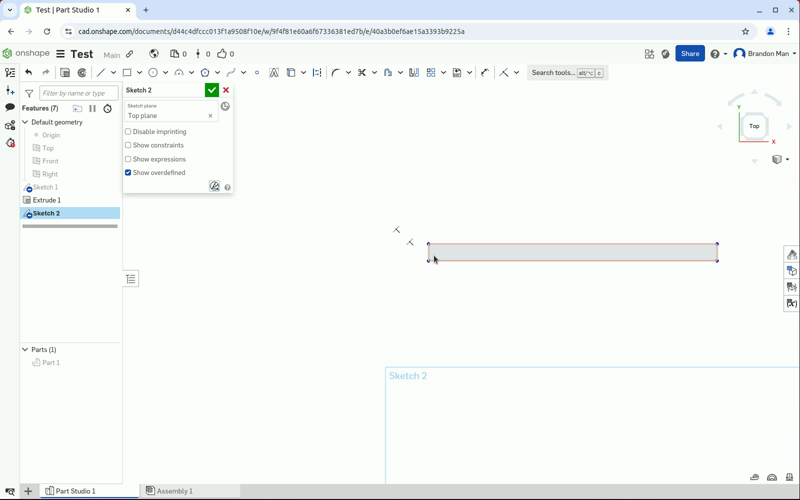
scroll(-6)
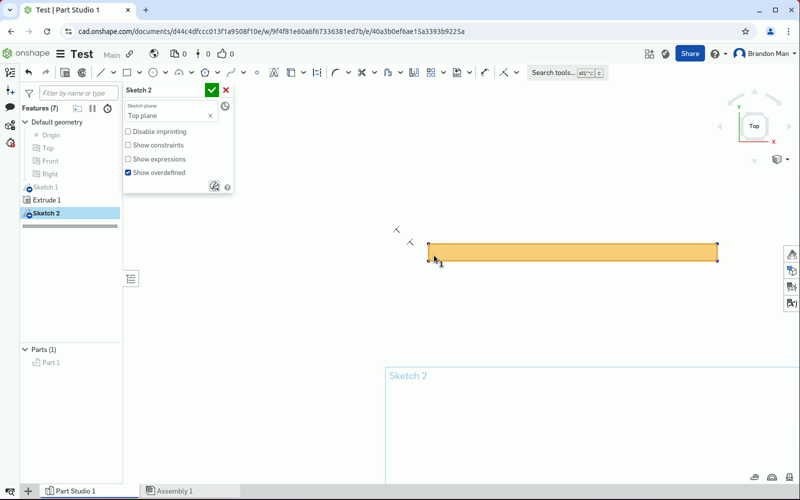
scroll(-6)
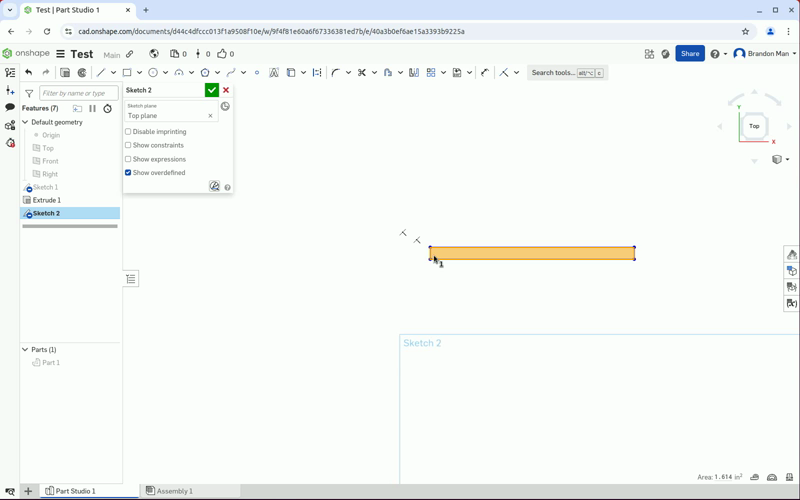
scroll(-6)
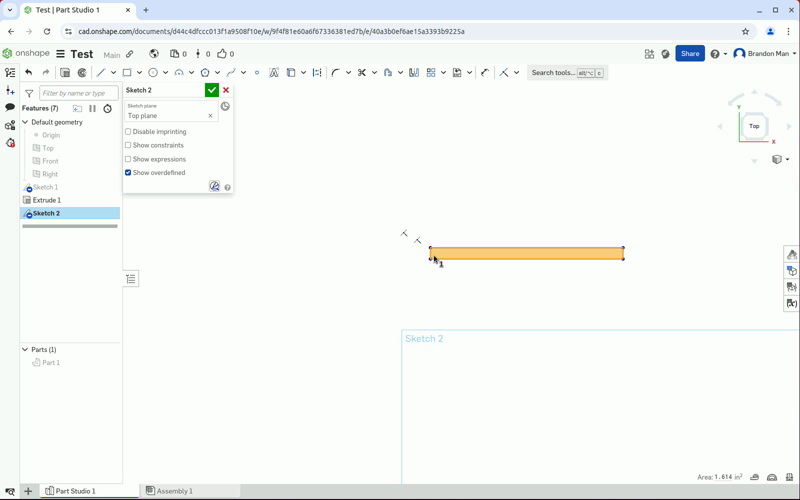
scroll(-6)
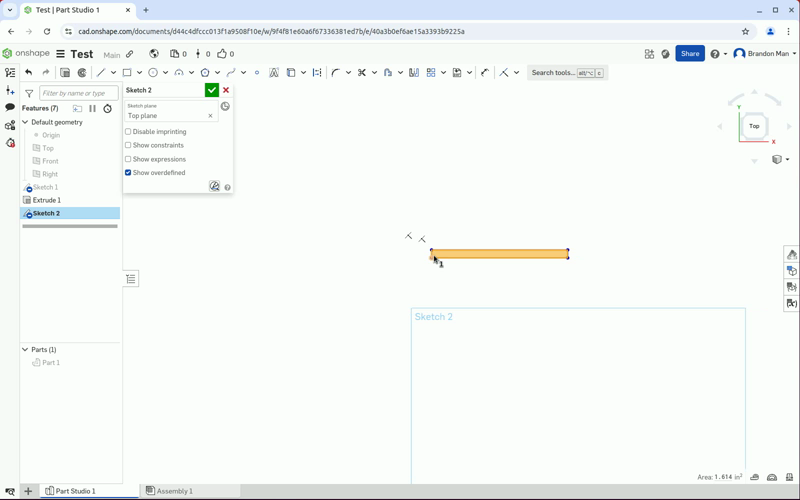
scroll(-6)
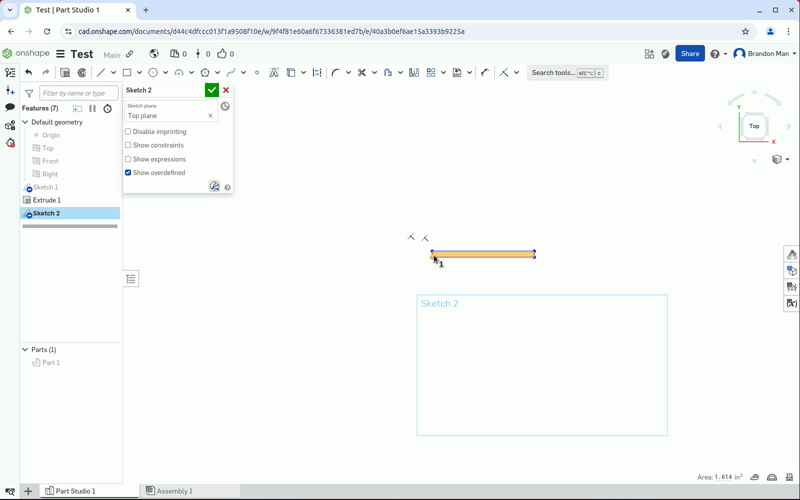
scroll(-6)
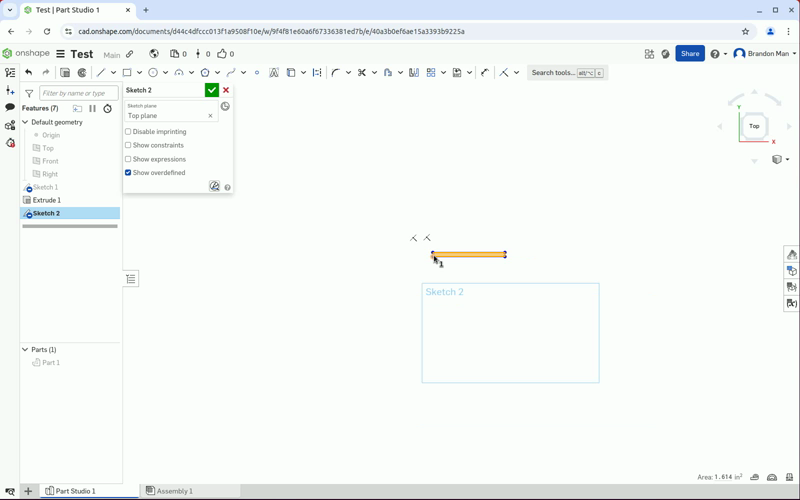
scroll(-6)
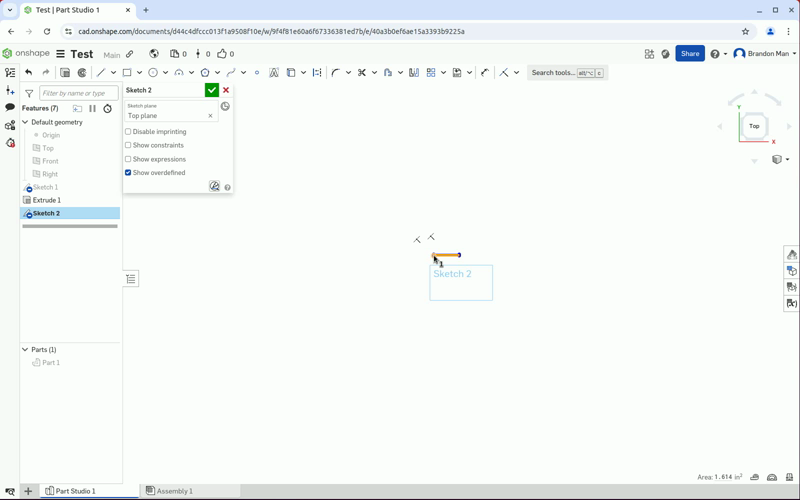
mouse_move(73, 352)
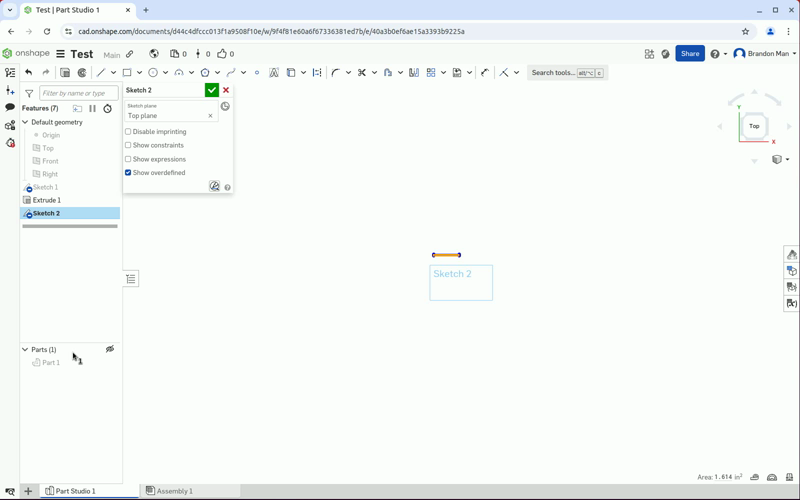
key(shift+y)
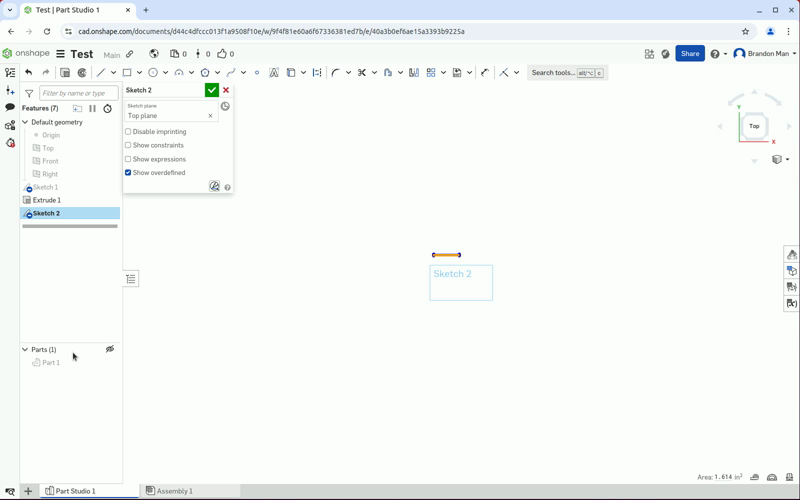
key(shift+e)
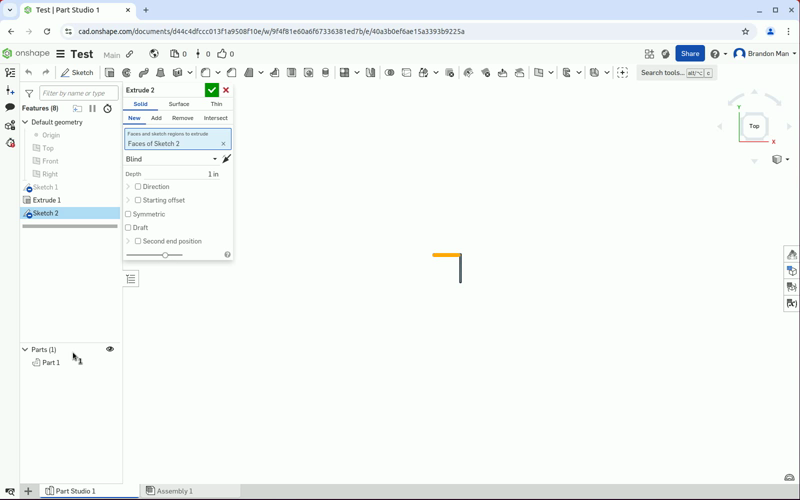
mouse_move(143, 106)
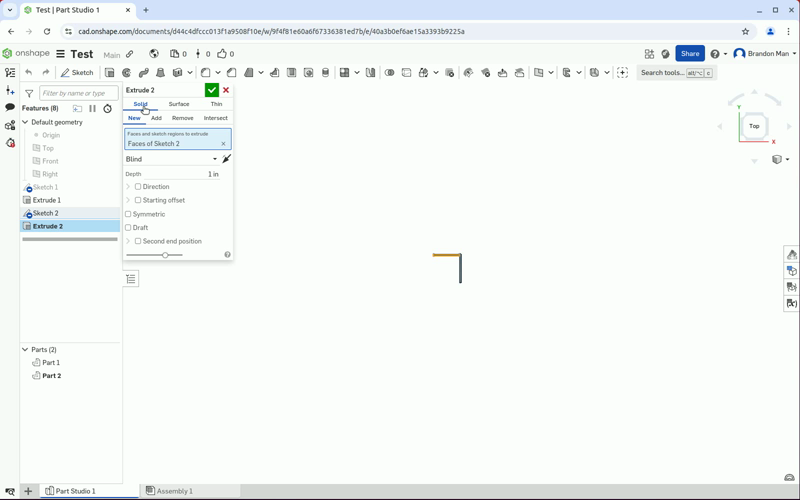
click(143, 106)
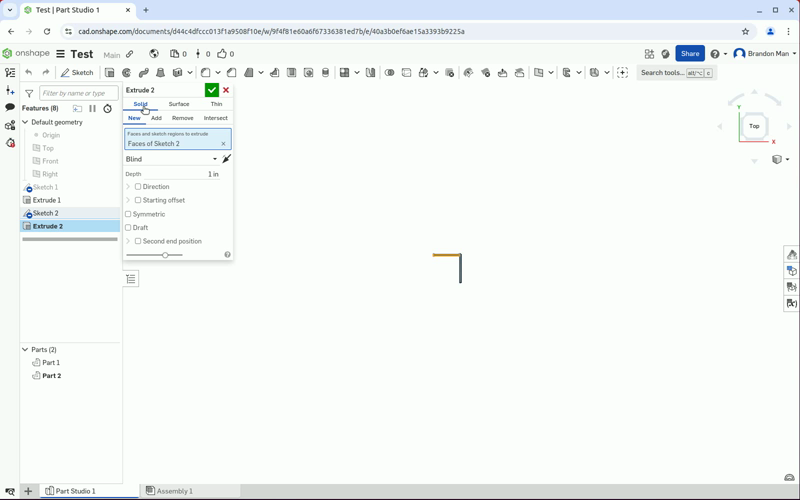
mouse_move(137, 120)
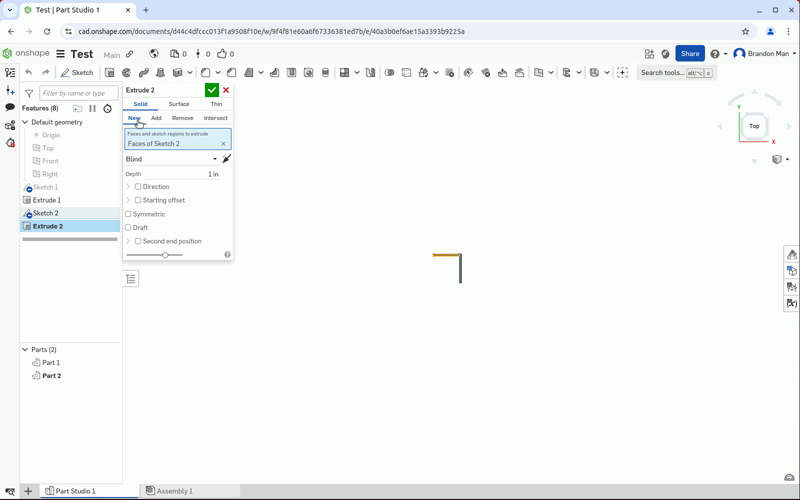
click(137, 120)
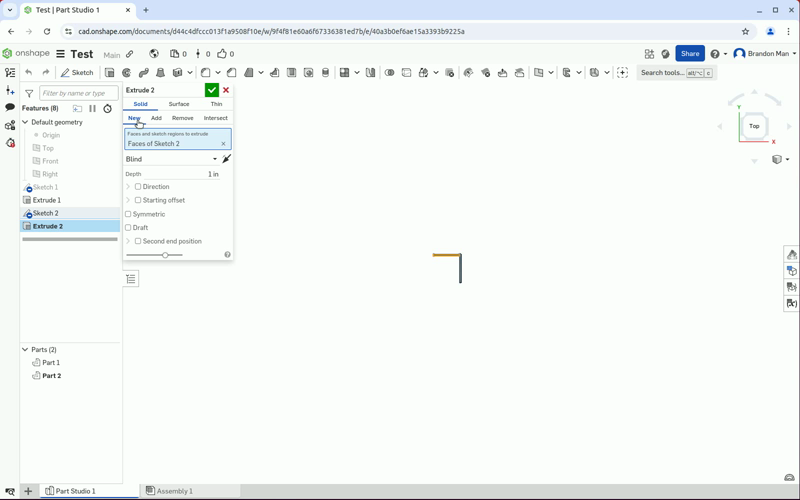
key(tab, 4)
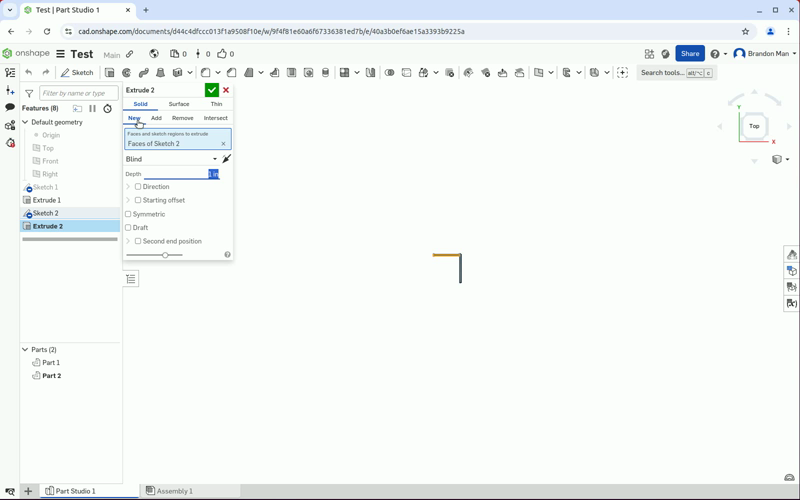
text(23.108)
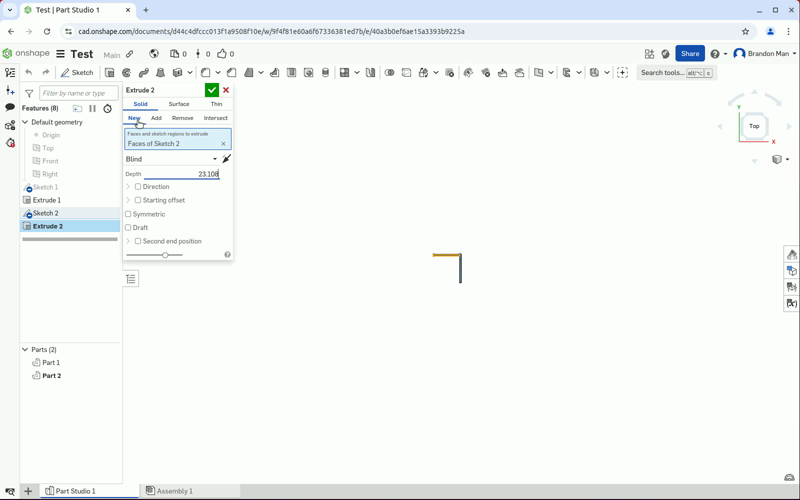
key(enter)
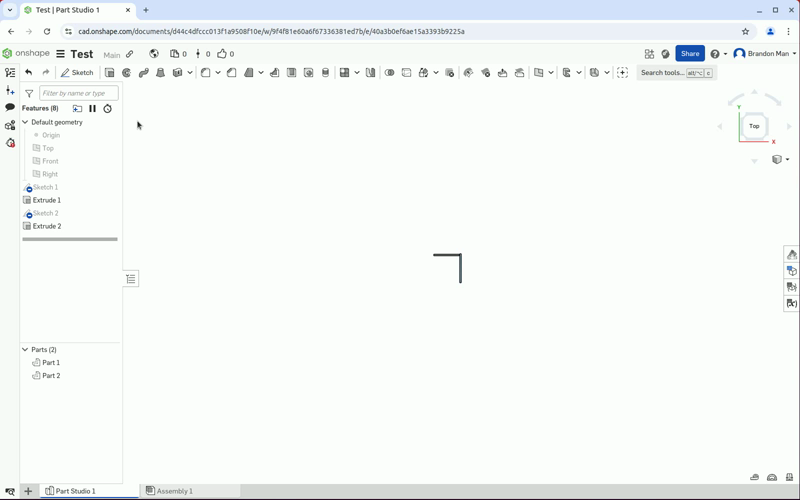
key(shift+h)
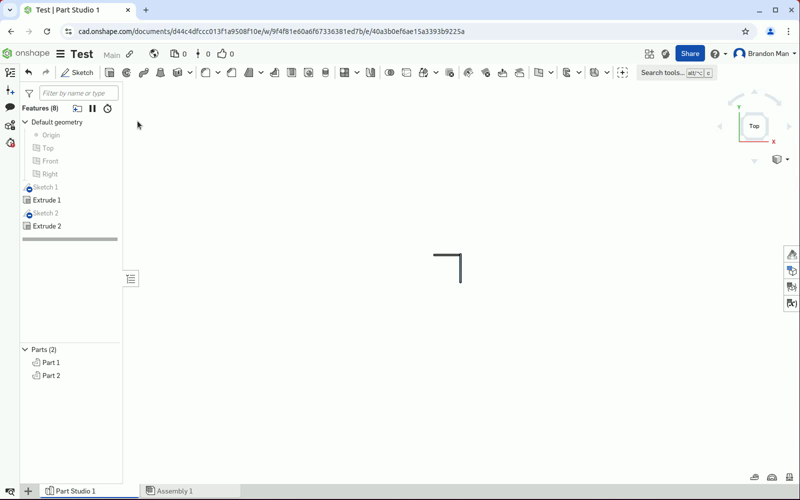
key(shift+h)
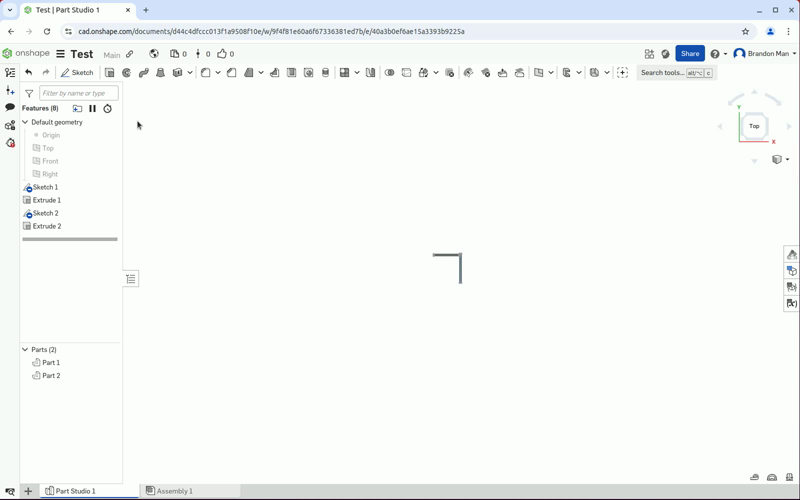
key(shift+7)
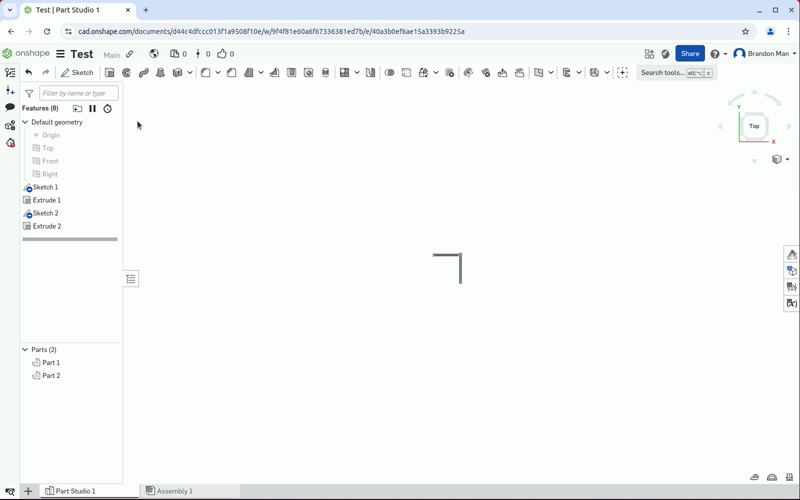
key(up, 3)
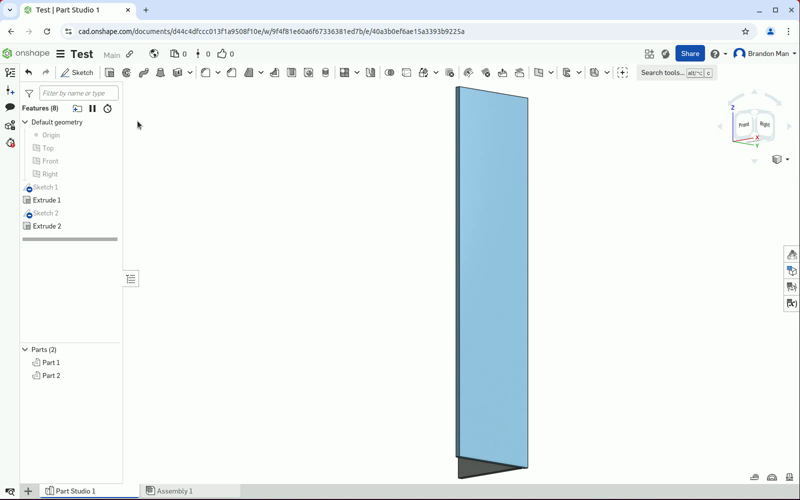
key(left, 3)
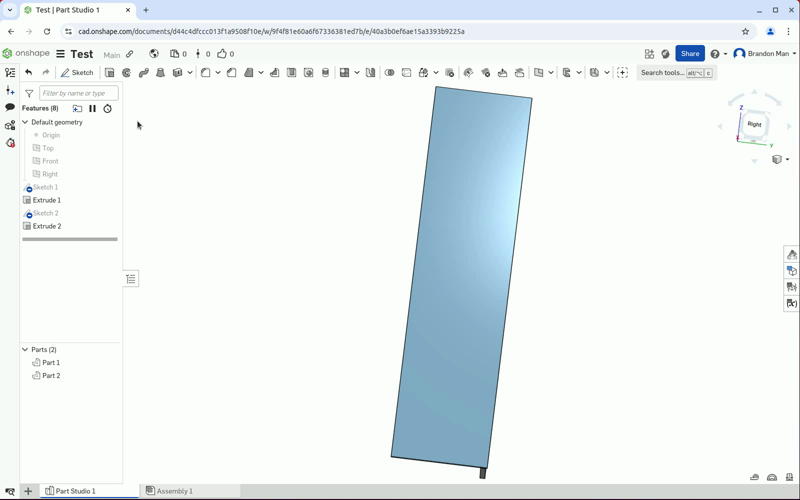
key(right, 3)
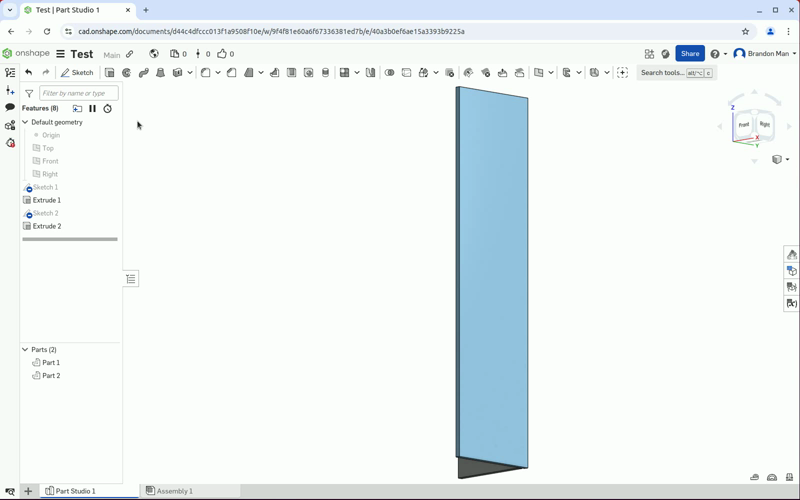
key(down, 3)
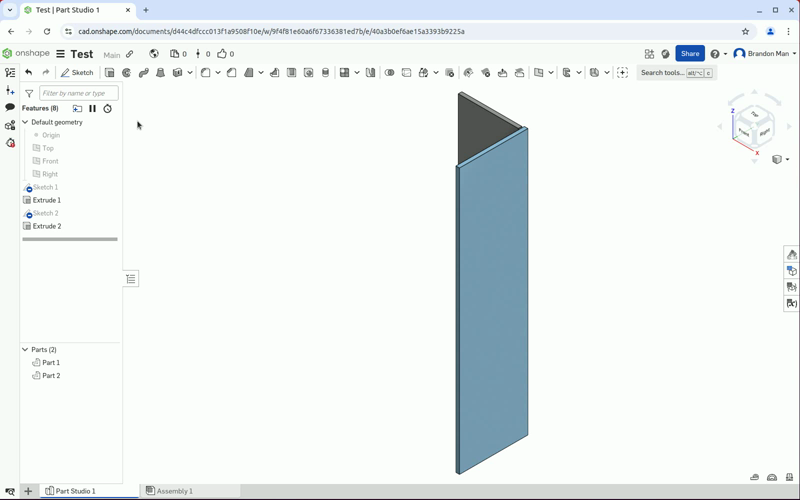
mouse_move(73, 189)
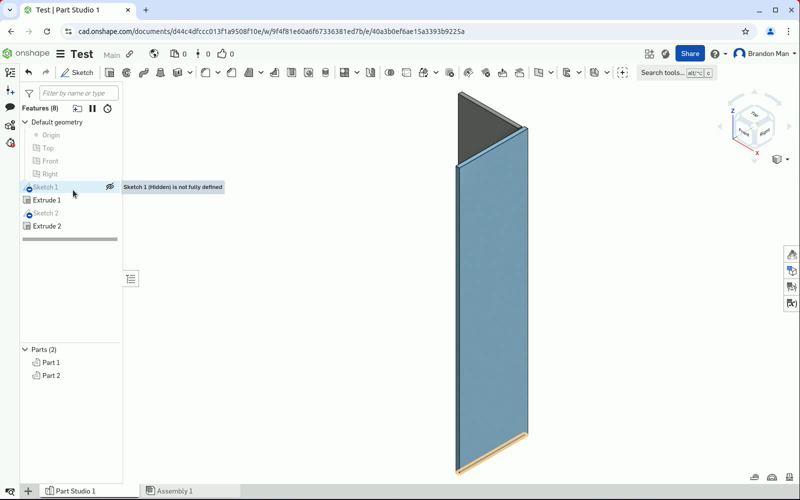
click(73, 189)